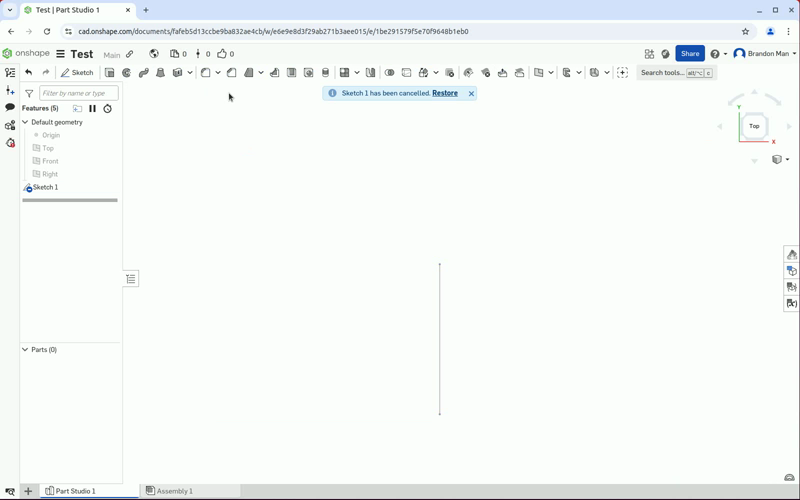
key(shift+h)
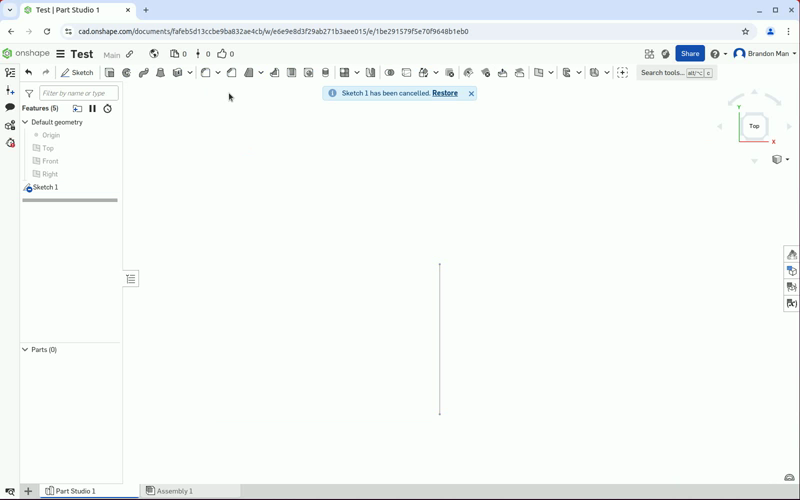
key(shift+s)
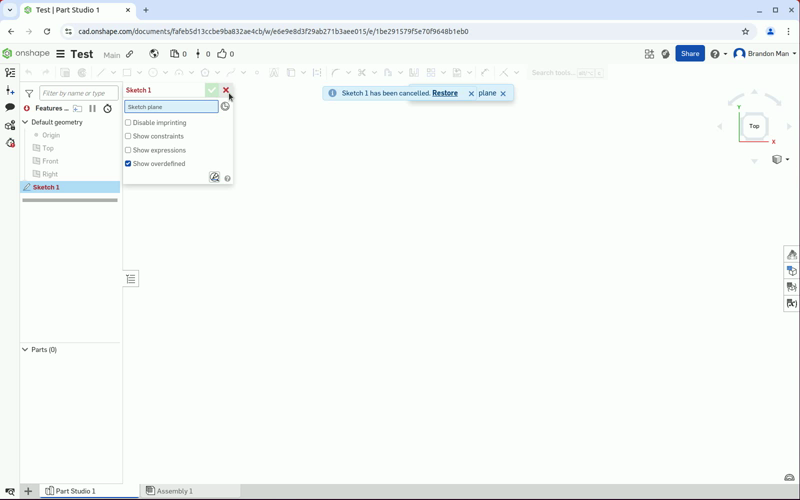
mouse_move(73, 150)
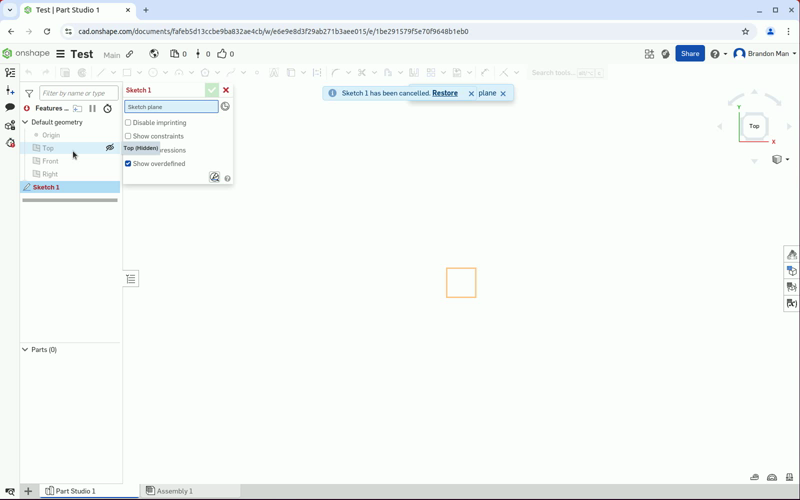
click(73, 150)
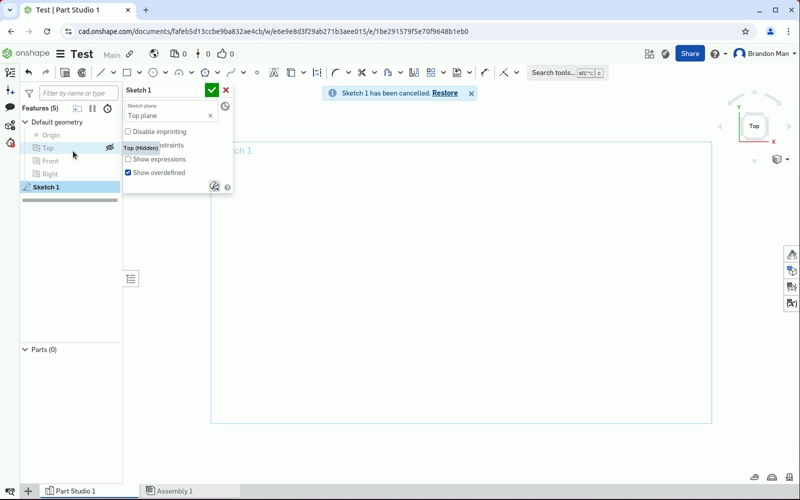
mouse_move(73, 352)
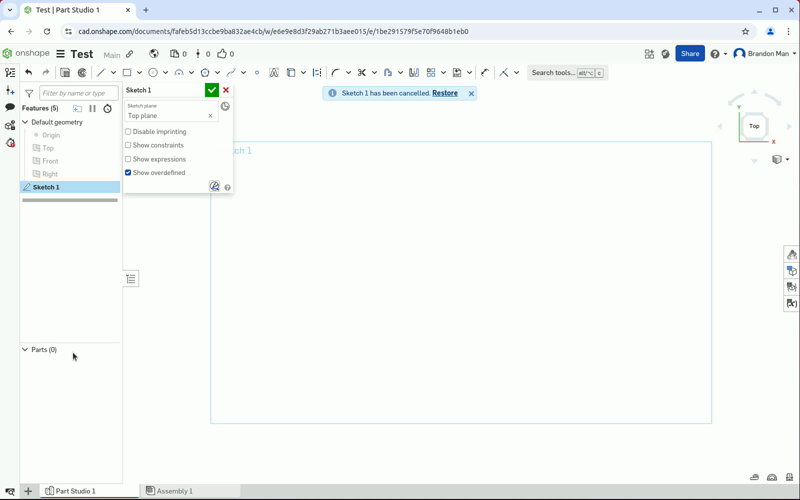
key(y)
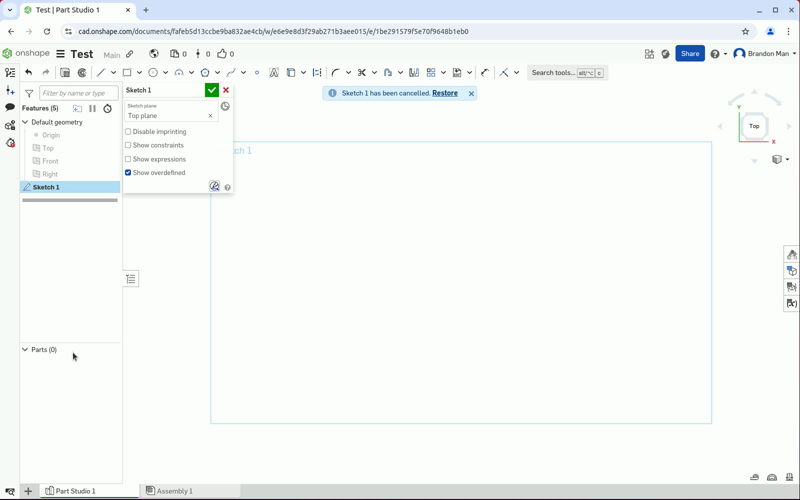
key(c)
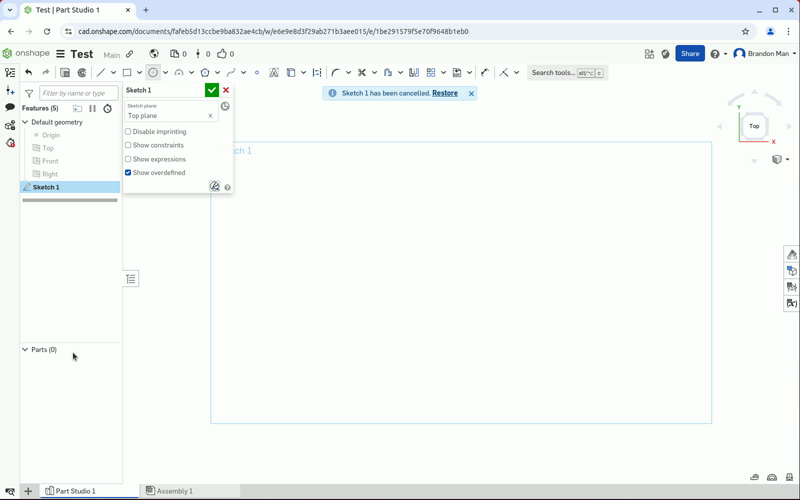
key_down(shift)
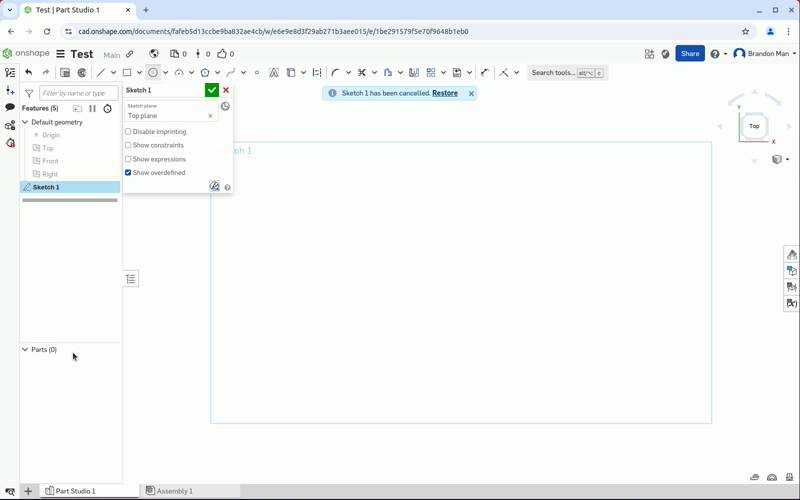
mouse_move(380, 258)
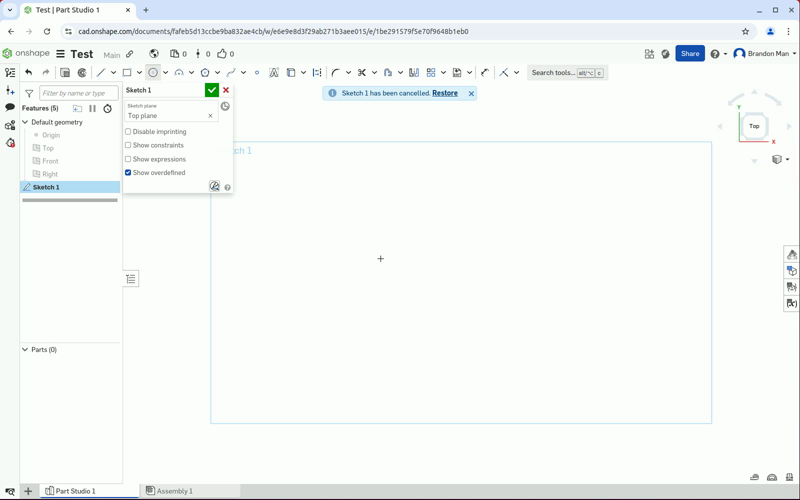
click(380, 258)
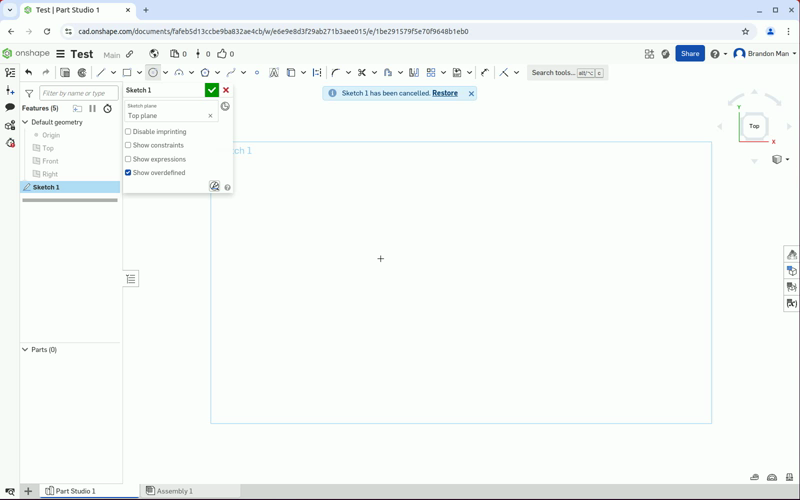
key_up(shift)
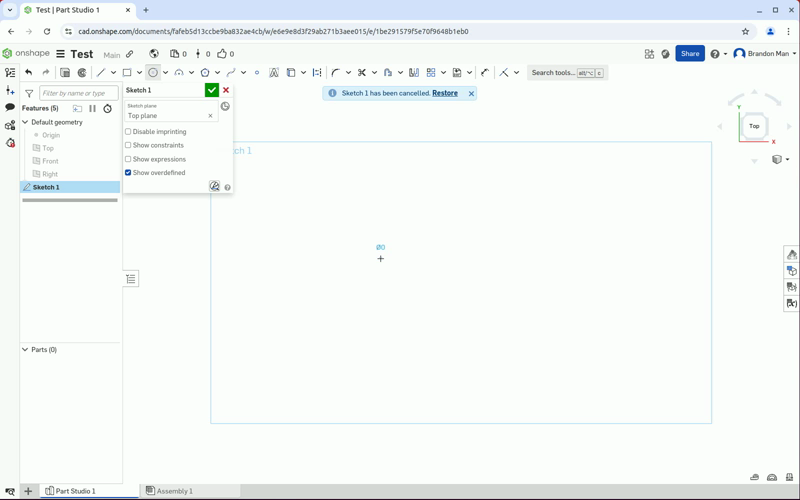
mouse_move(413, 258)
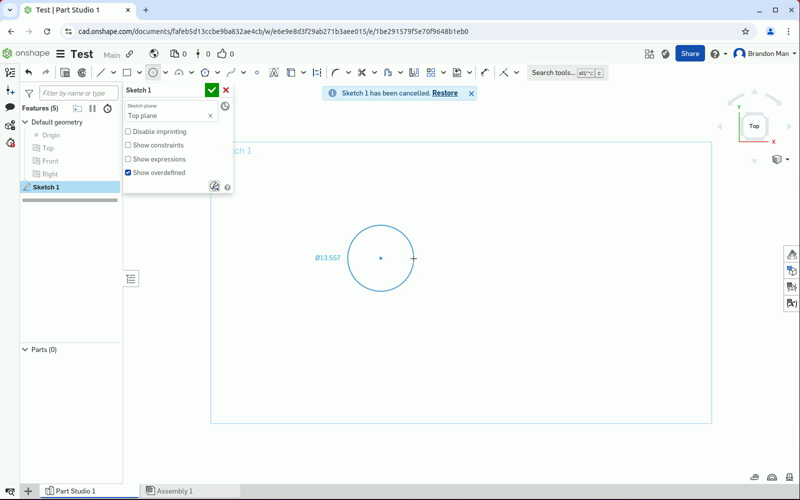
click(413, 258)
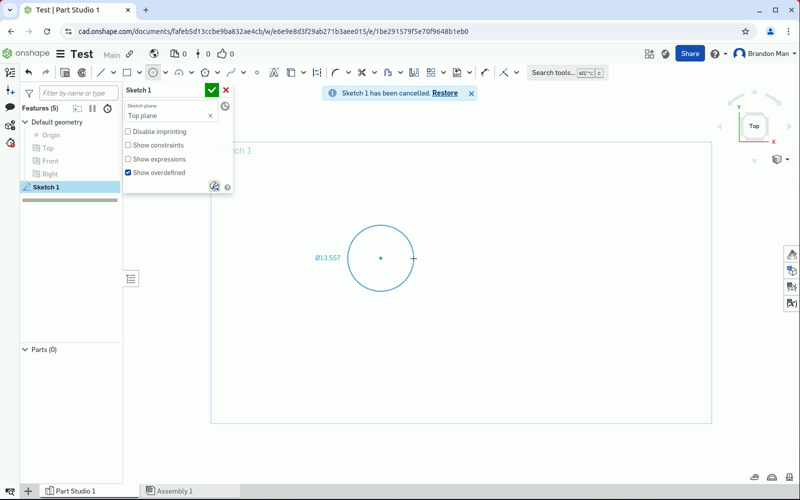
key(esc)
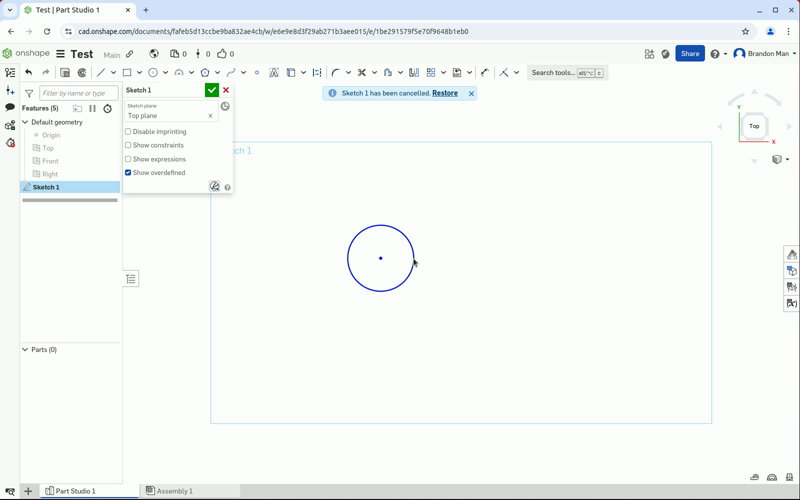
key(c)
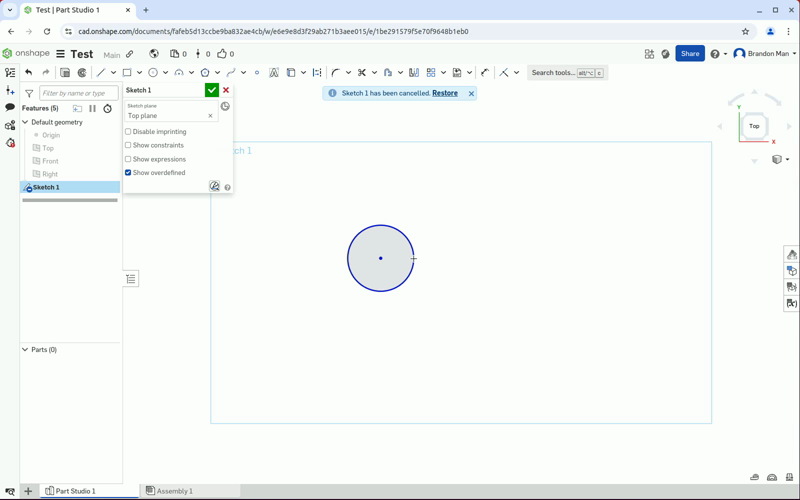
key_down(shift)
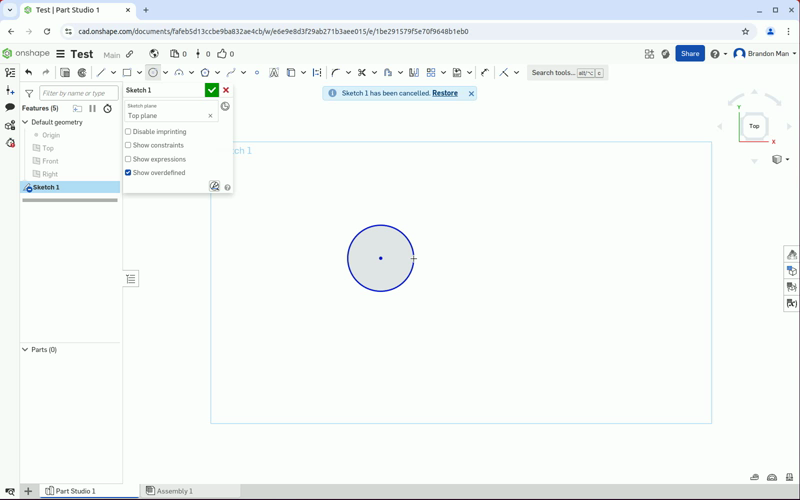
mouse_move(380, 258)
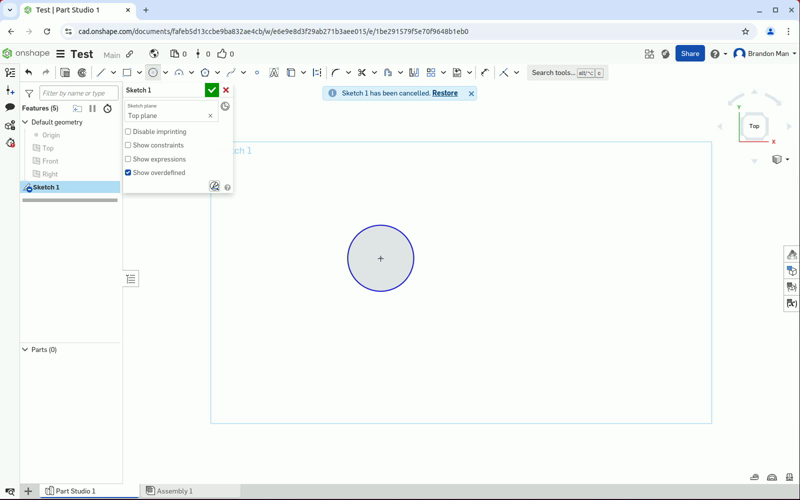
click(380, 258)
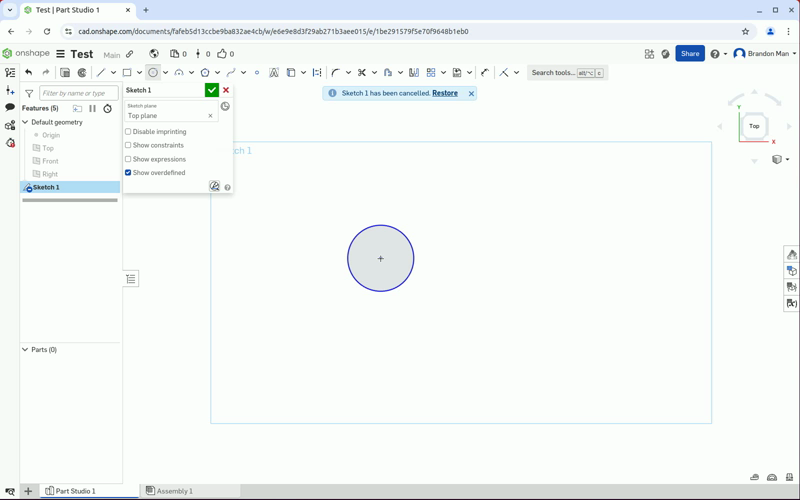
key_up(shift)
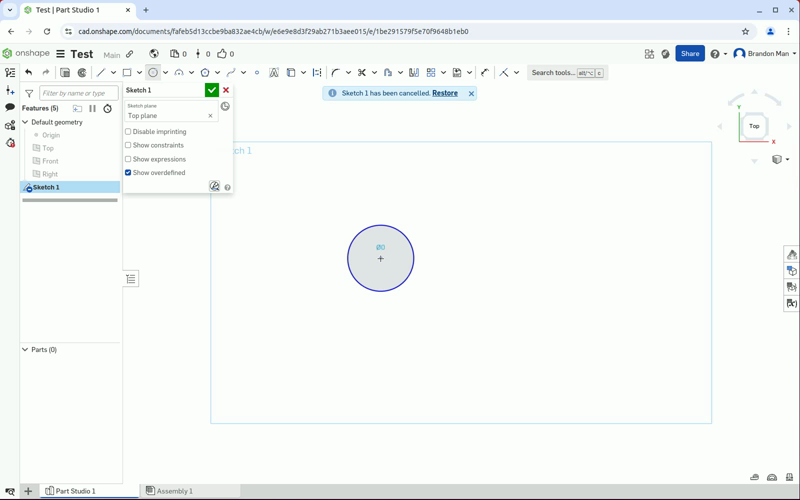
mouse_move(405, 258)
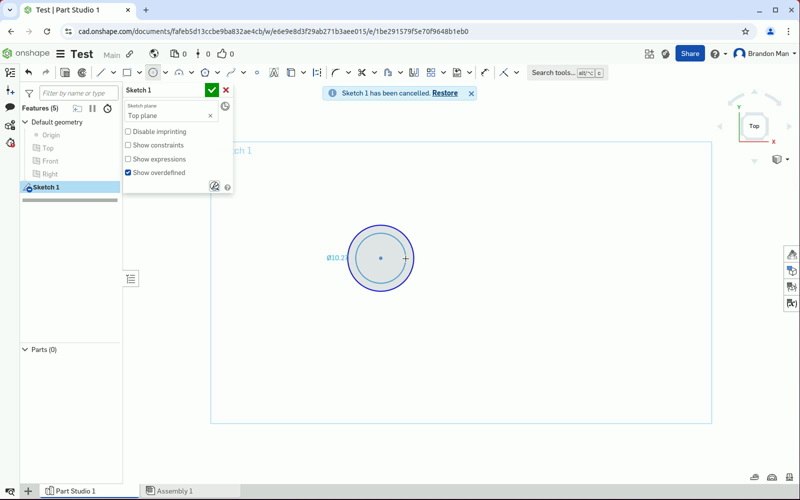
click(405, 258)
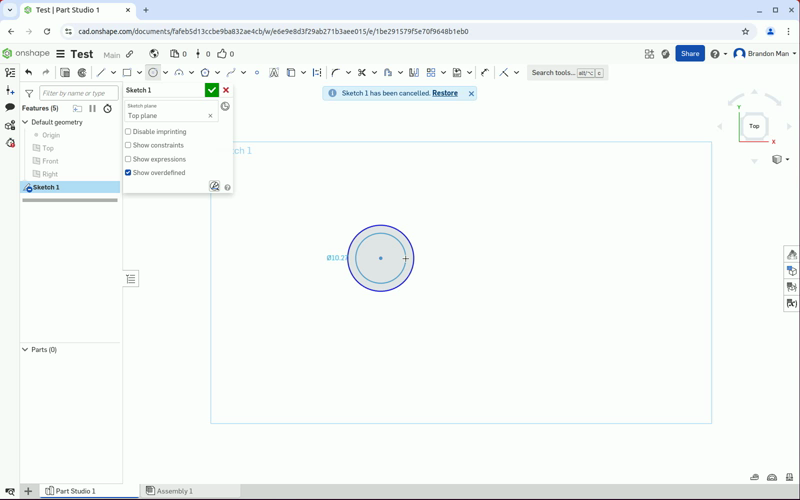
key(esc)
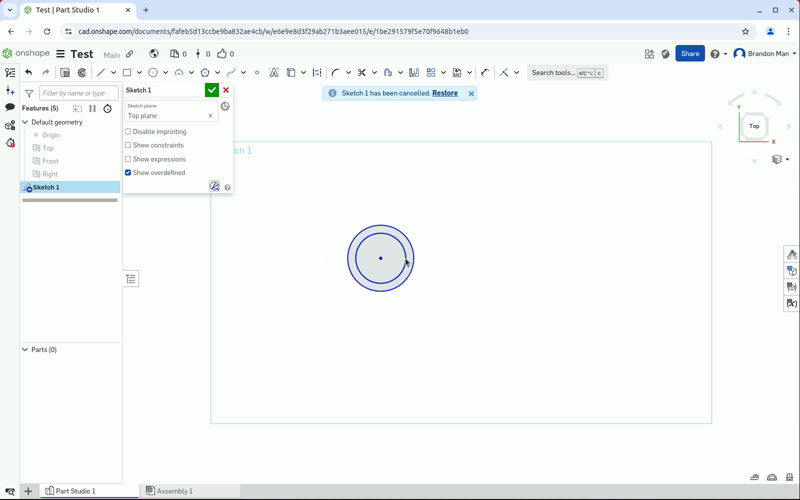
mouse_move(368, 234)
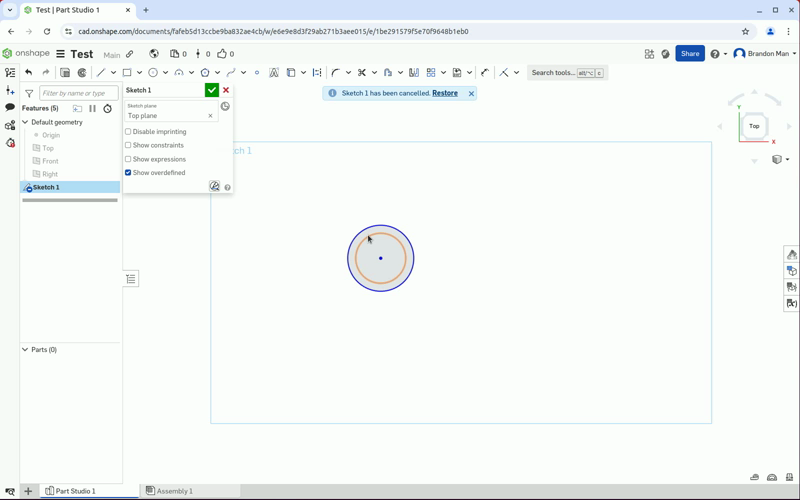
scroll(6)
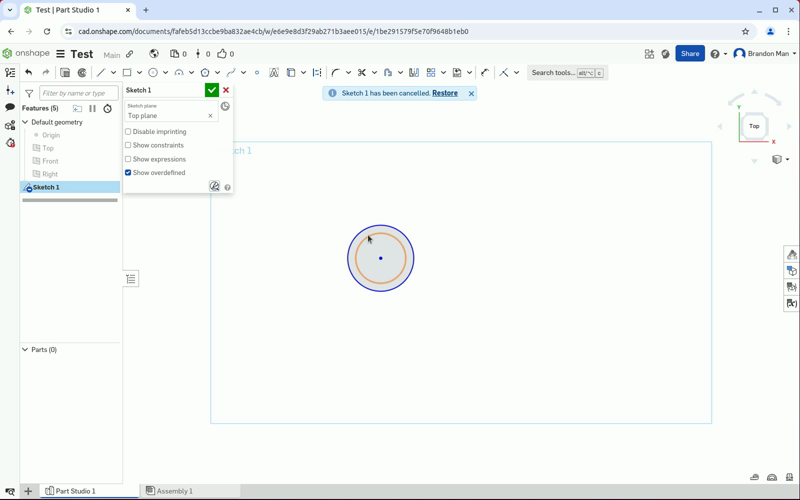
scroll(6)
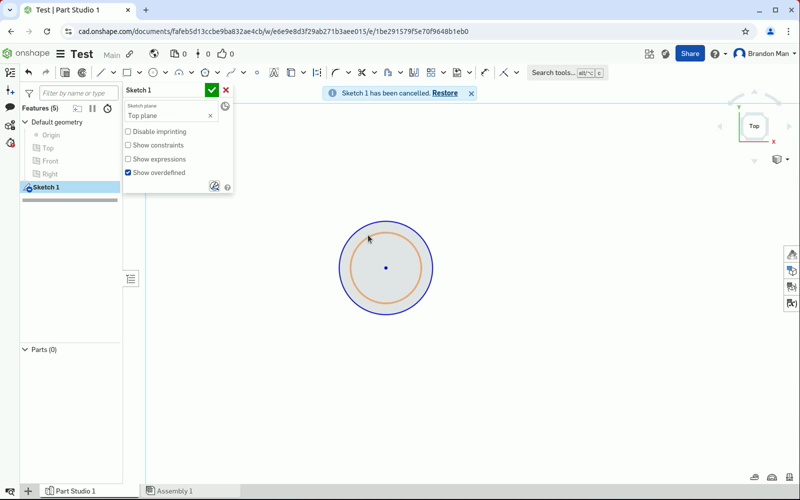
scroll(6)
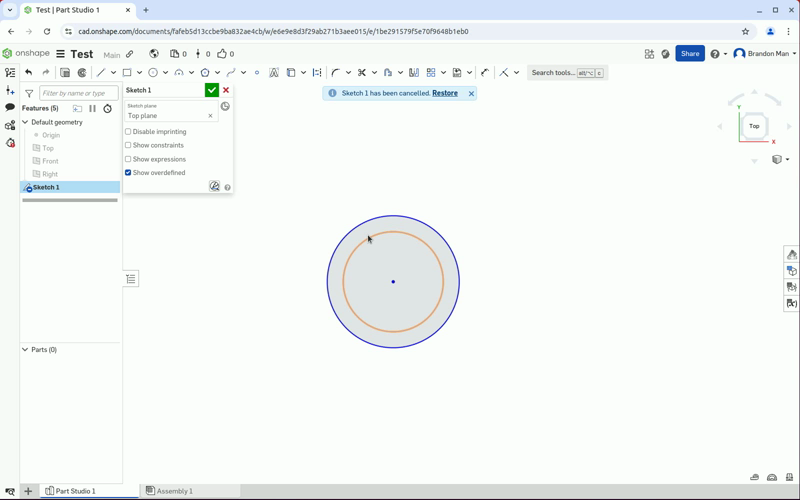
scroll(6)
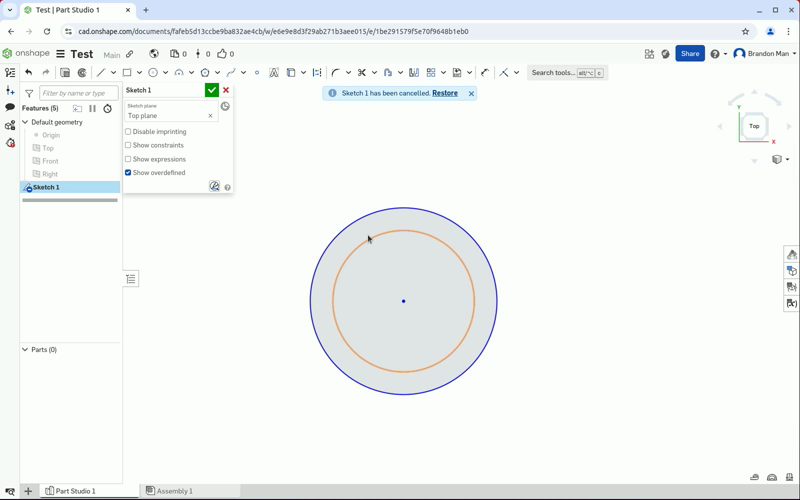
scroll(6)
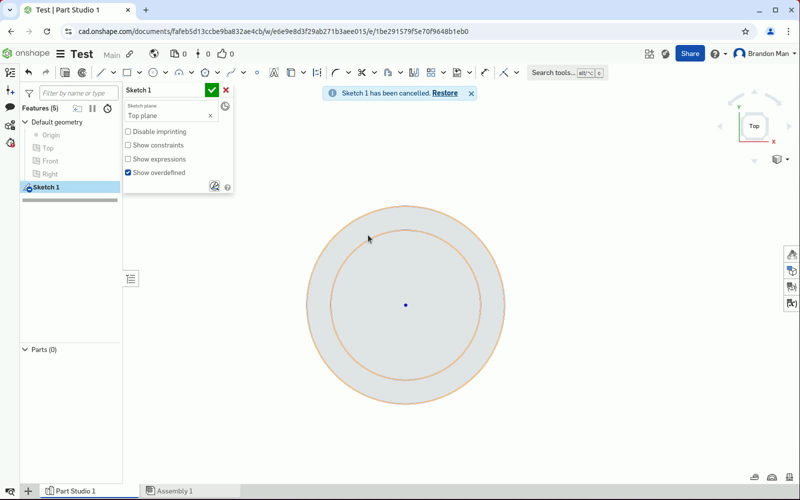
scroll(6)
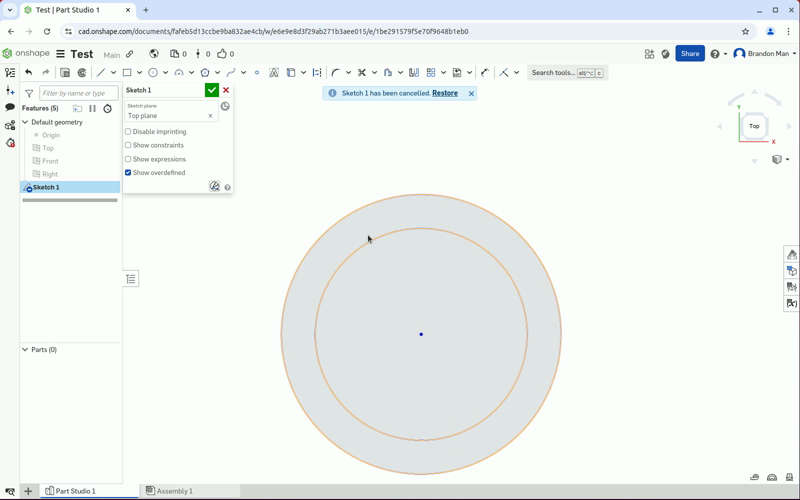
scroll(6)
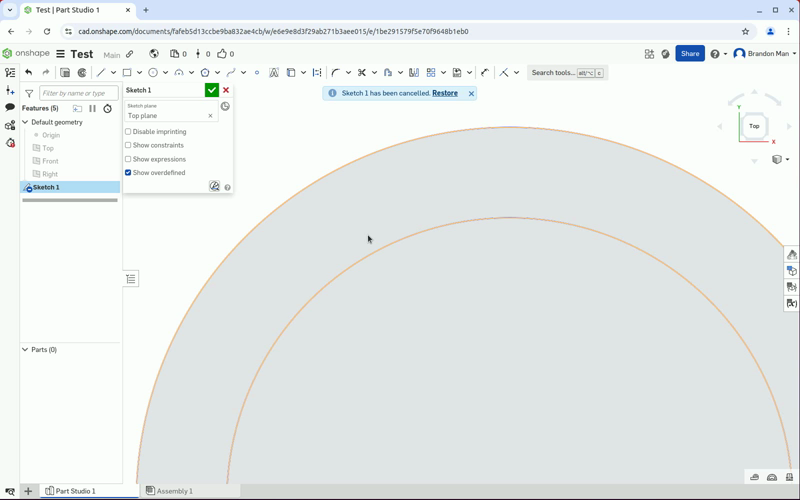
click(368, 234)
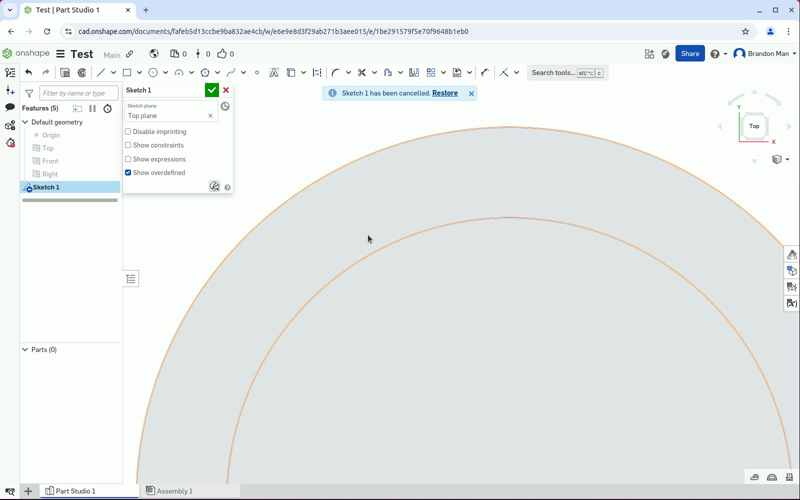
scroll(-6)
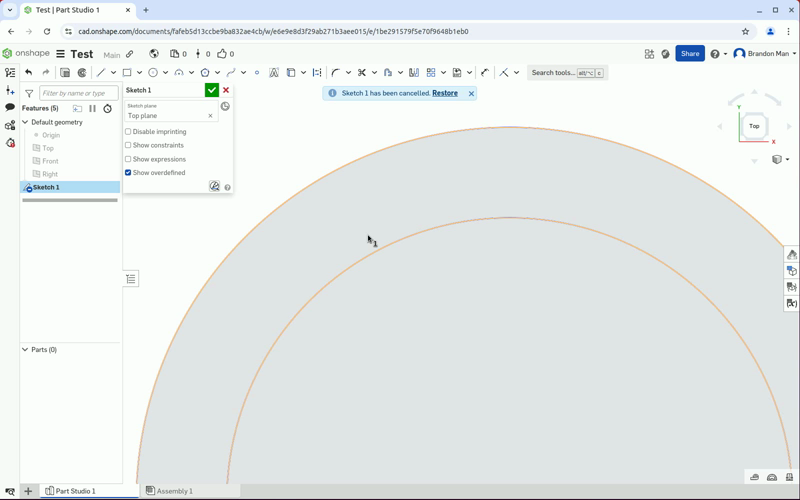
scroll(-6)
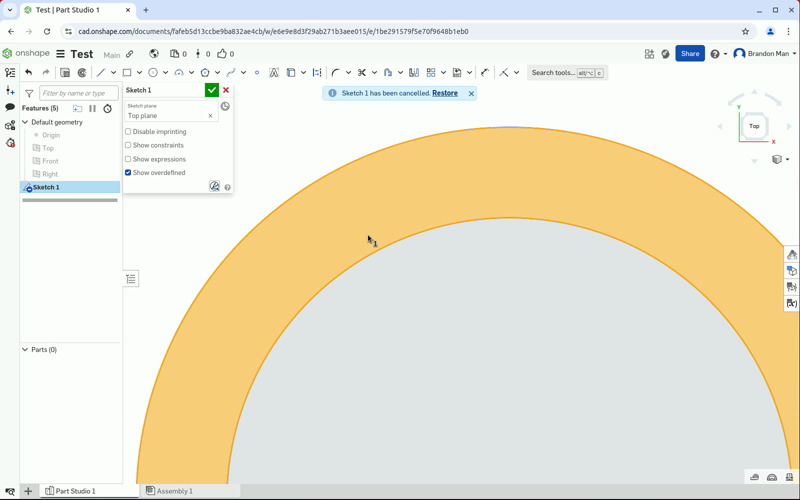
scroll(-6)
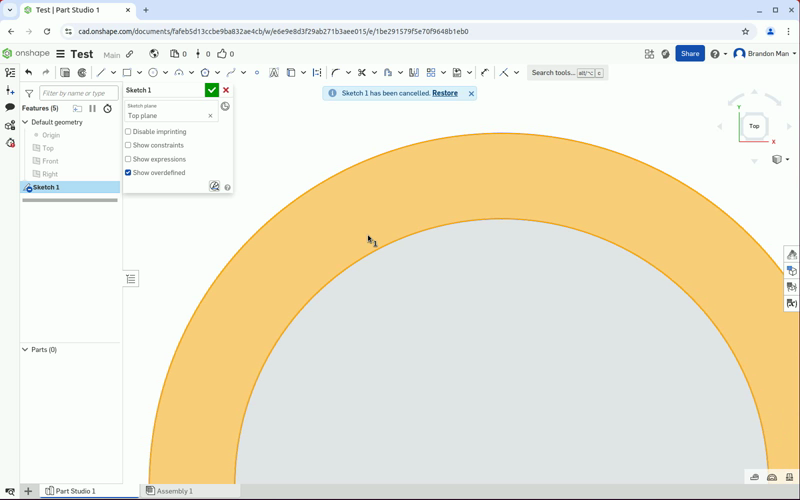
scroll(-6)
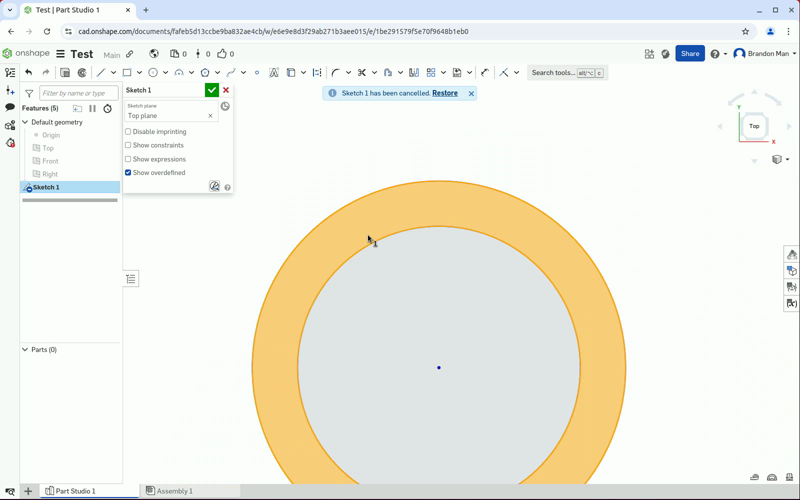
scroll(-6)
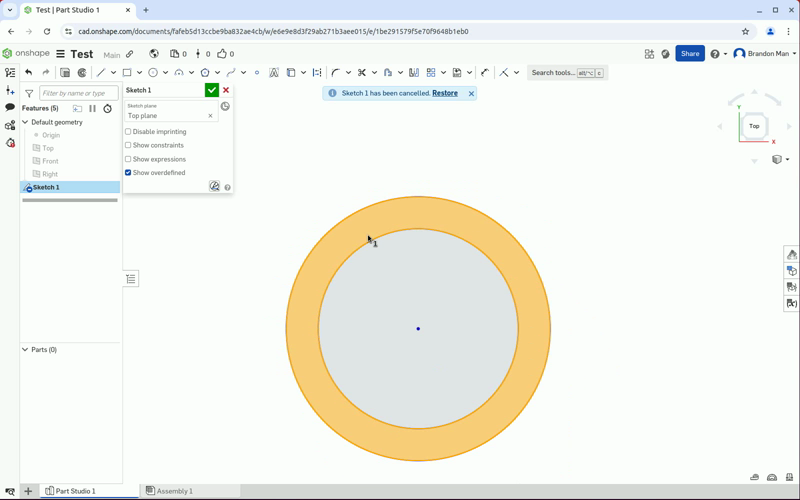
scroll(-6)
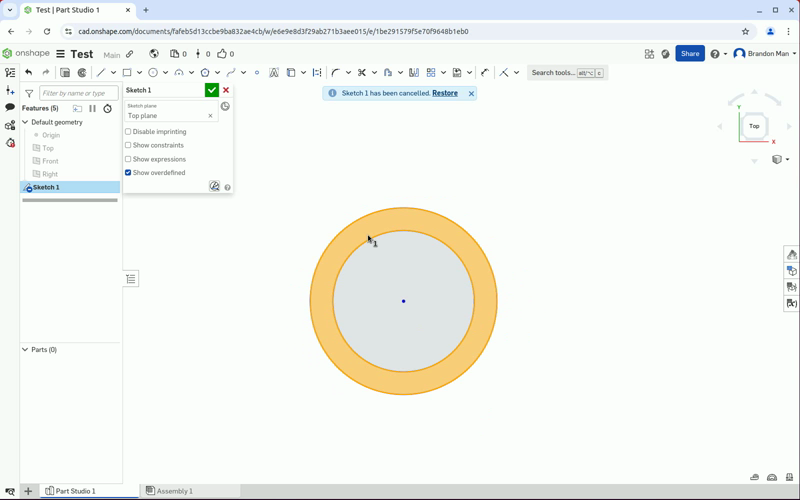
scroll(-6)
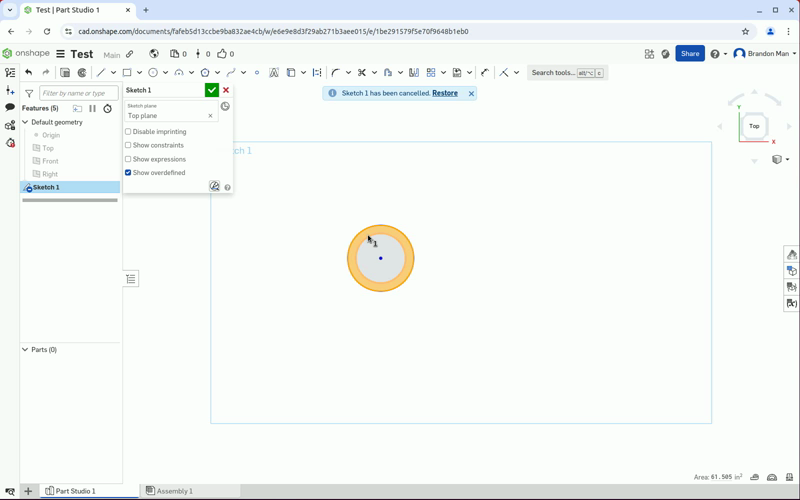
mouse_move(73, 352)
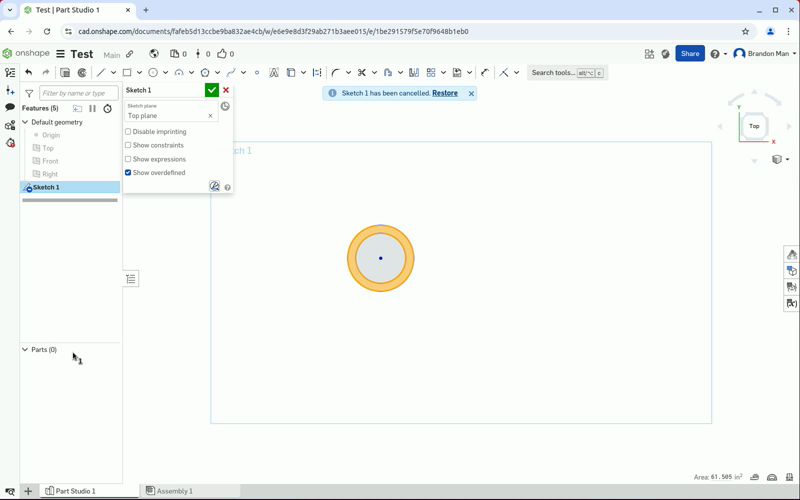
key(shift+y)
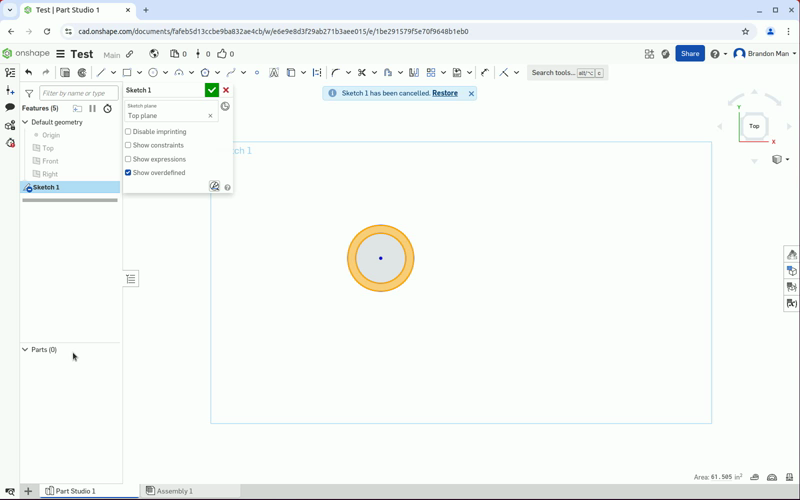
key(shift+e)
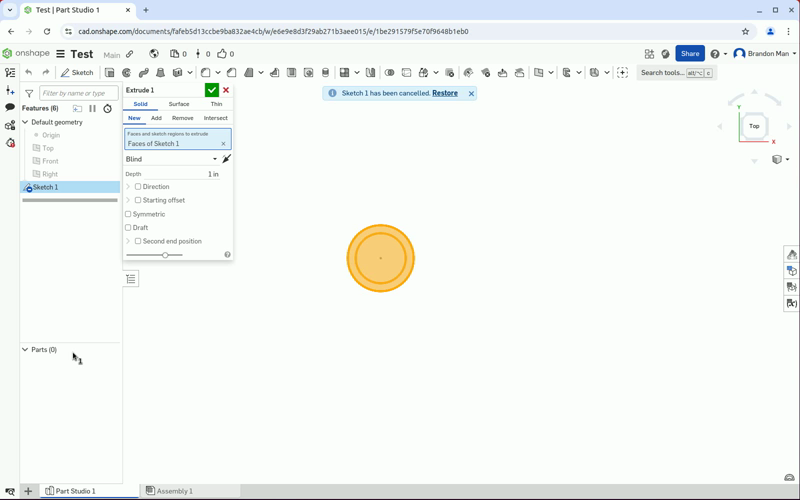
mouse_move(143, 106)
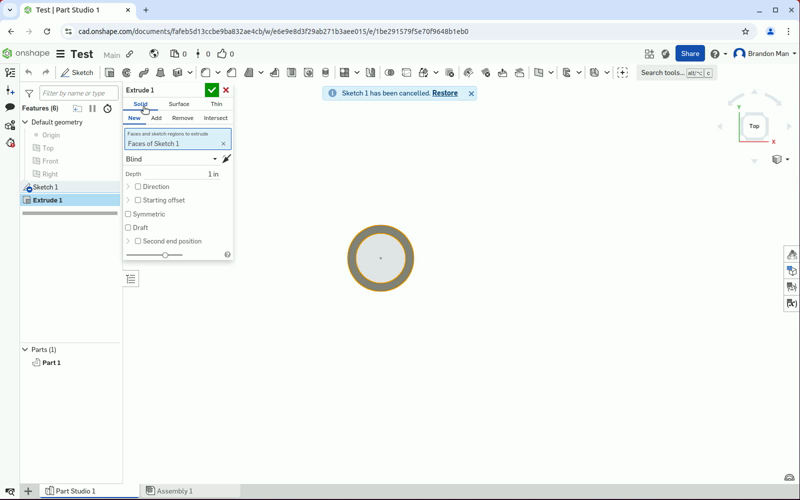
click(143, 106)
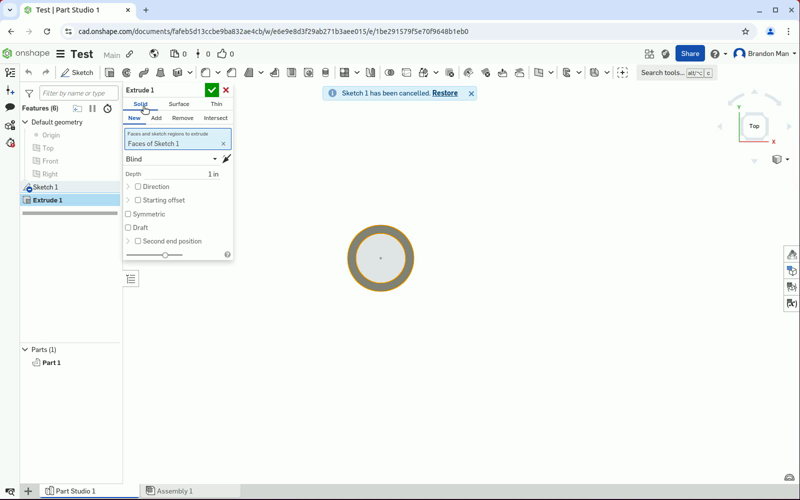
mouse_move(137, 120)
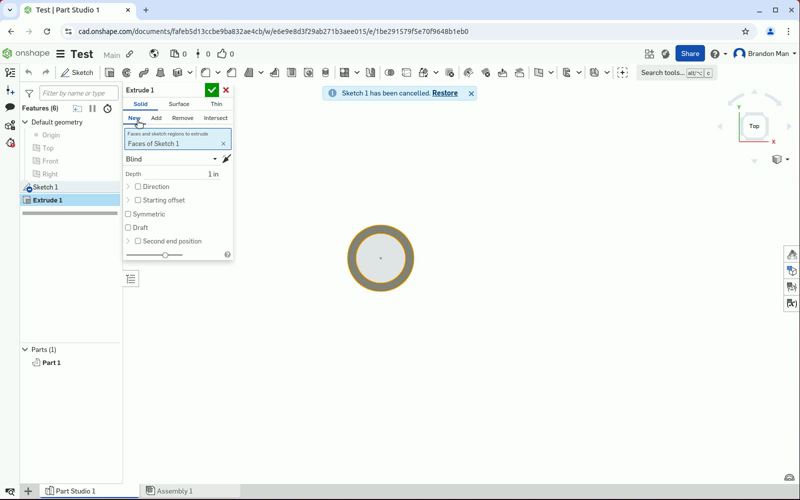
click(137, 120)
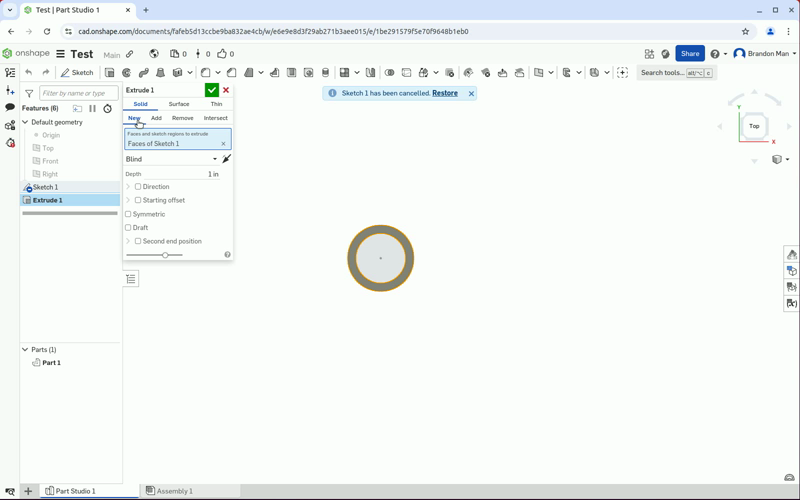
key(tab, 4)
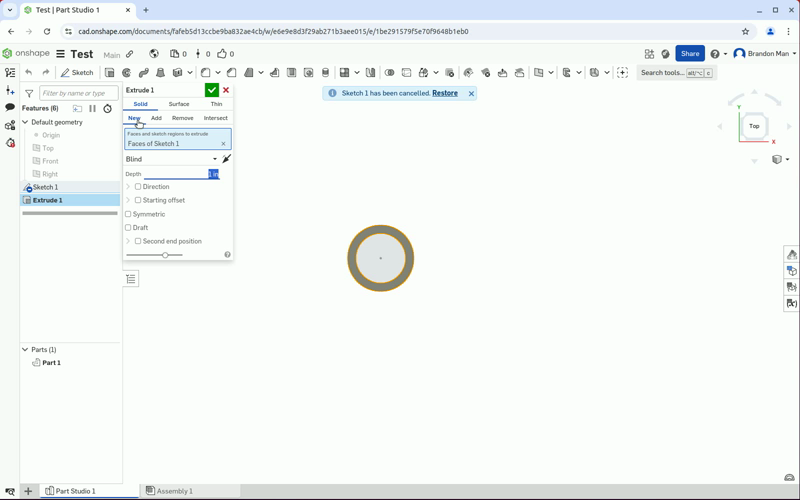
text(2.648)
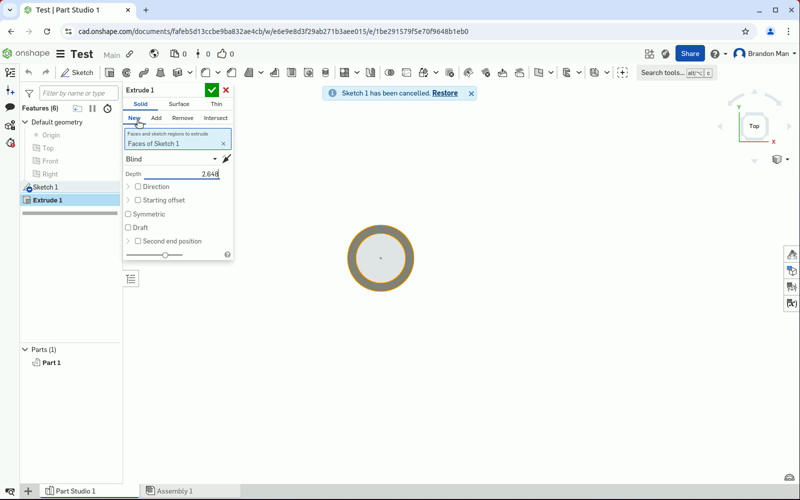
key(enter)
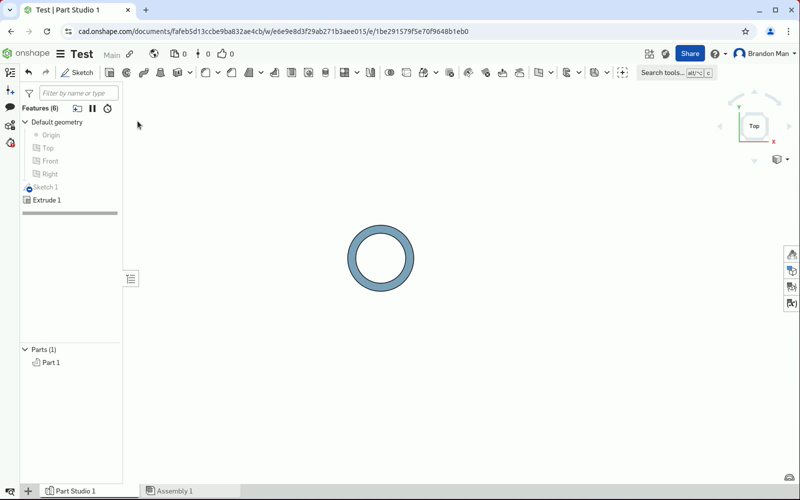
key(shift+h)
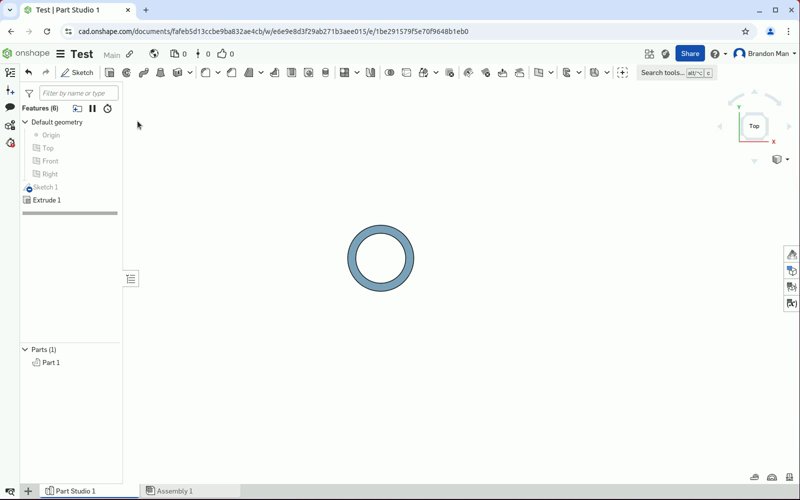
key(shift+h)
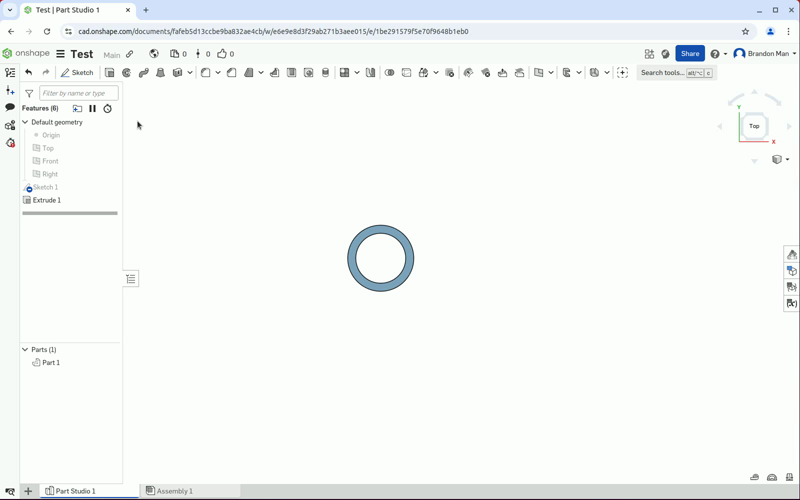
mouse_move(73, 189)
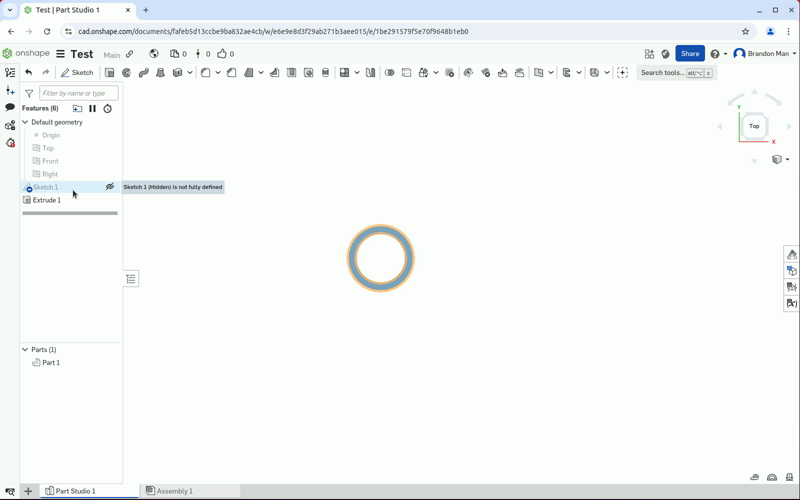
click(73, 189)
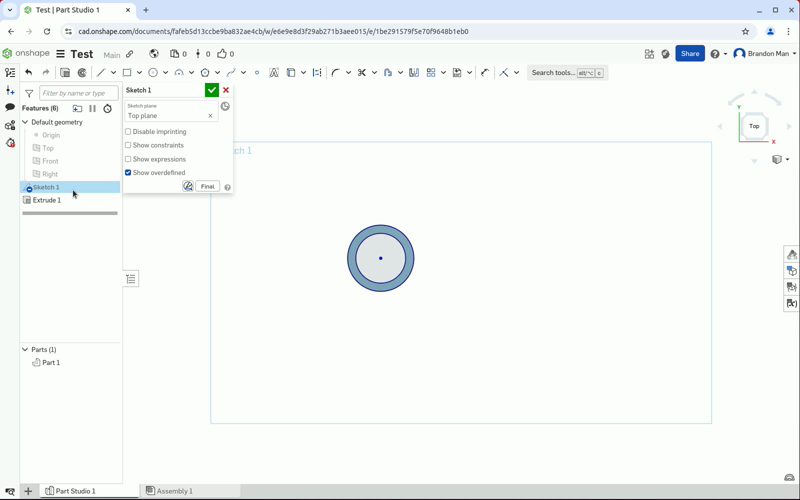
mouse_move(229, 92)
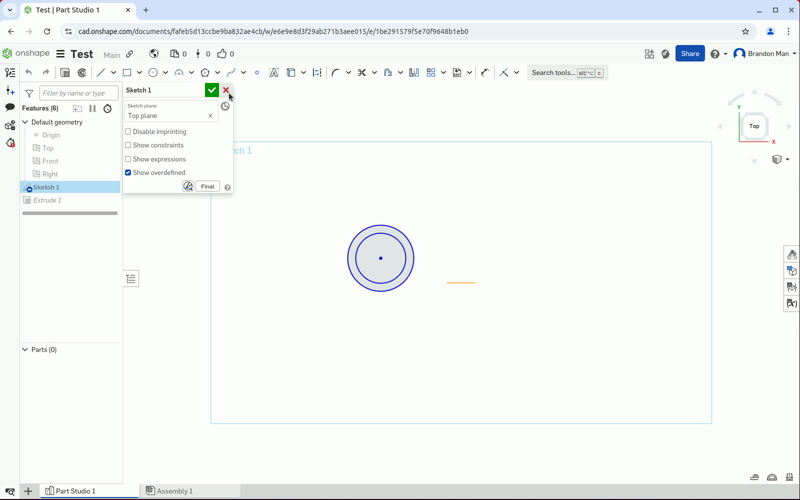
click(229, 92)
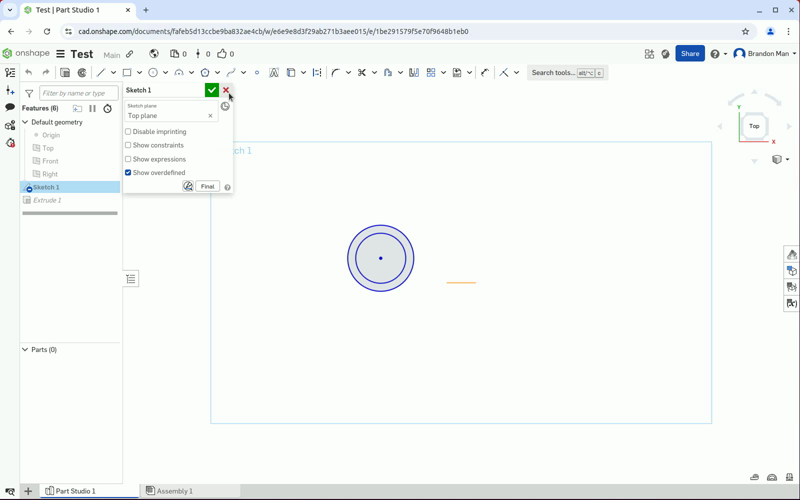
key(shift+s)
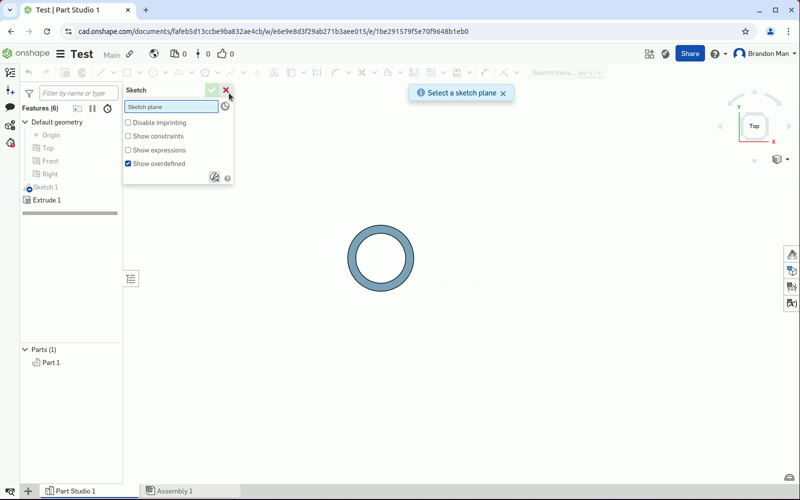
mouse_move(73, 150)
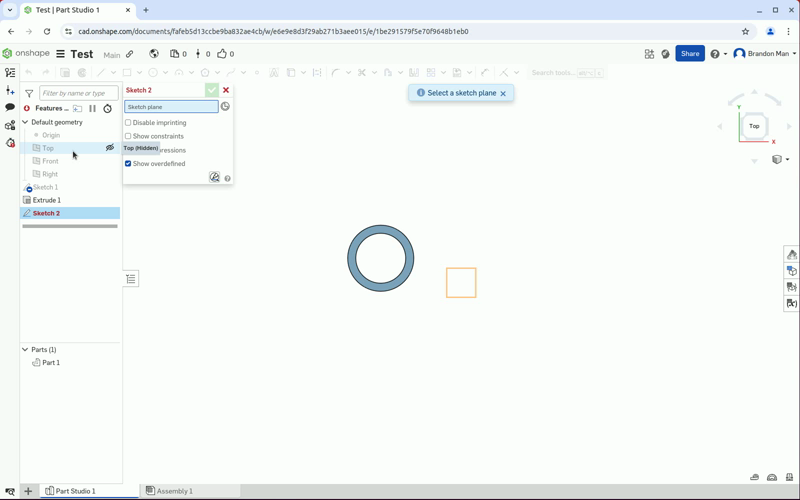
click(73, 150)
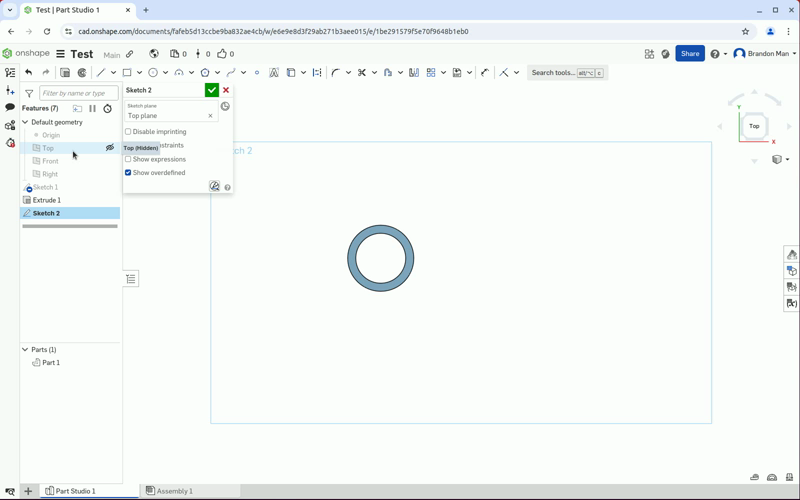
mouse_move(73, 352)
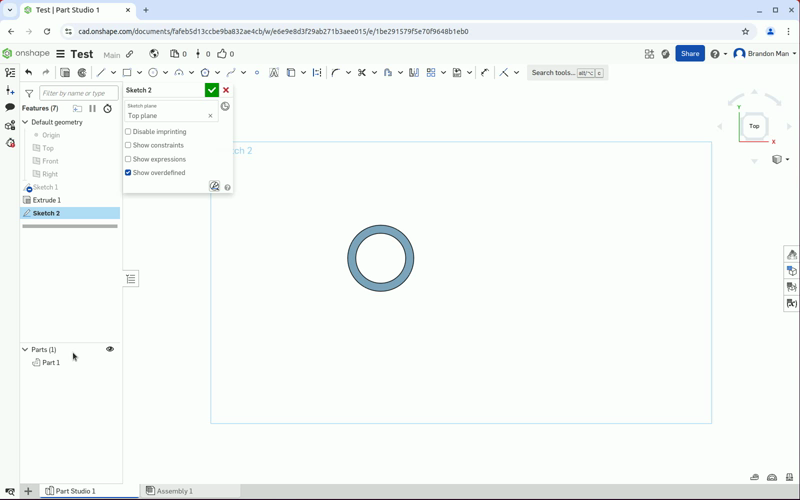
key(y)
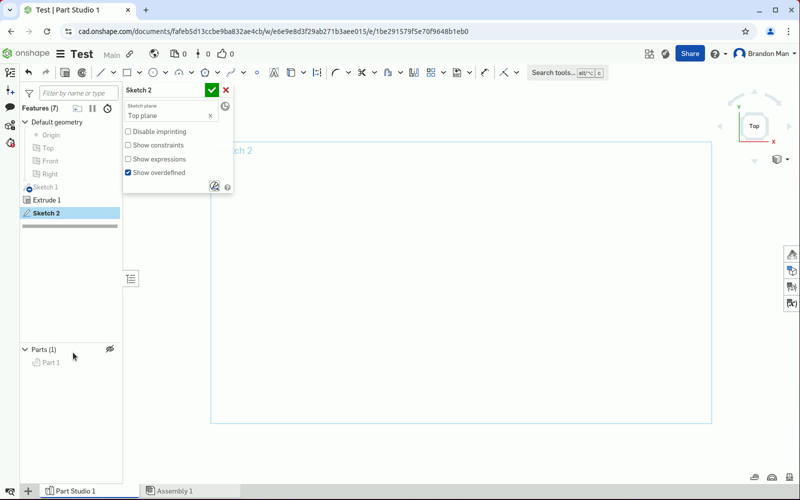
key(c)
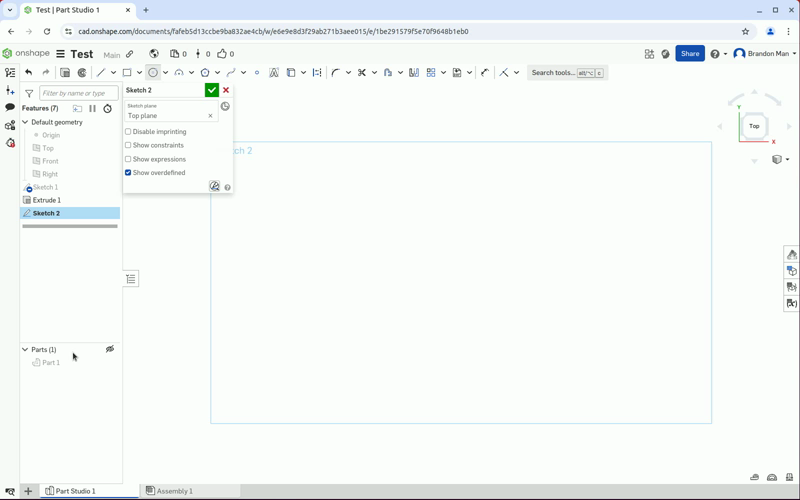
key_down(shift)
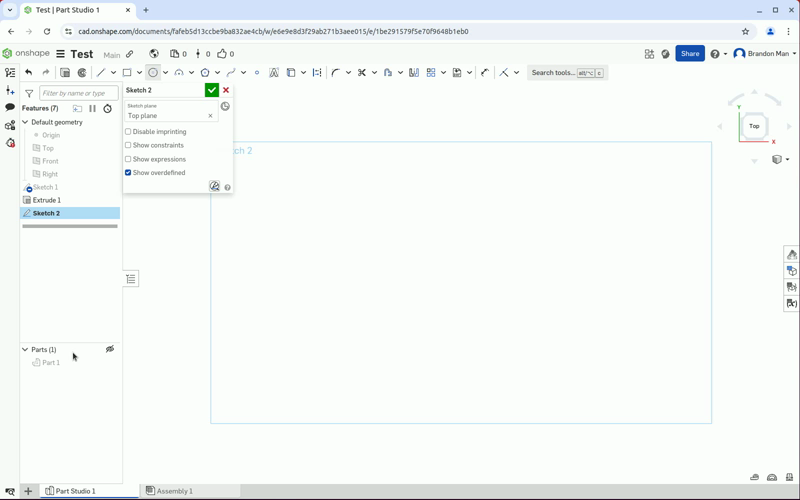
mouse_move(380, 258)
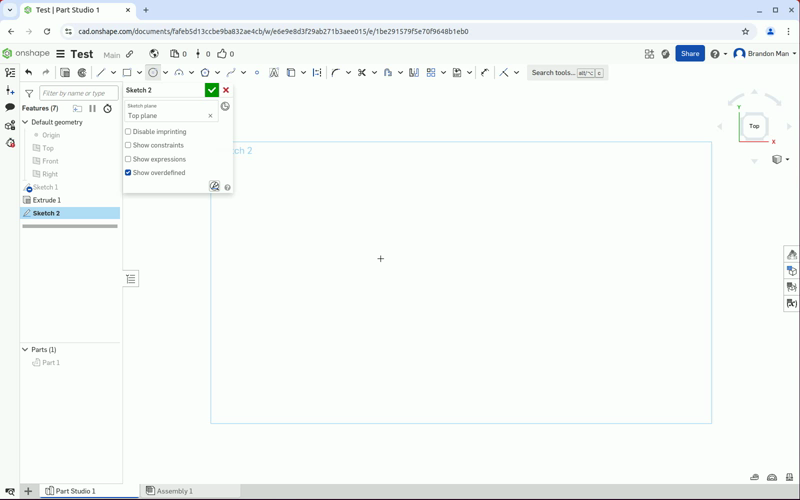
click(380, 258)
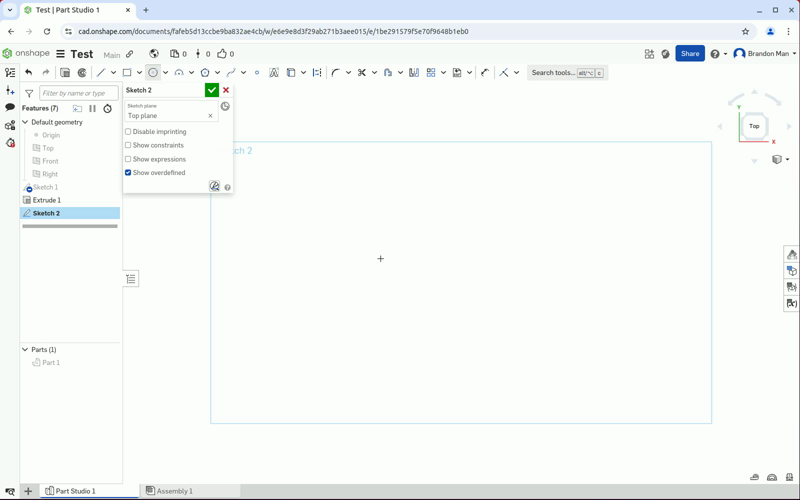
key_up(shift)
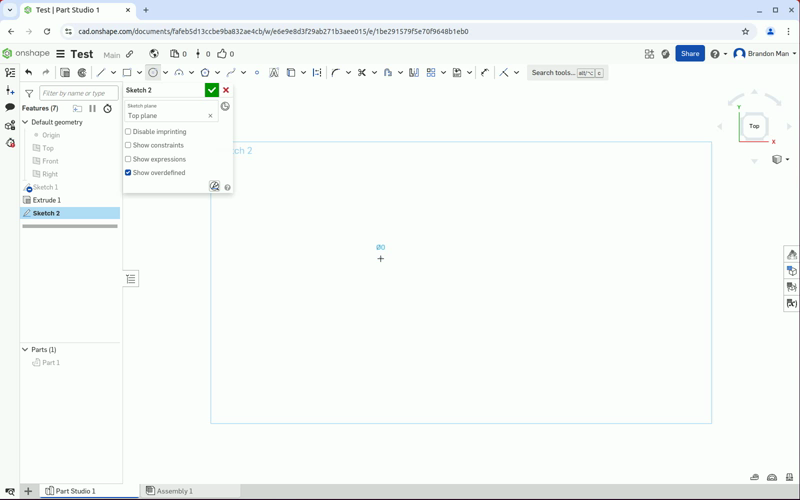
mouse_move(390, 258)
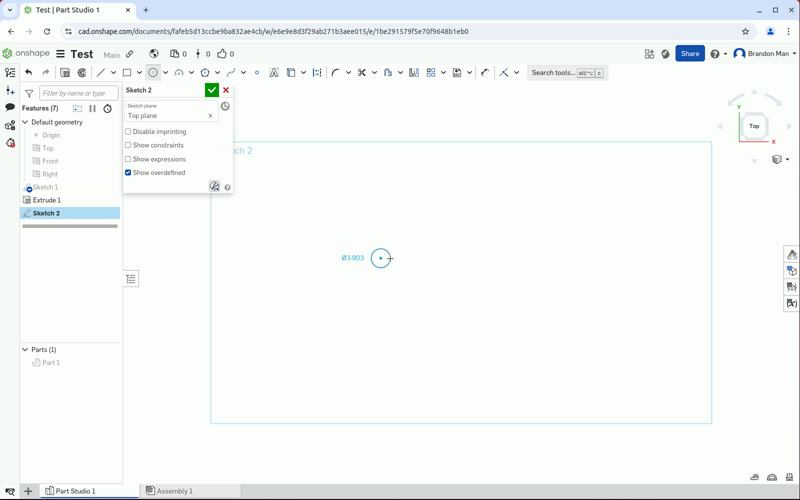
click(390, 258)
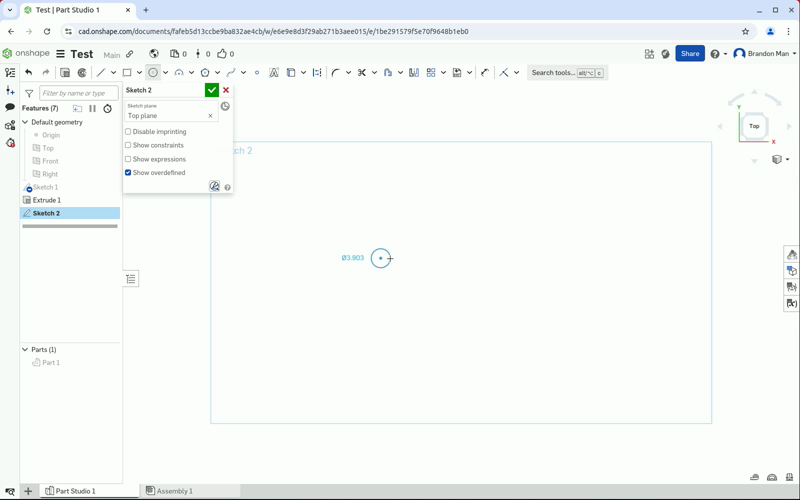
key(esc)
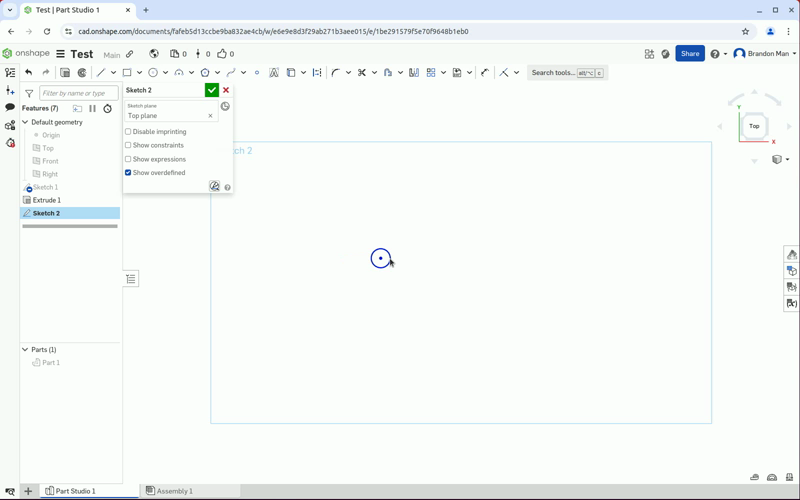
key(c)
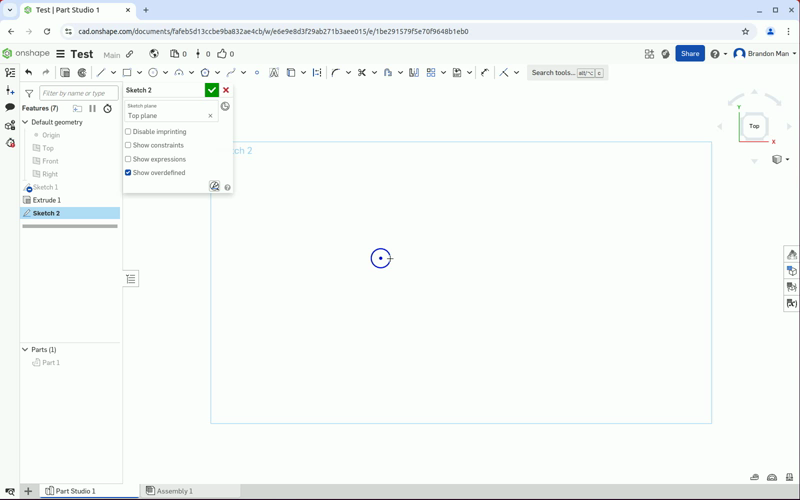
key_down(shift)
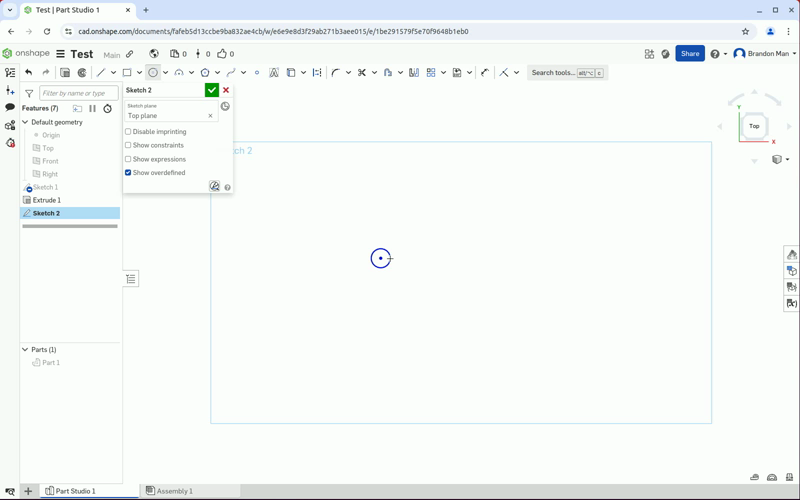
mouse_move(380, 258)
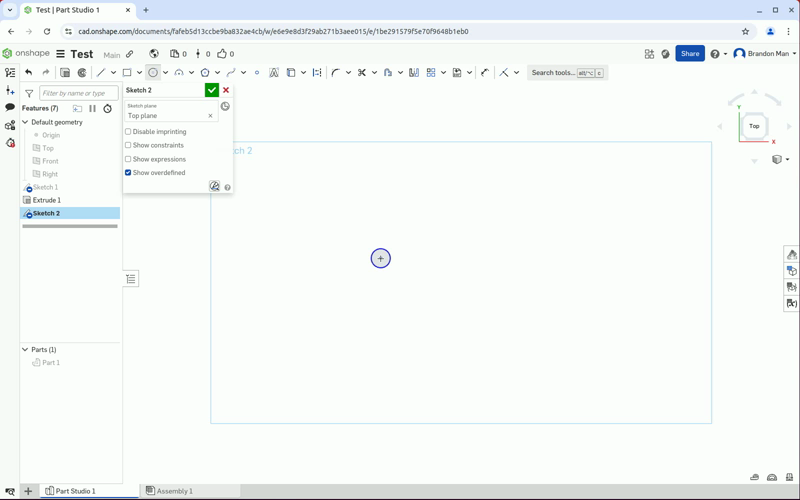
click(380, 258)
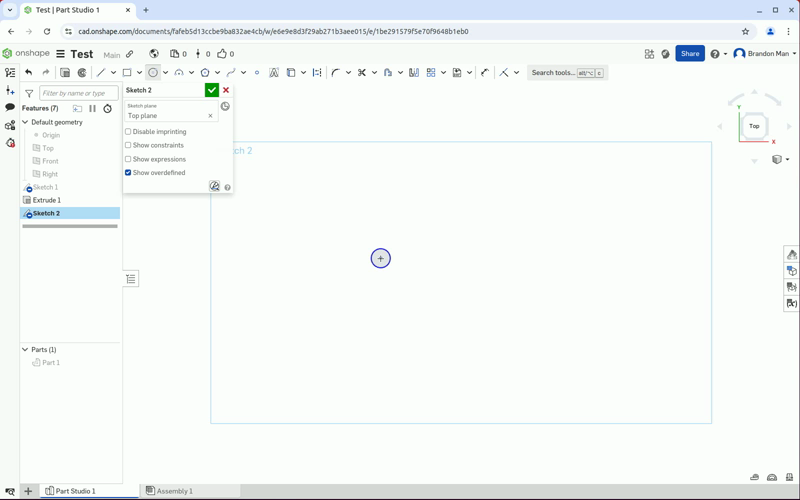
key_up(shift)
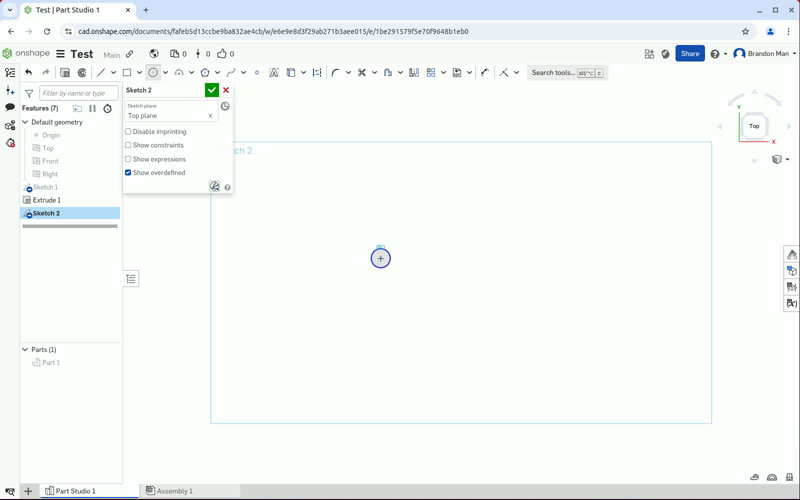
mouse_move(384, 258)
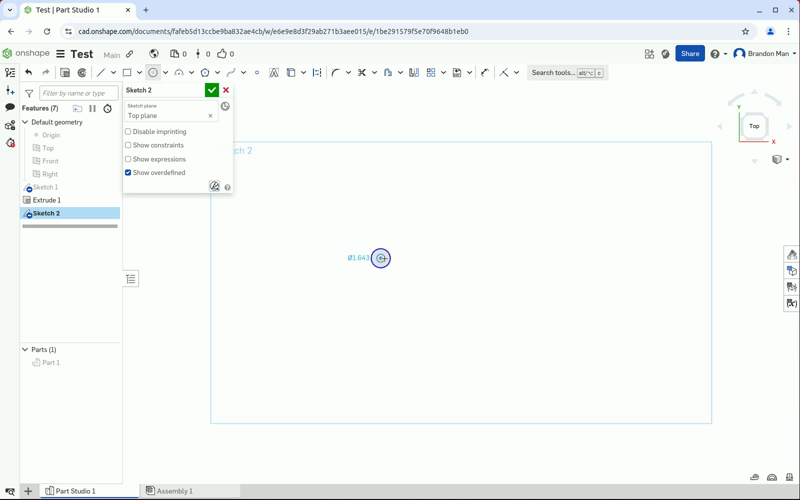
scroll(6)
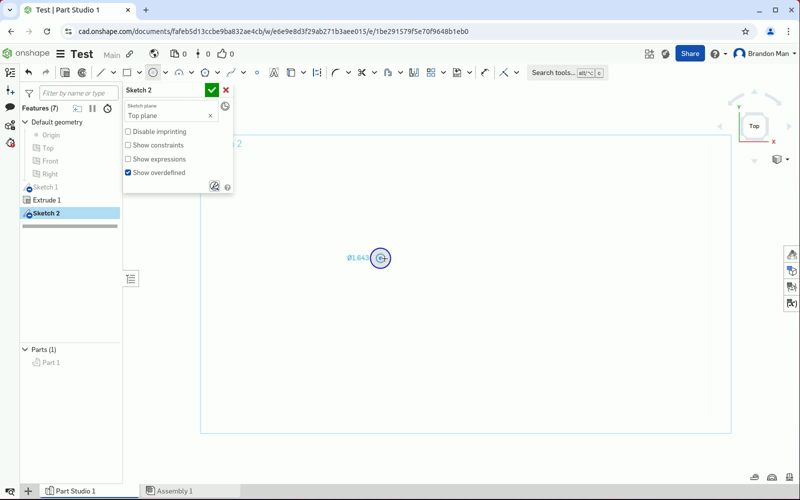
scroll(6)
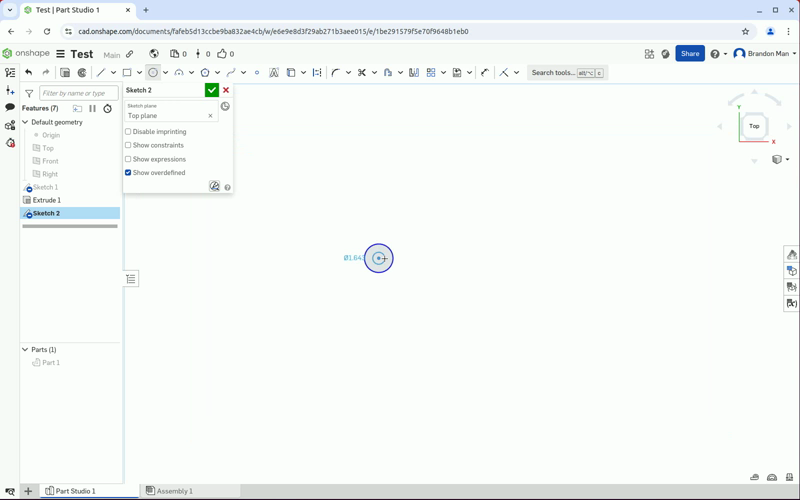
scroll(6)
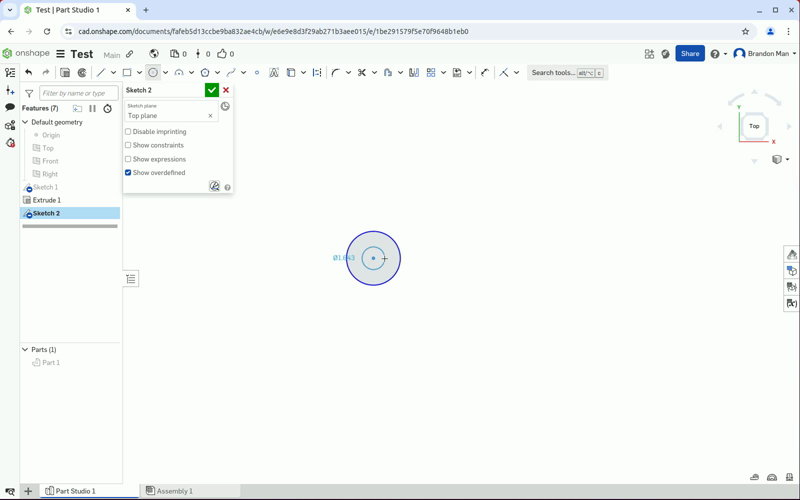
scroll(6)
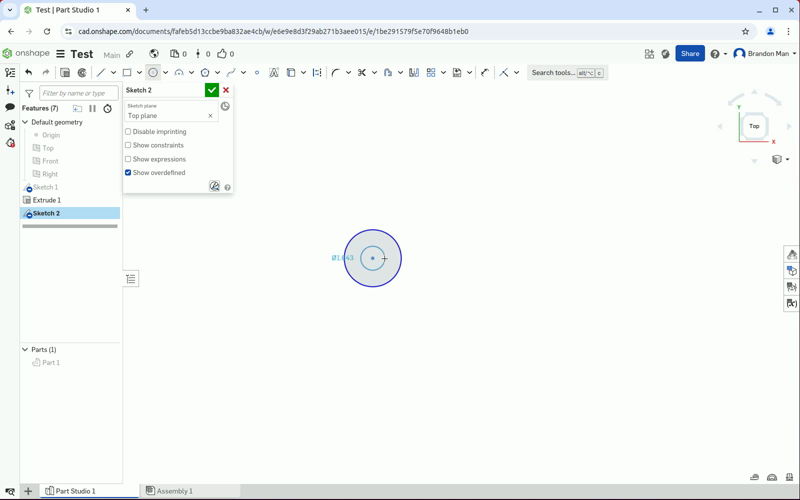
scroll(6)
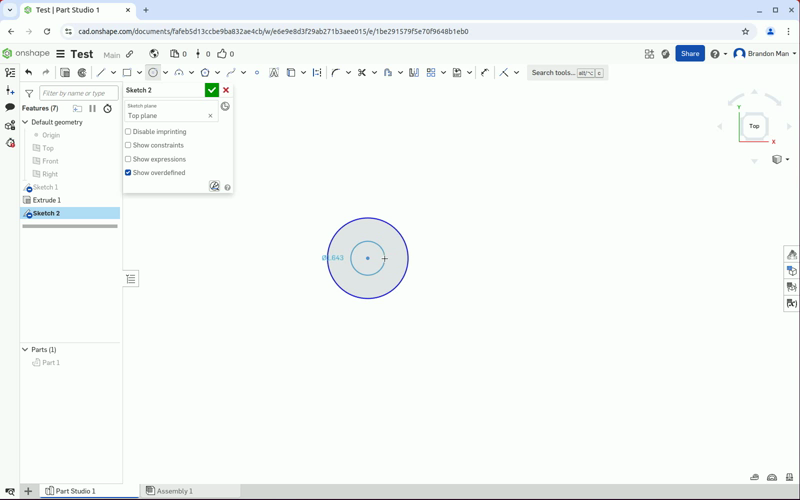
scroll(6)
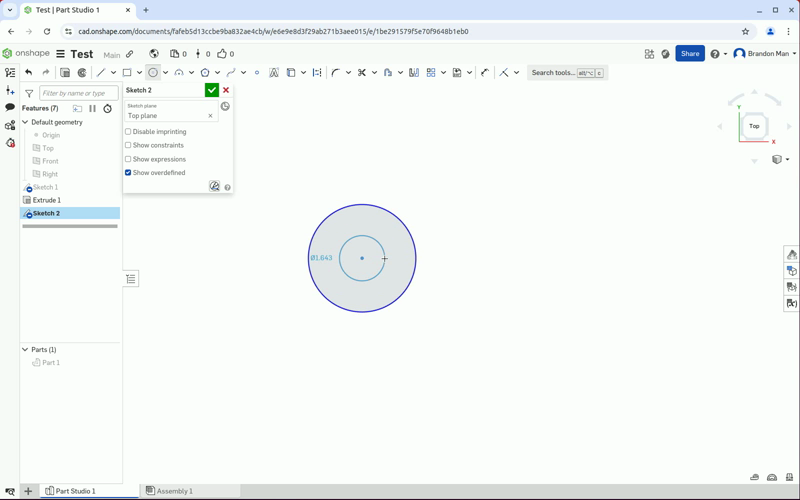
scroll(6)
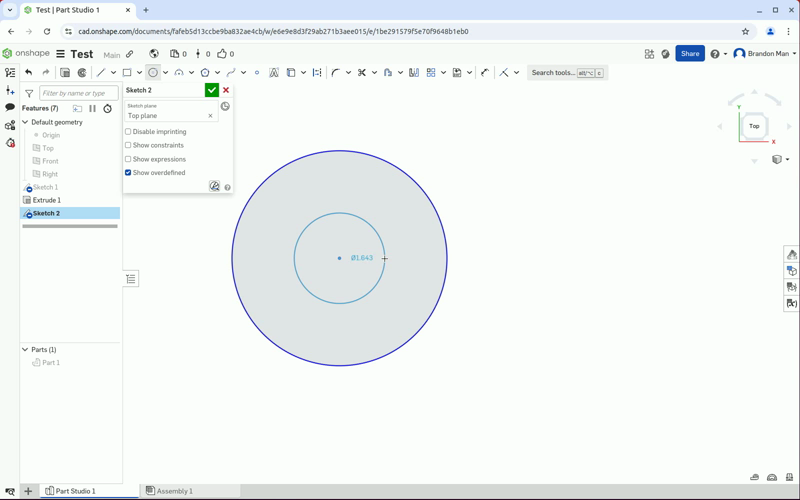
click(384, 258)
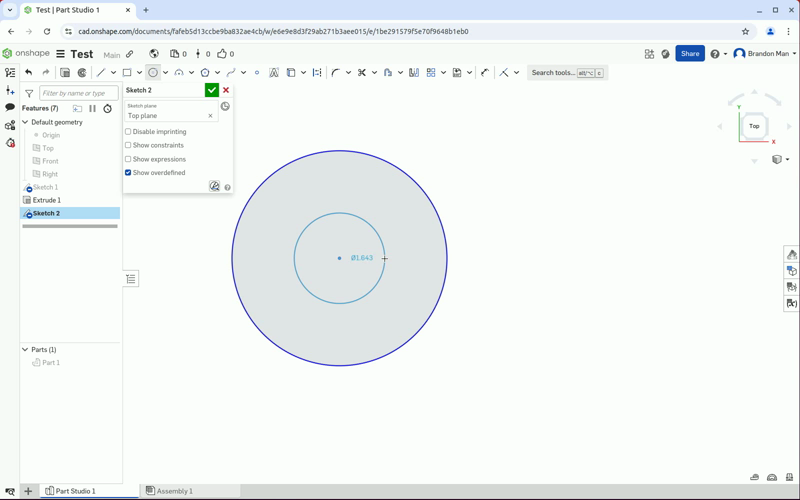
scroll(-6)
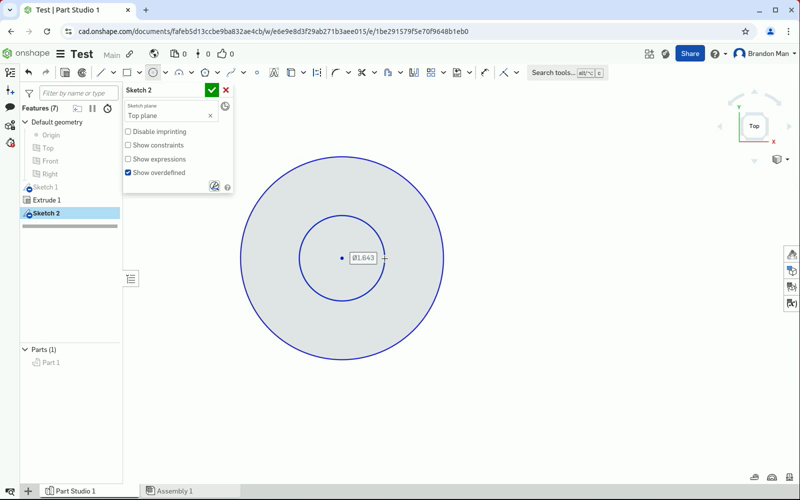
scroll(-6)
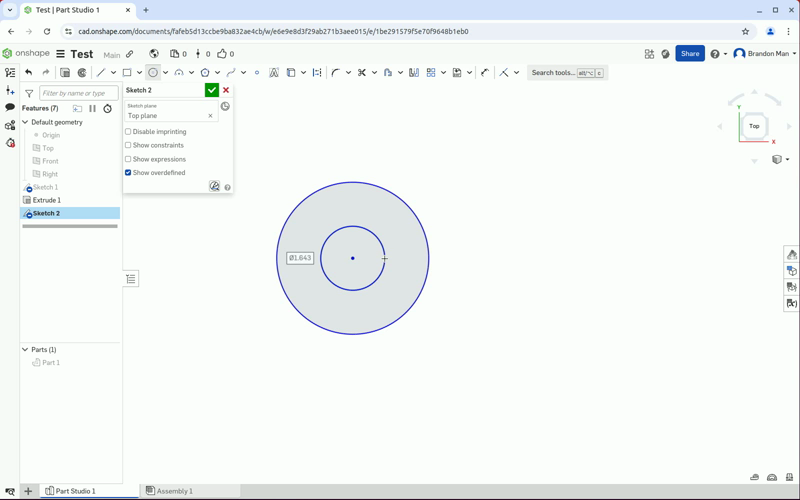
scroll(-6)
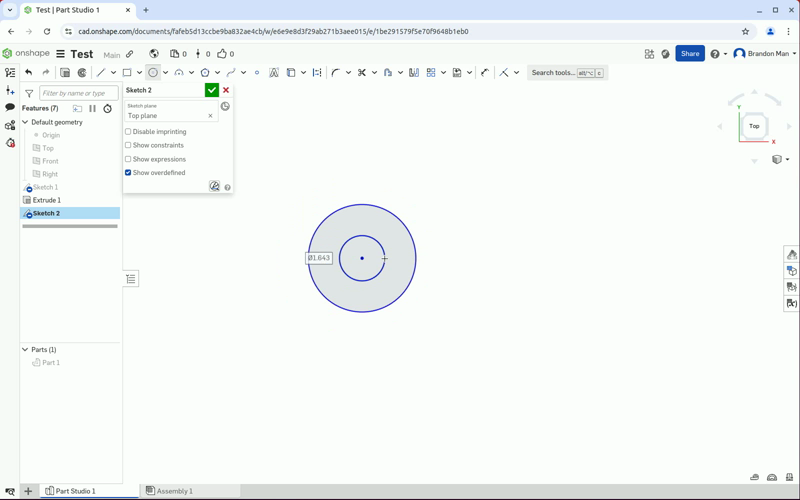
scroll(-6)
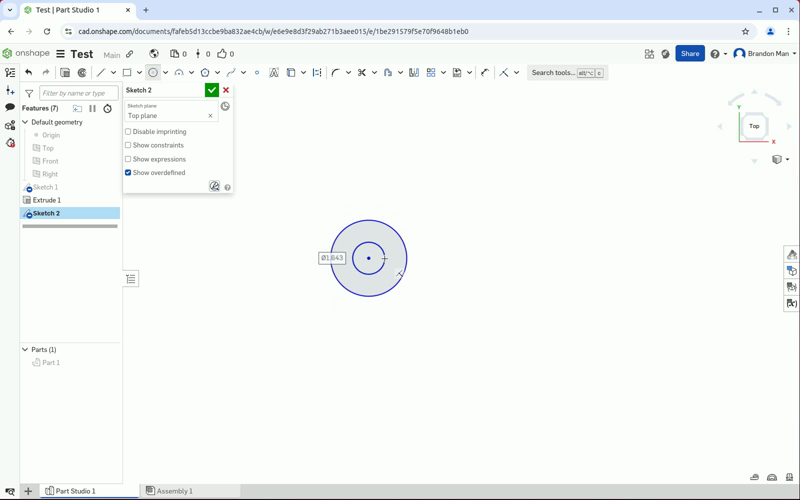
scroll(-6)
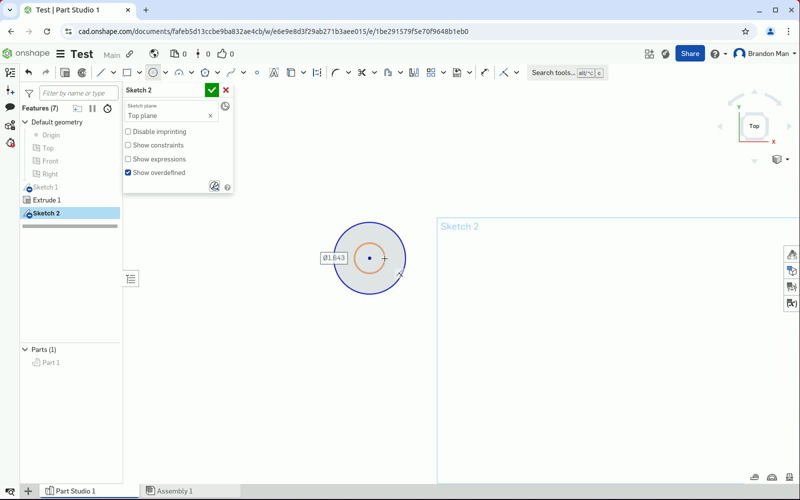
scroll(-6)
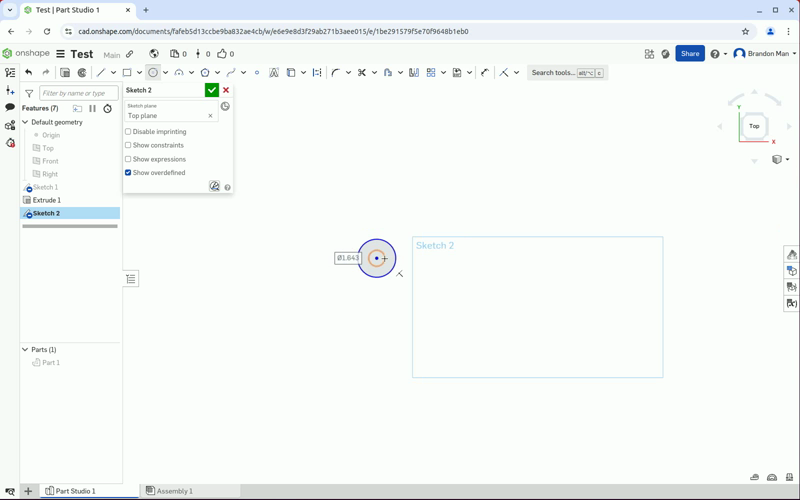
scroll(-6)
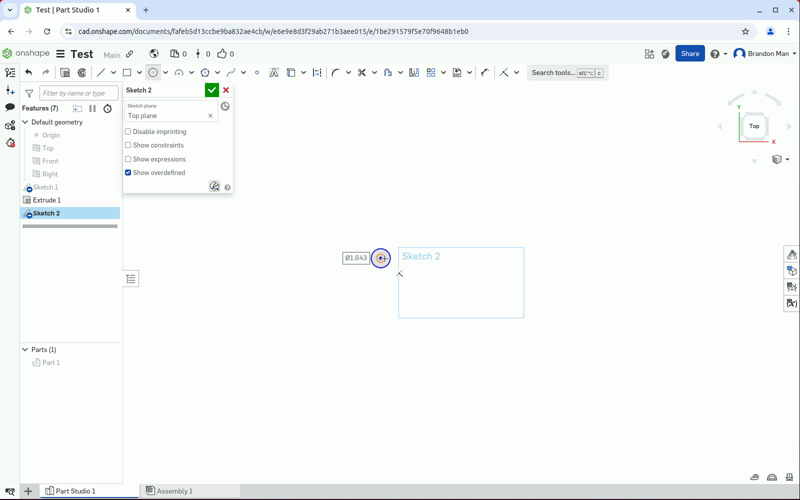
key(esc)
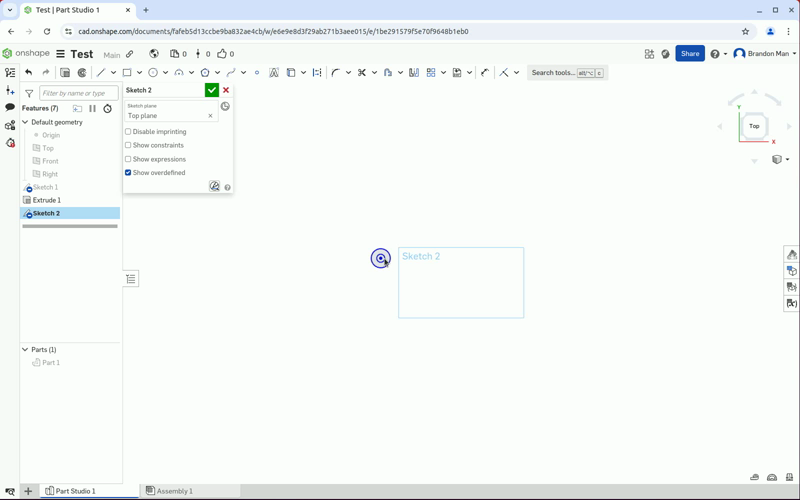
mouse_move(377, 265)
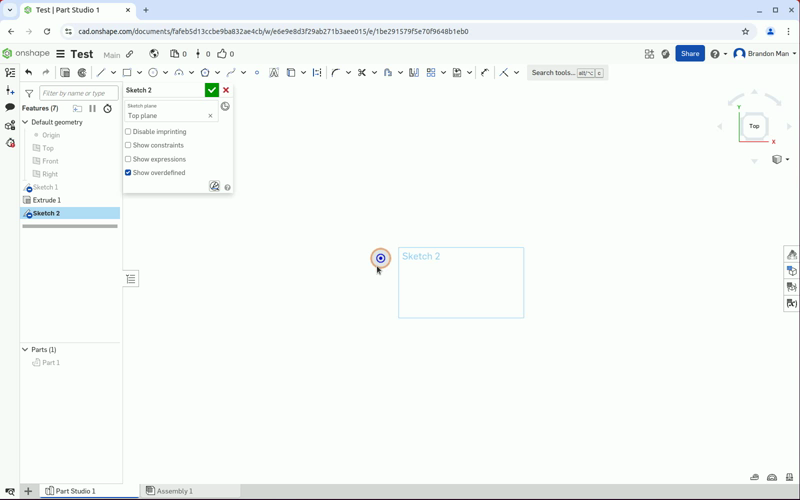
scroll(6)
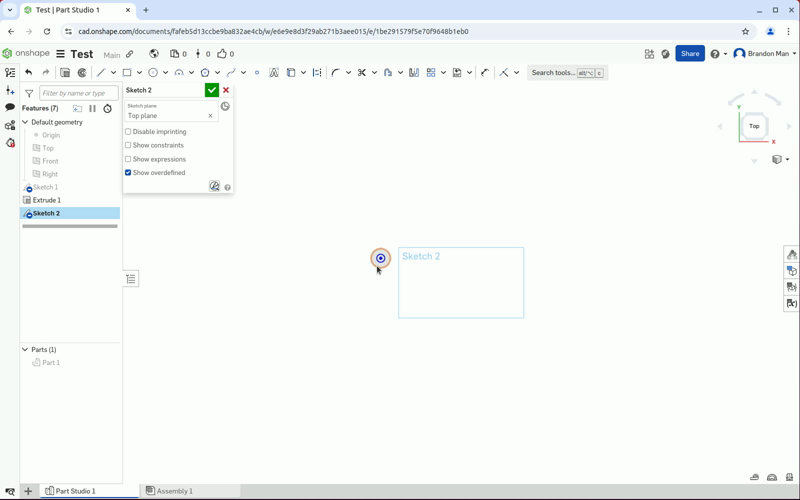
scroll(6)
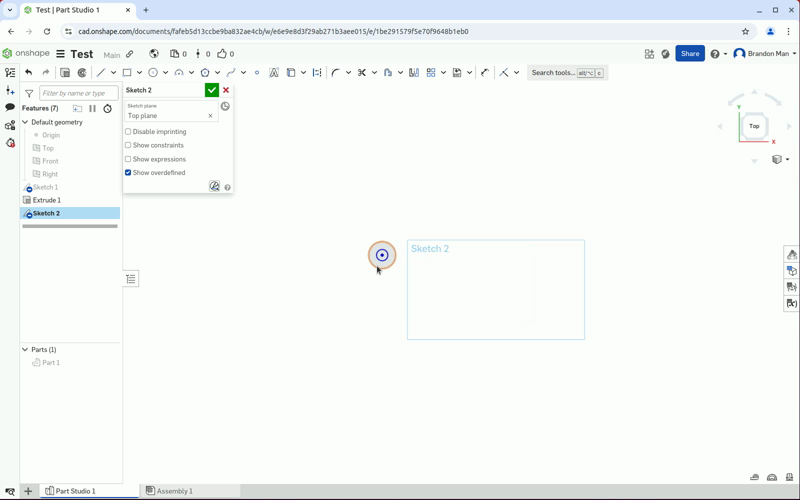
scroll(6)
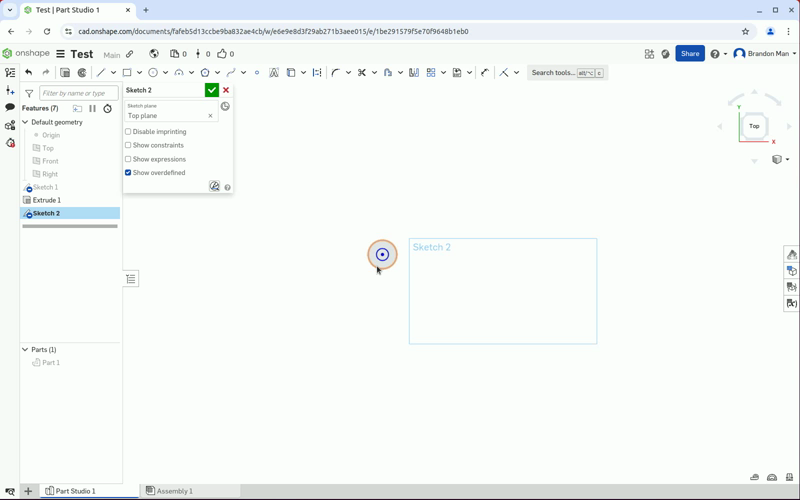
scroll(6)
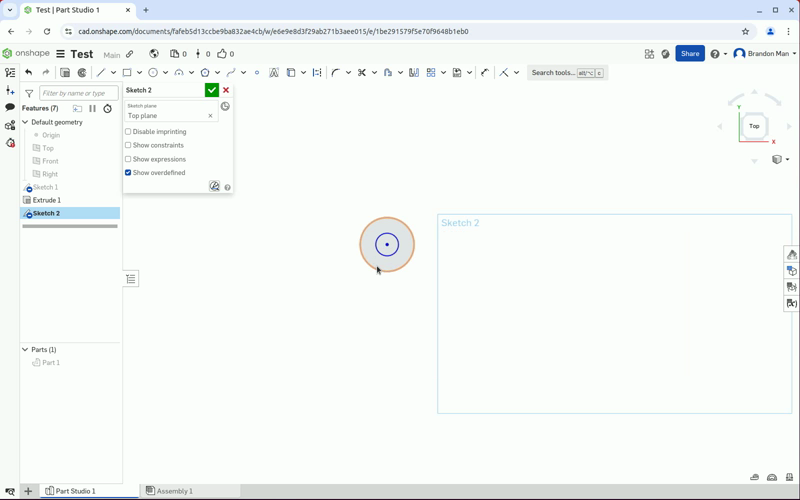
scroll(6)
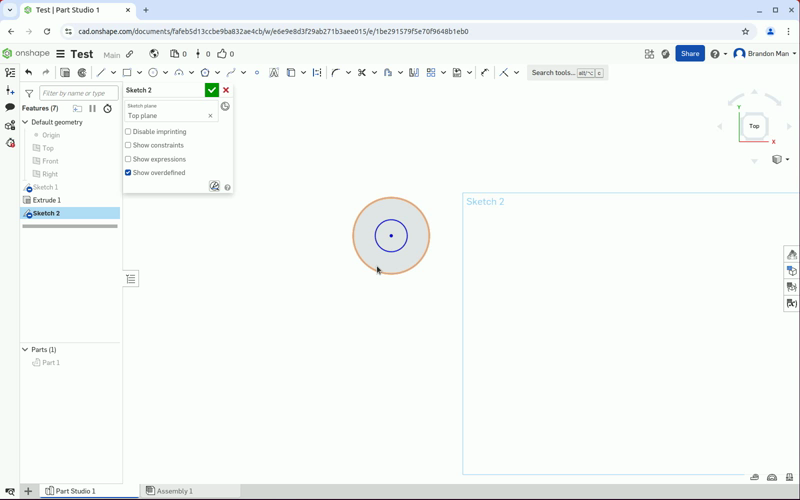
scroll(6)
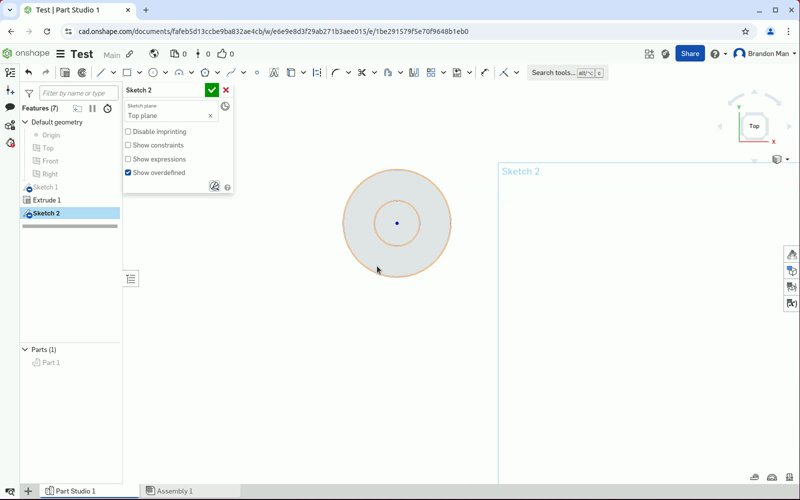
scroll(6)
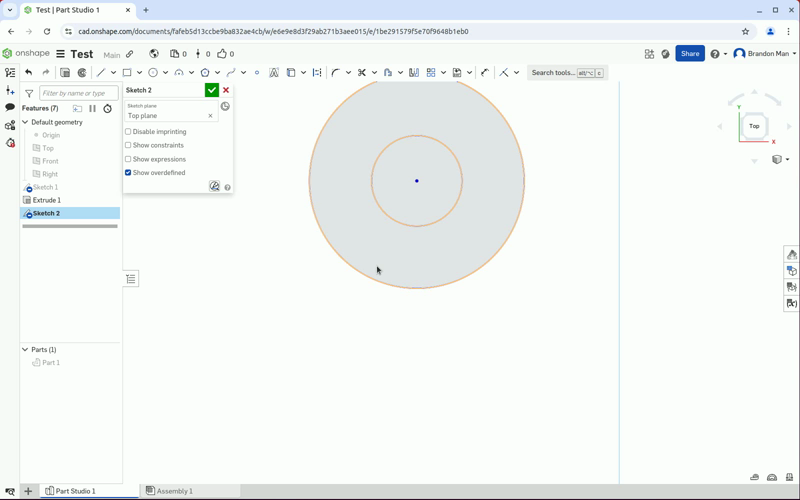
click(377, 265)
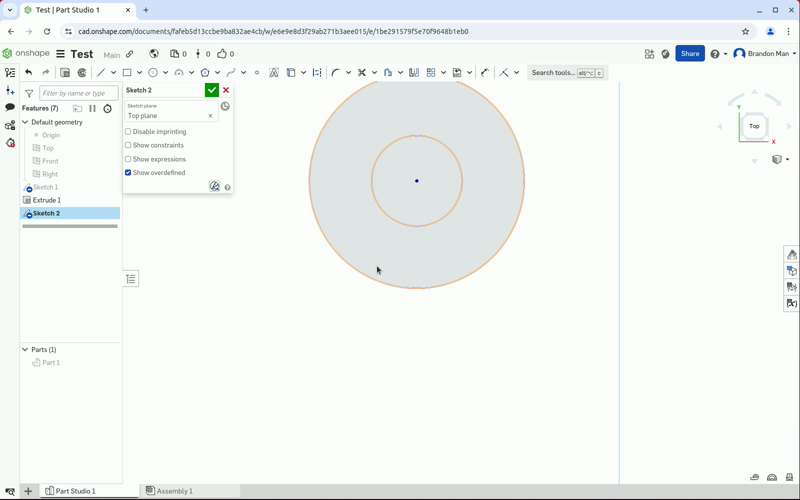
scroll(-6)
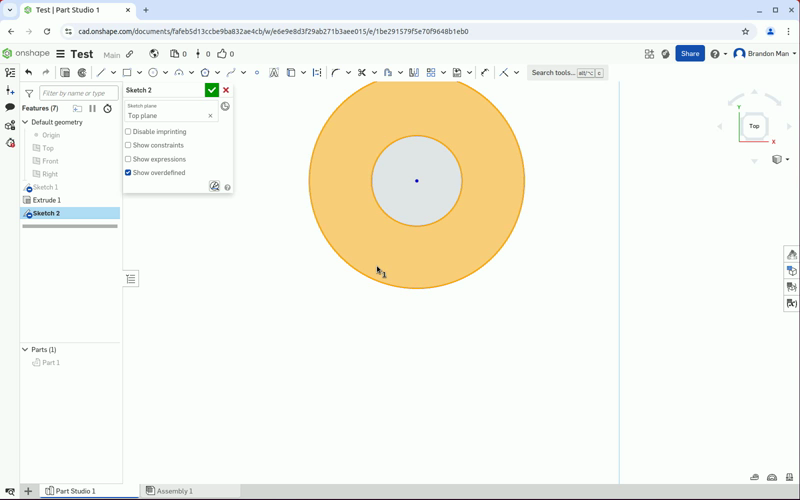
scroll(-6)
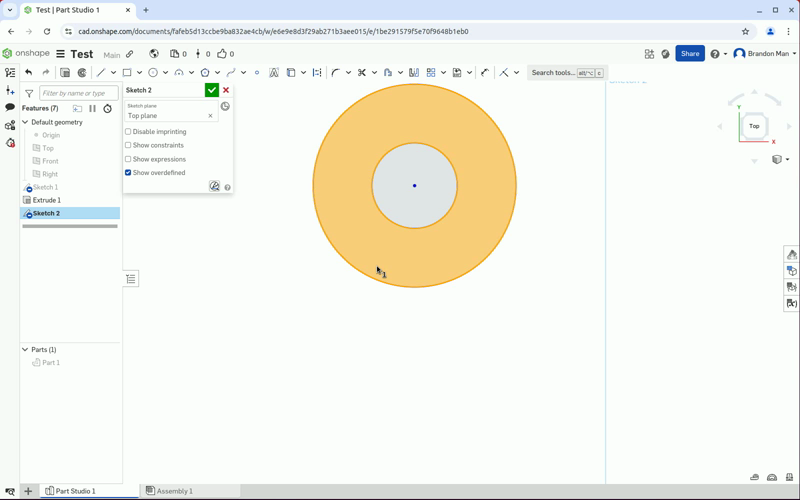
scroll(-6)
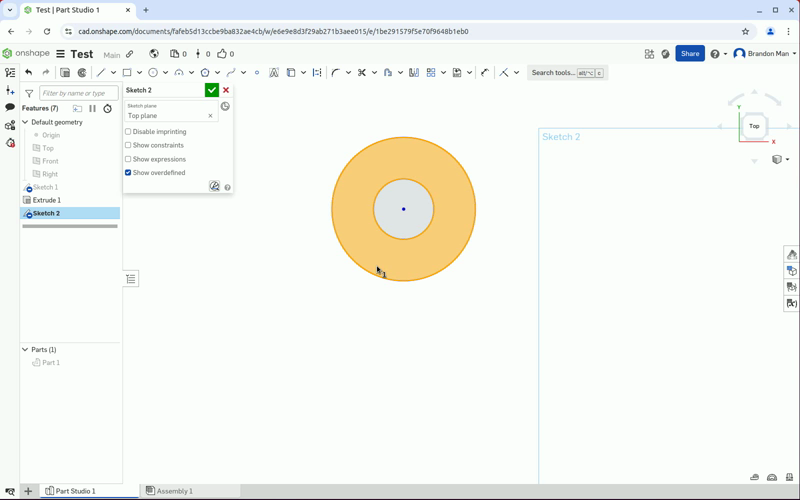
scroll(-6)
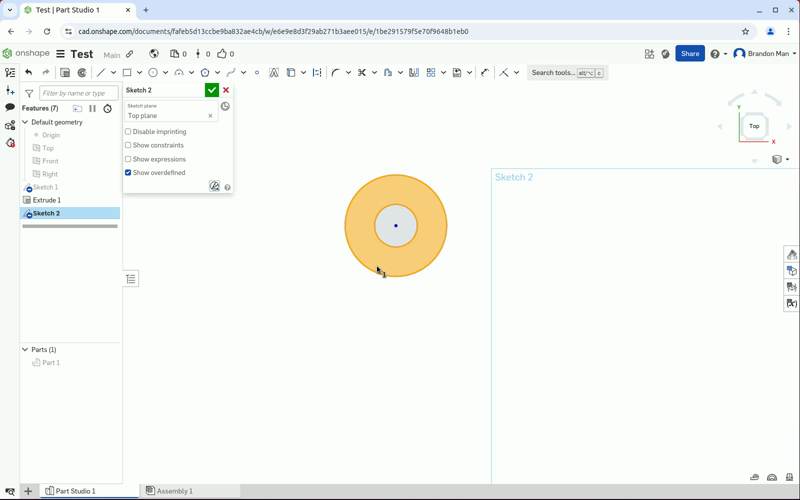
scroll(-6)
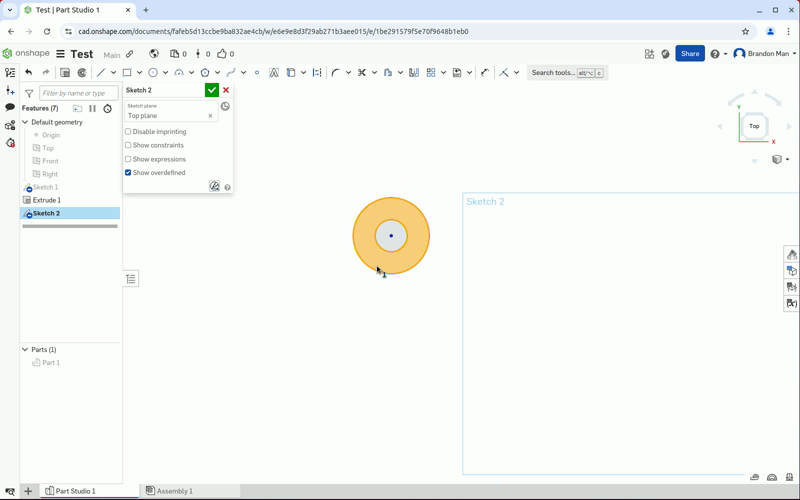
scroll(-6)
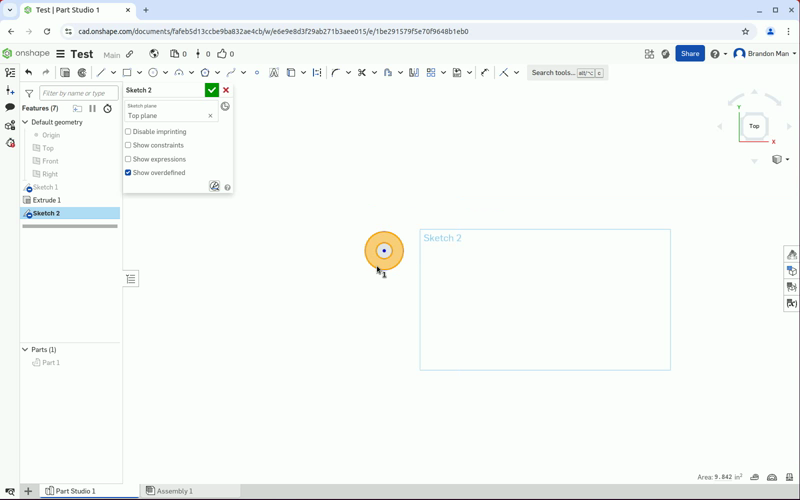
scroll(-6)
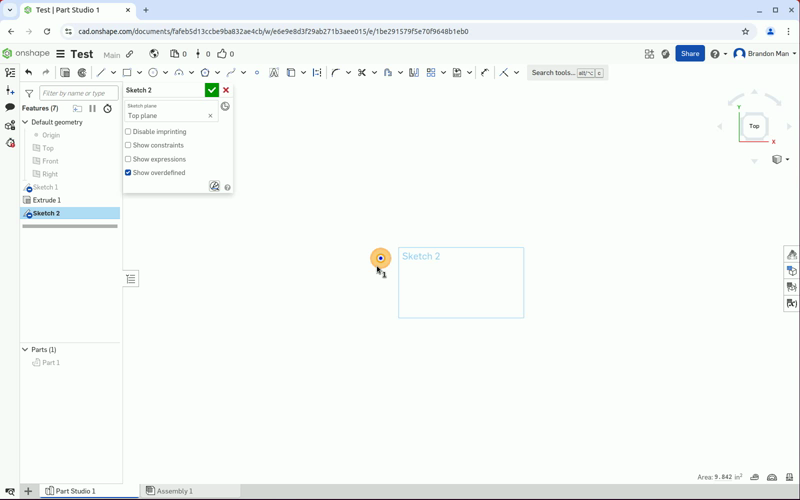
mouse_move(73, 352)
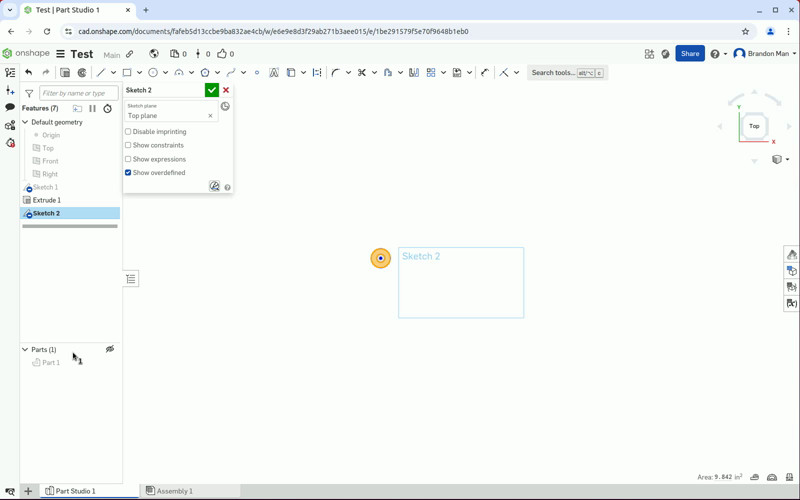
key(shift+y)
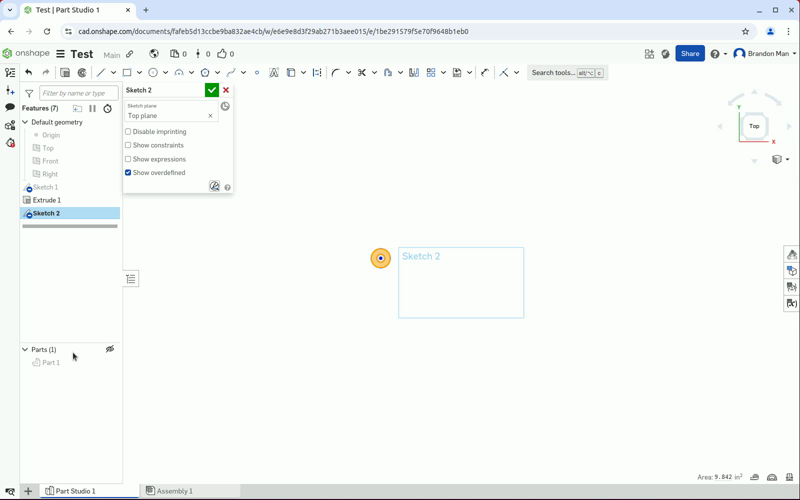
key(shift+e)
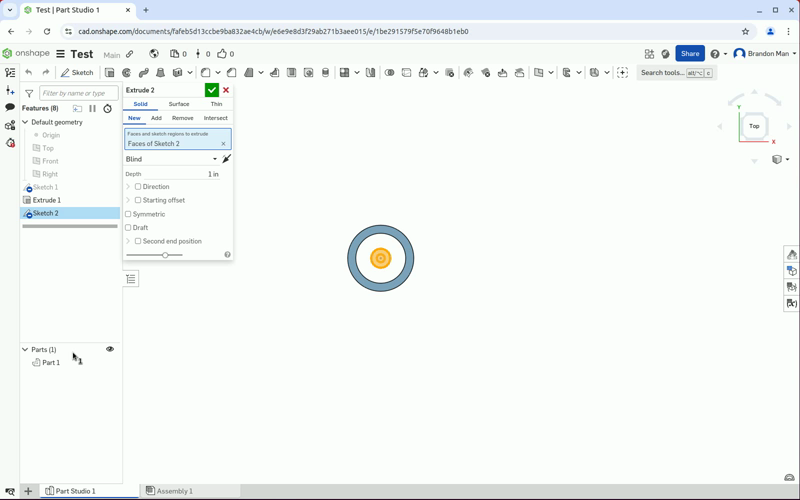
mouse_move(143, 106)
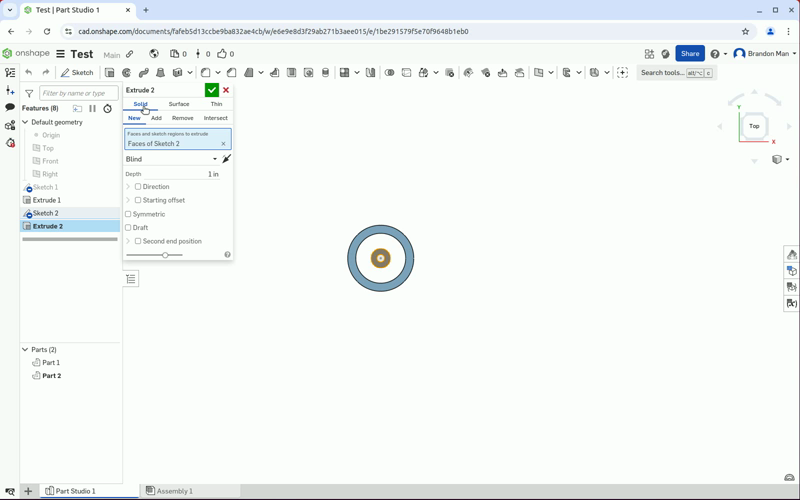
click(143, 106)
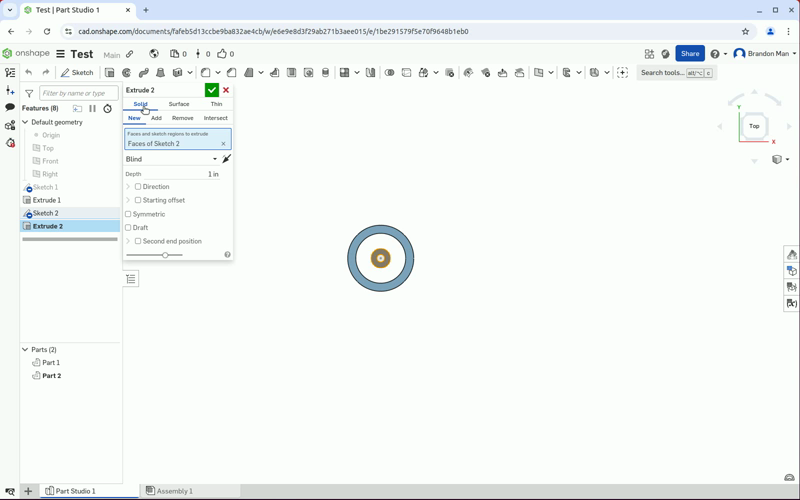
mouse_move(137, 120)
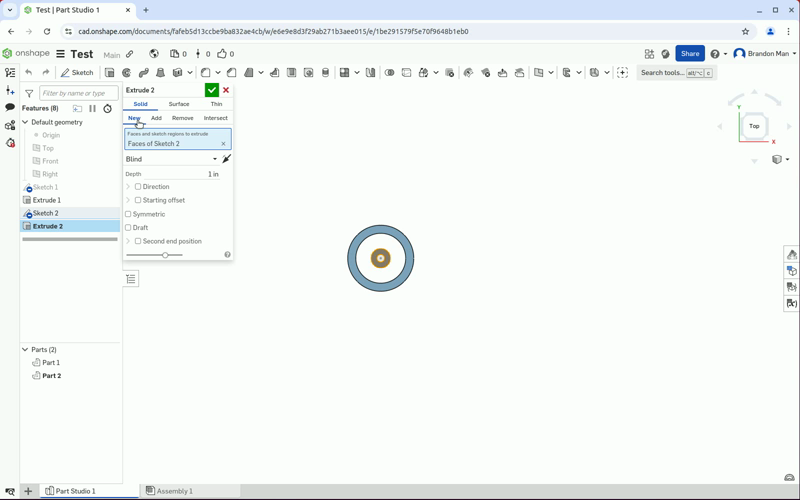
click(137, 120)
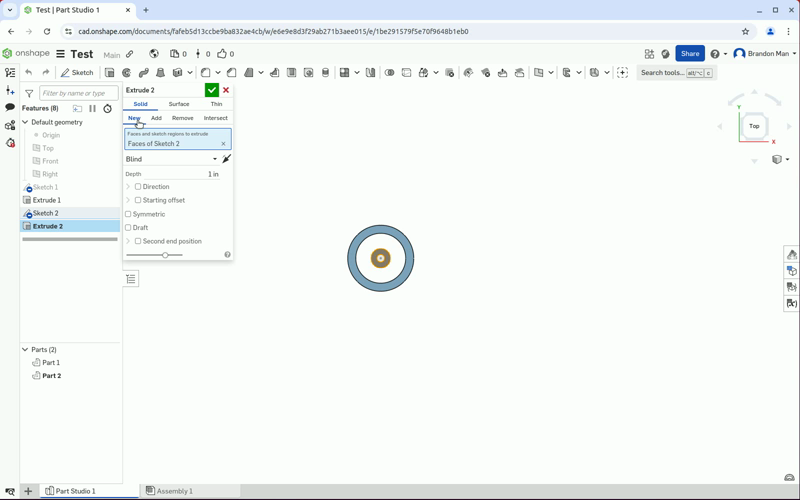
key(tab, 4)
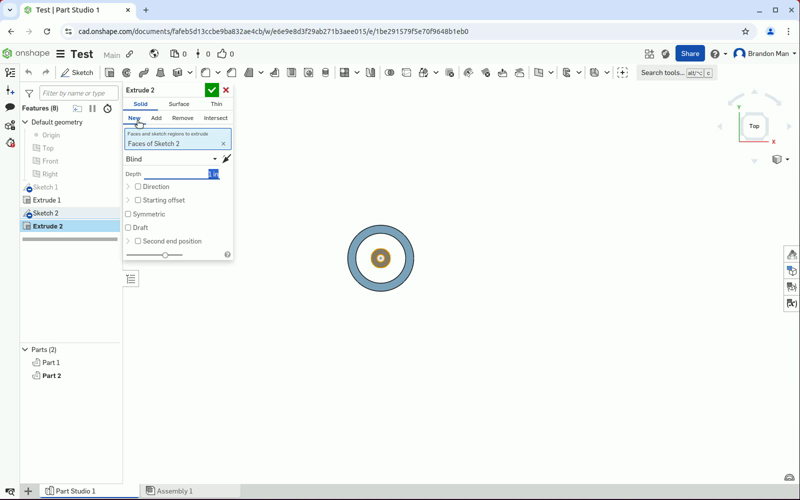
text(2.648)
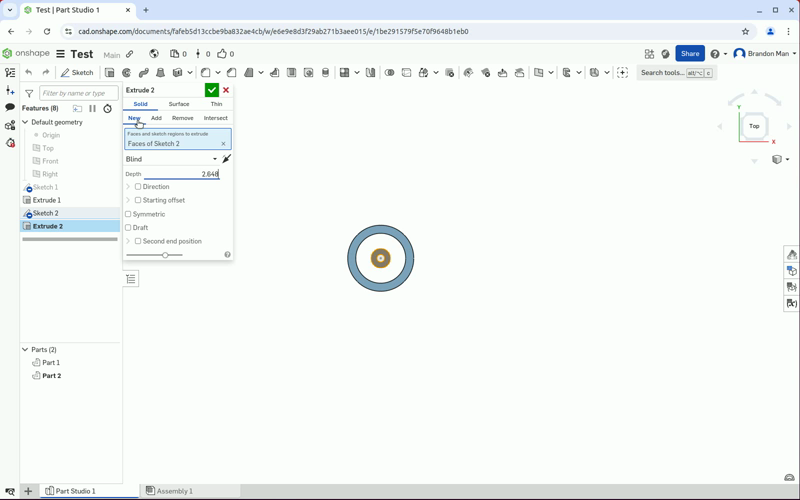
key(enter)
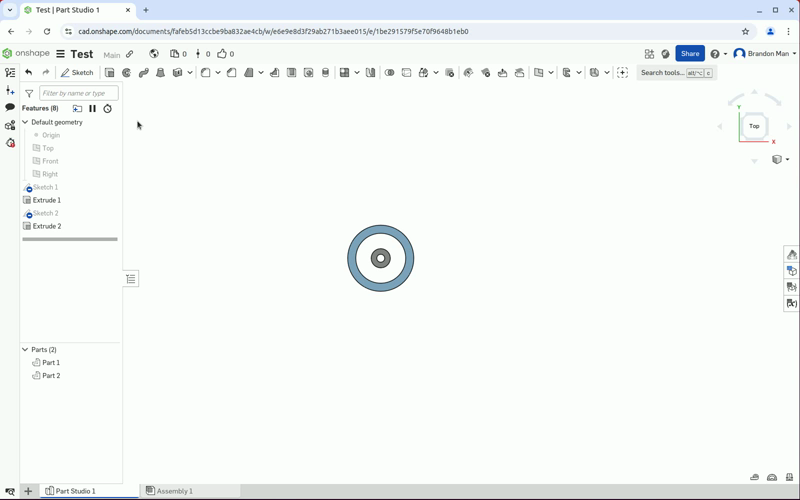
key(shift+h)
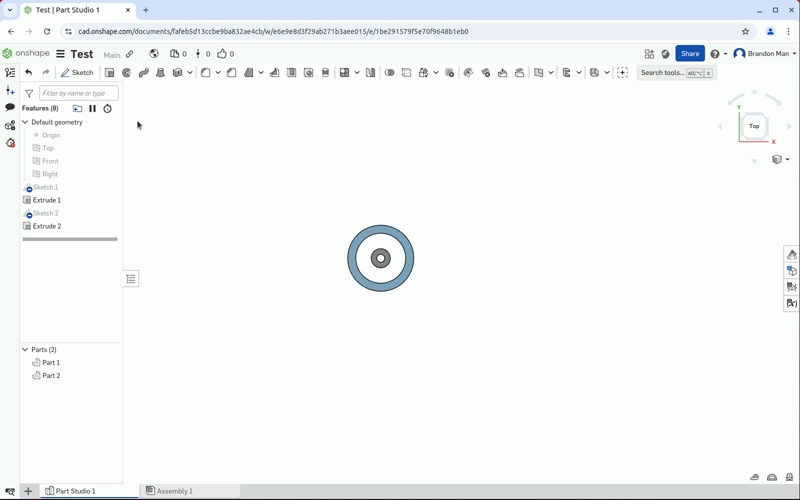
key(shift+h)
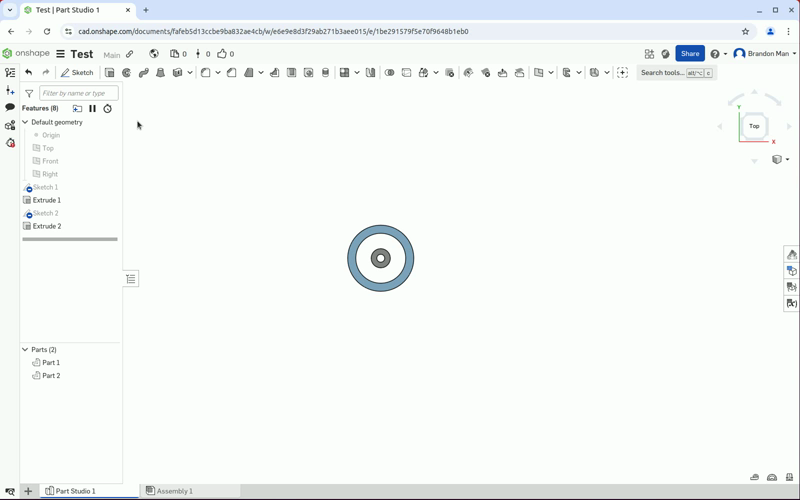
mouse_move(73, 189)
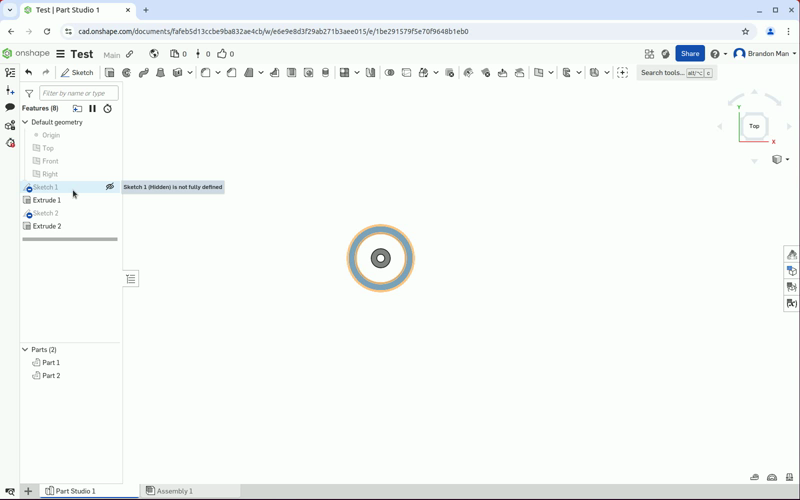
click(73, 189)
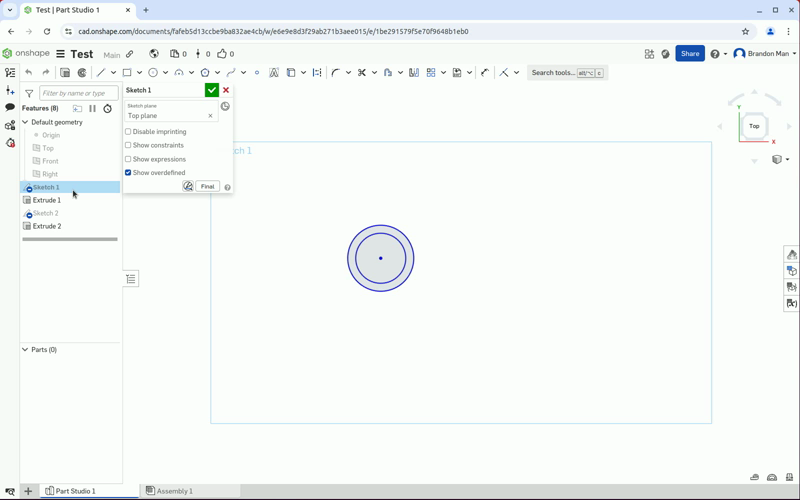
mouse_move(229, 92)
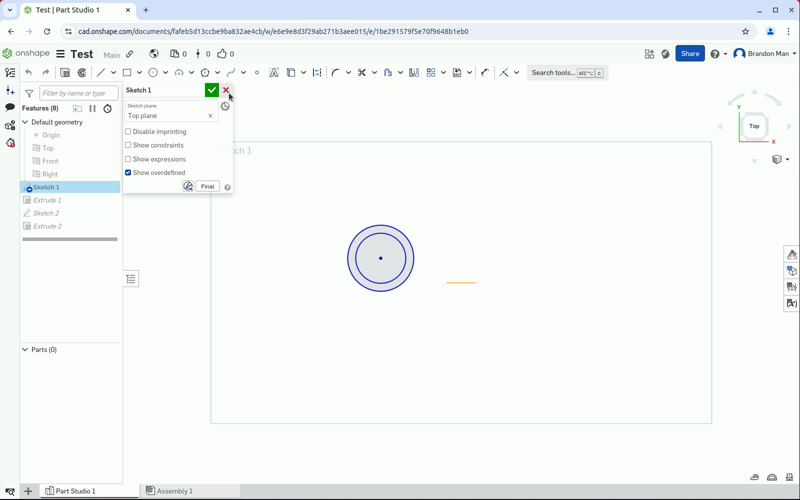
click(229, 92)
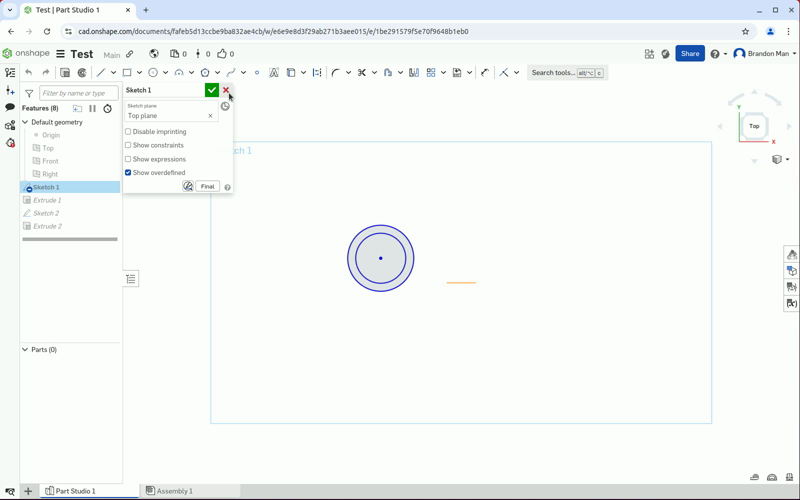
key(shift+s)
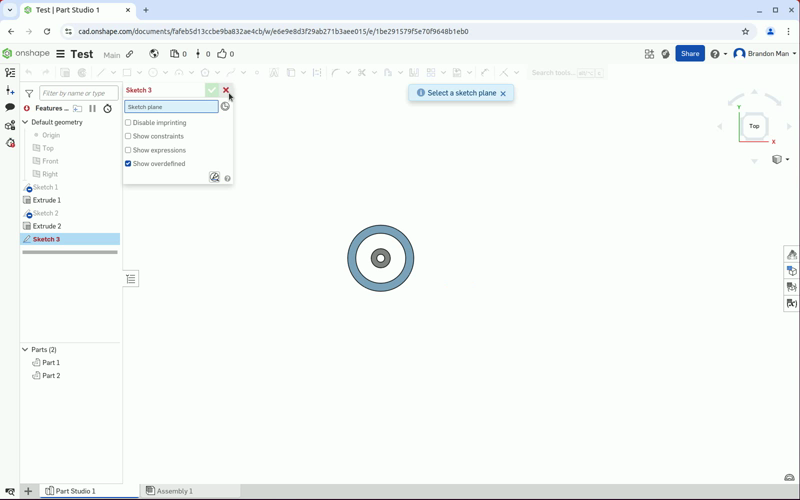
mouse_move(73, 150)
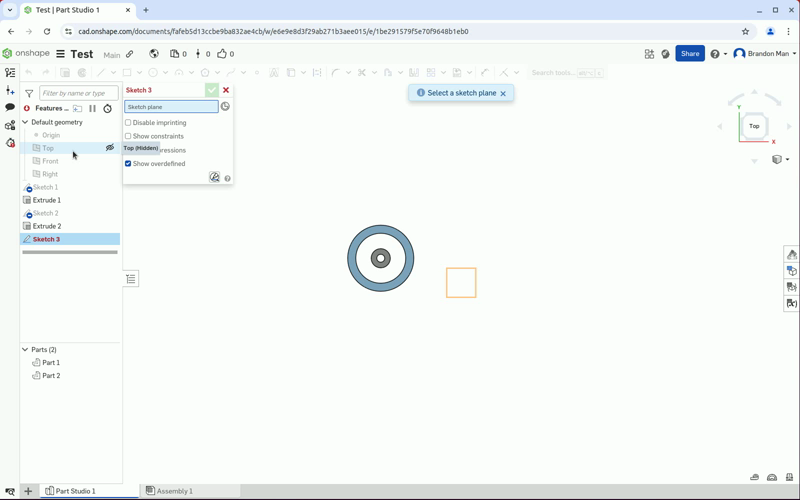
click(73, 150)
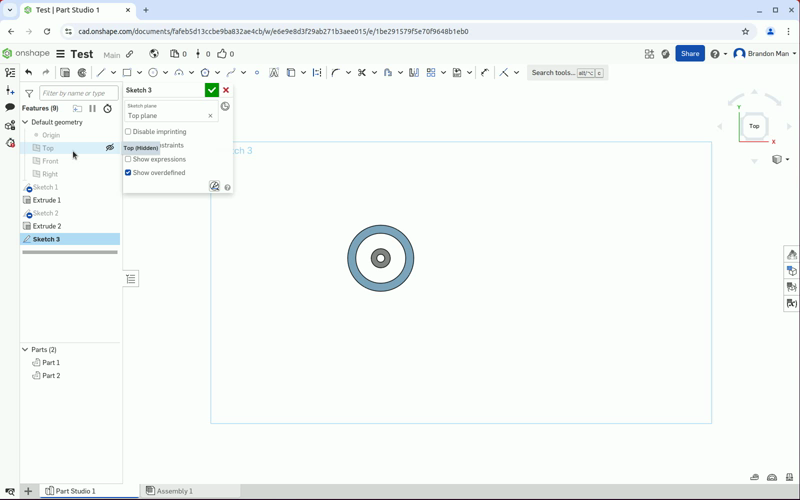
mouse_move(73, 352)
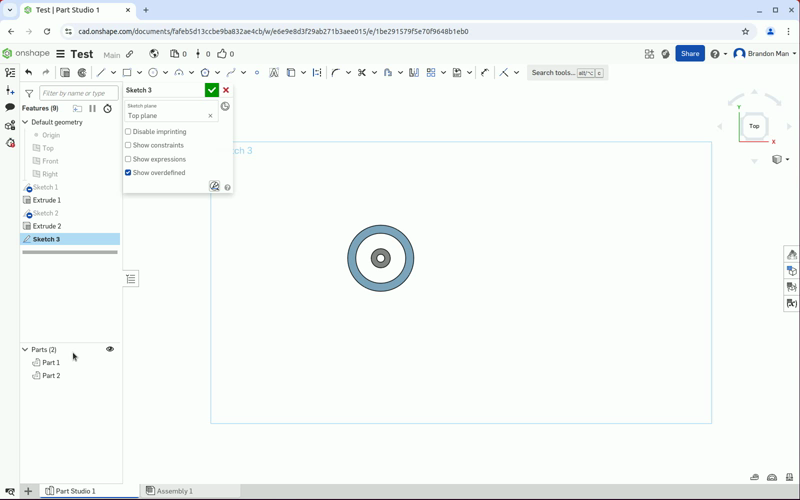
key(y)
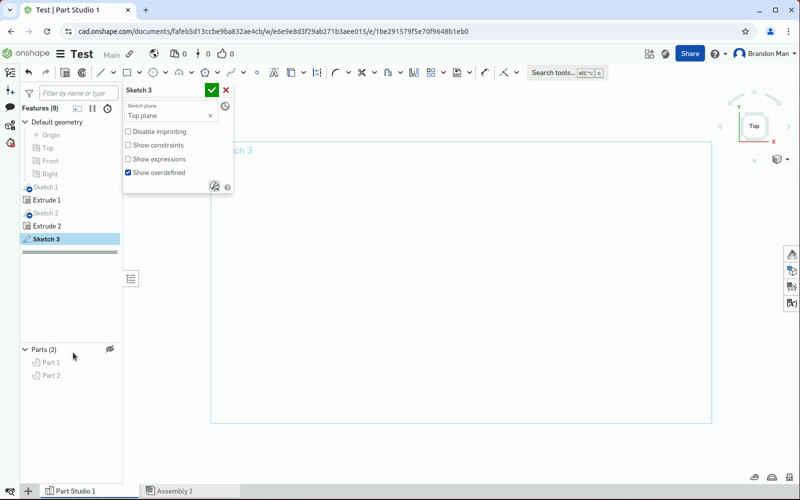
key(c)
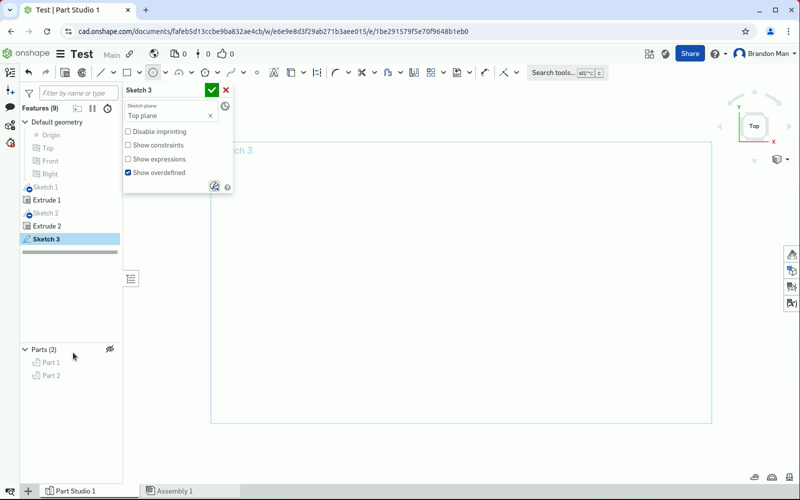
key_down(shift)
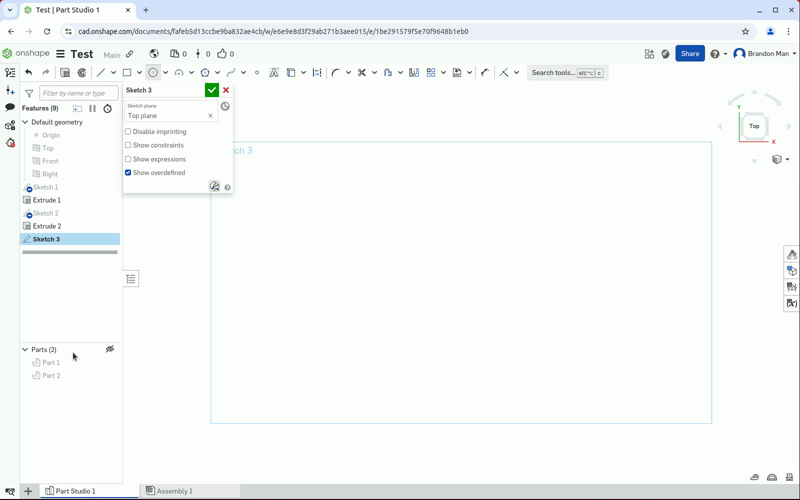
mouse_move(380, 258)
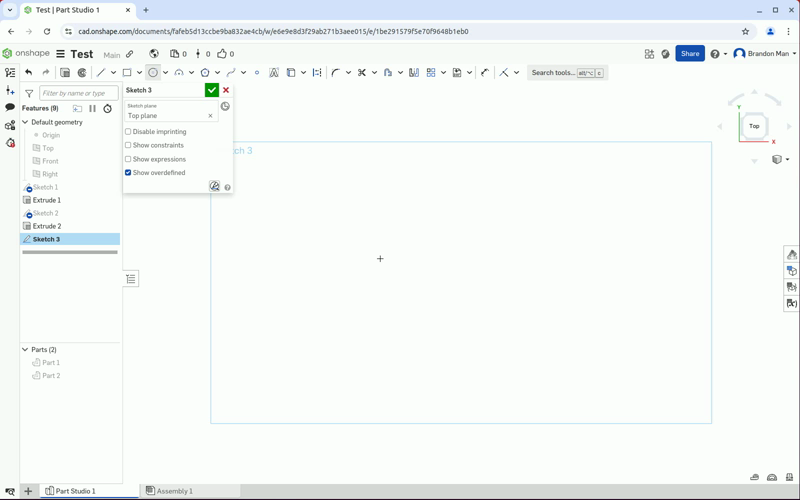
click(380, 258)
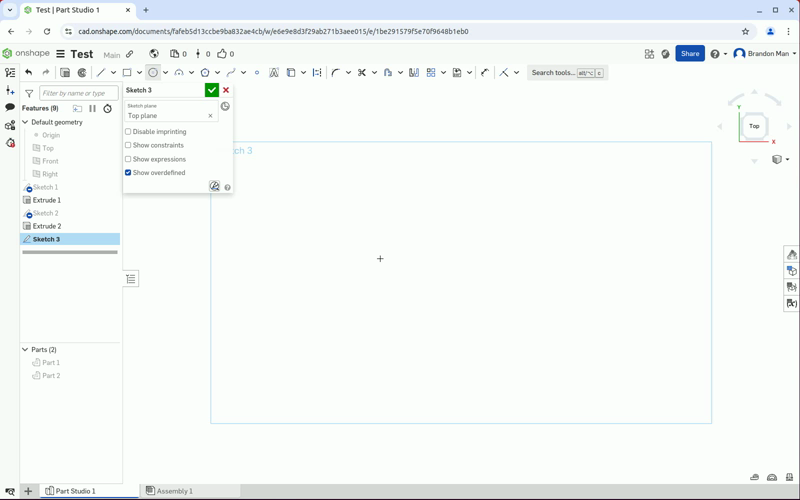
key_up(shift)
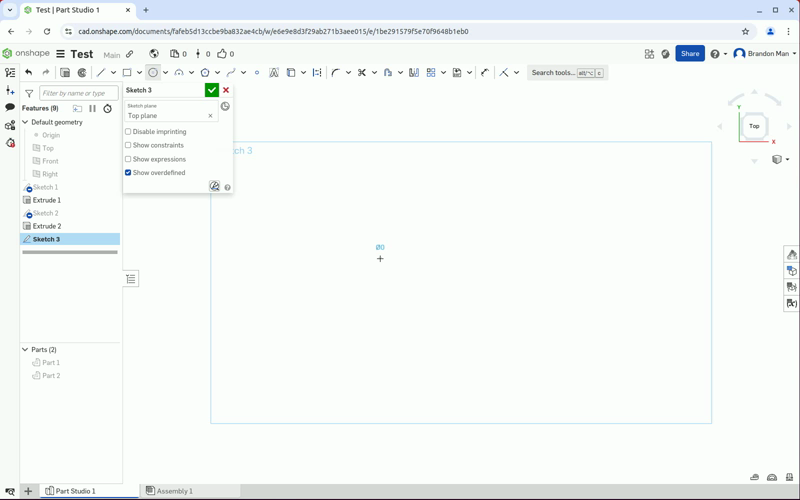
mouse_move(404, 258)
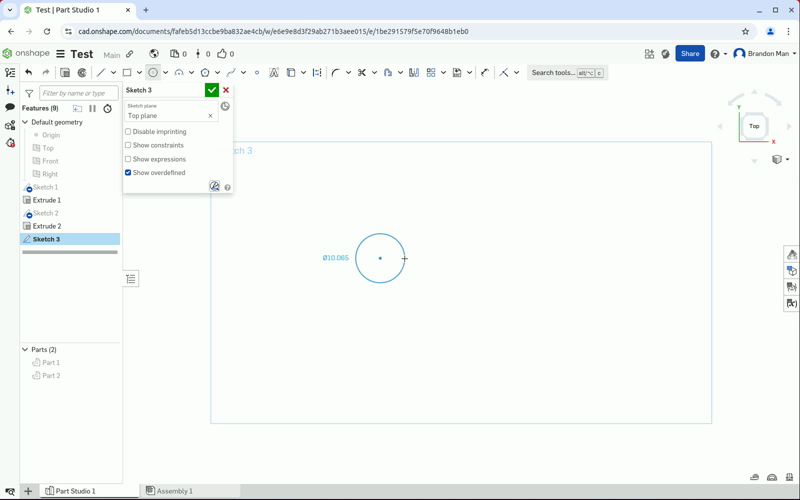
click(404, 258)
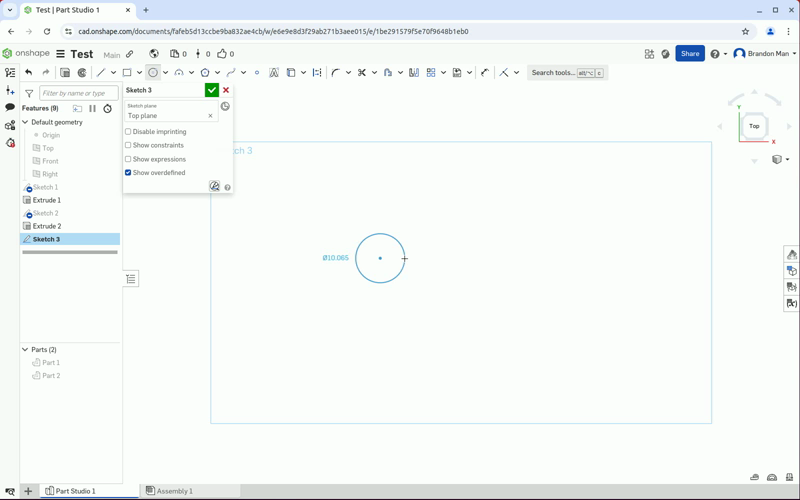
key(esc)
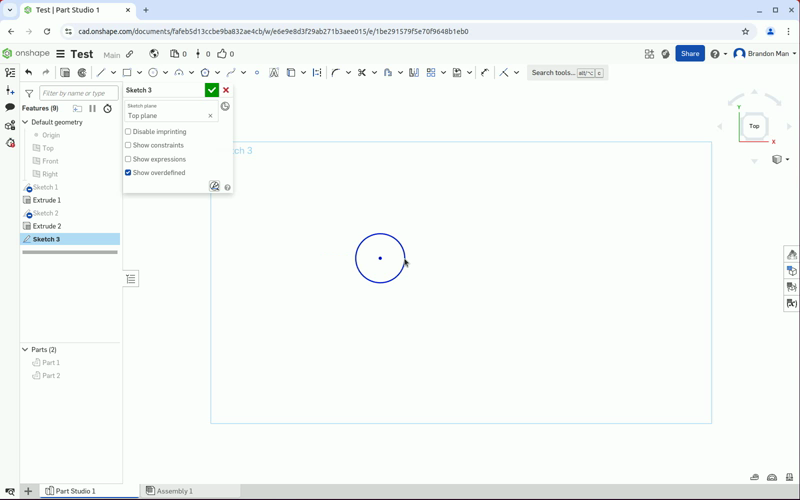
key(c)
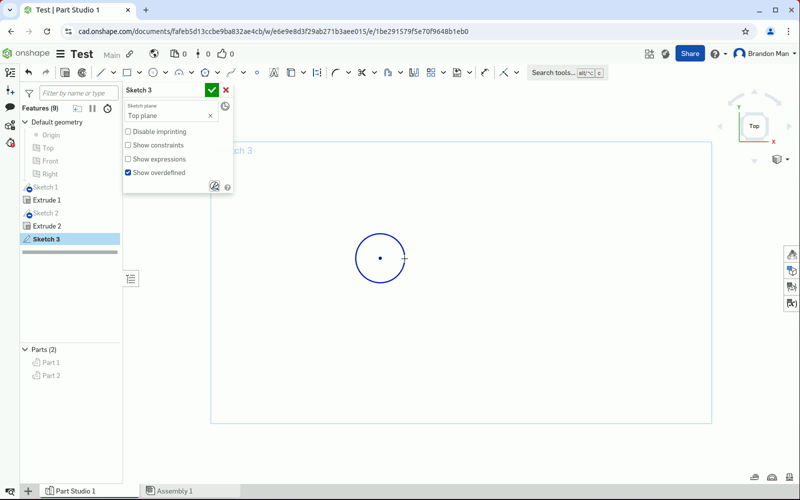
key_down(shift)
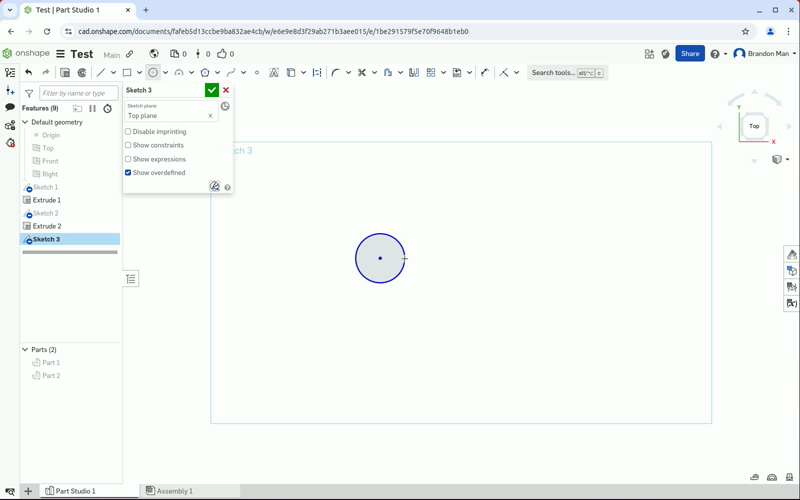
mouse_move(362, 258)
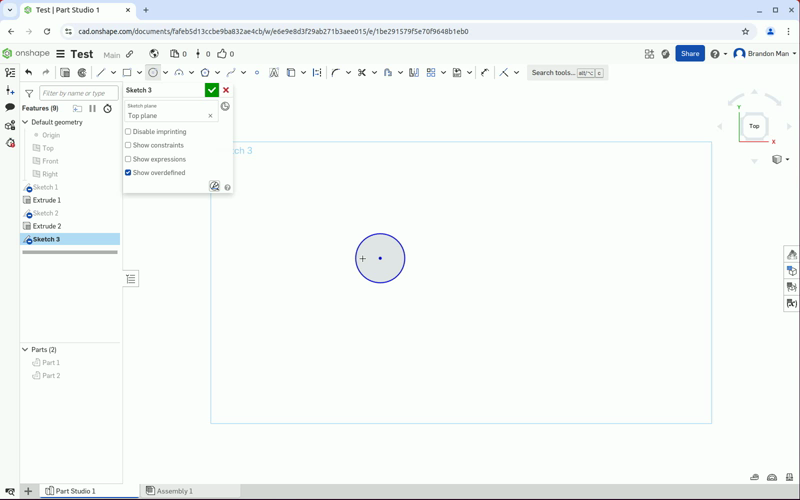
click(362, 258)
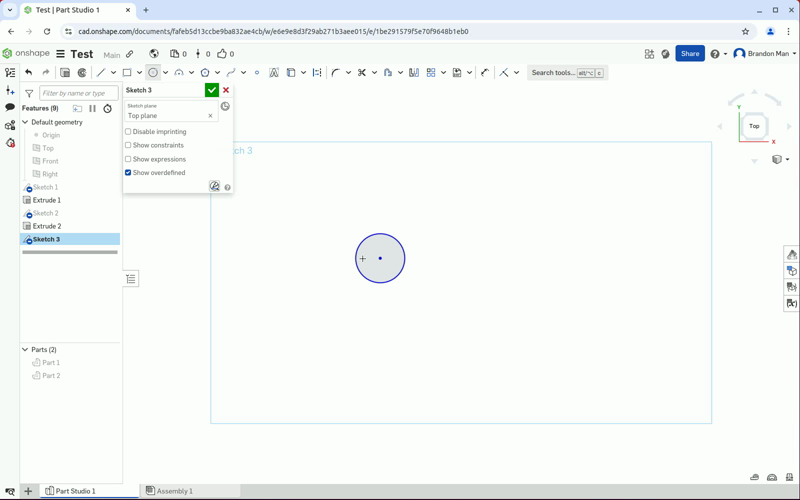
key_up(shift)
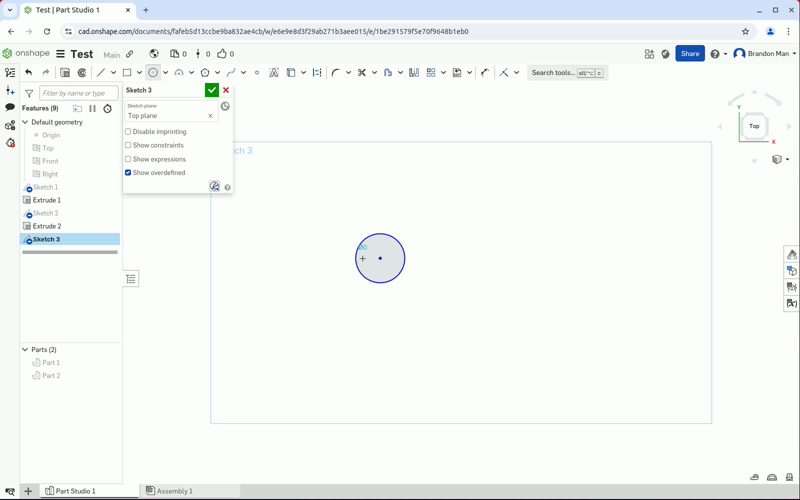
mouse_move(365, 258)
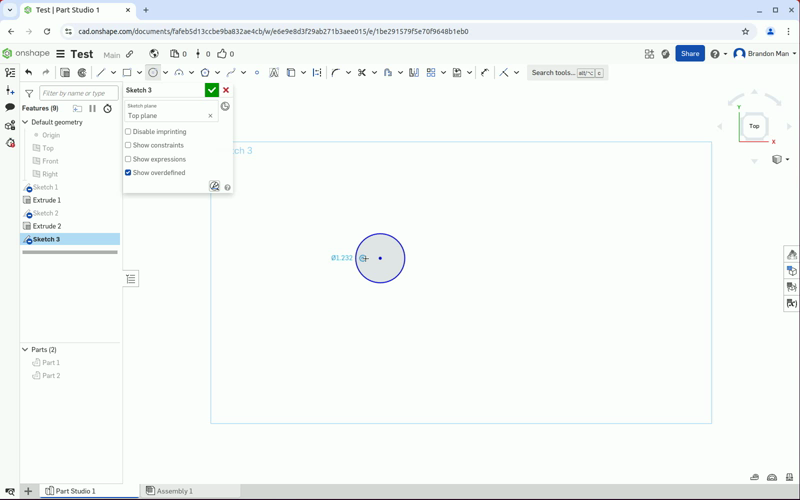
click(365, 258)
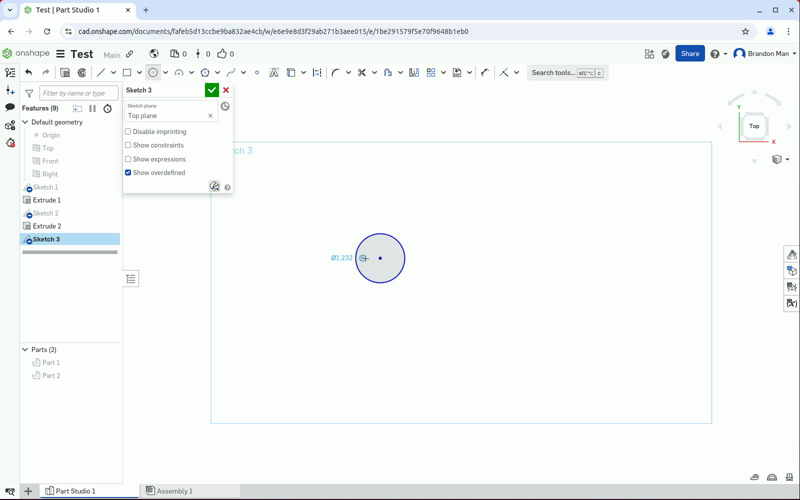
key(esc)
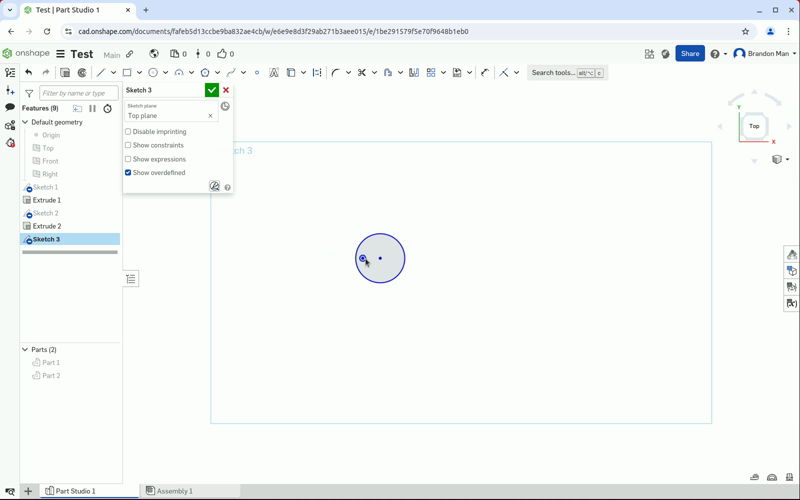
key(c)
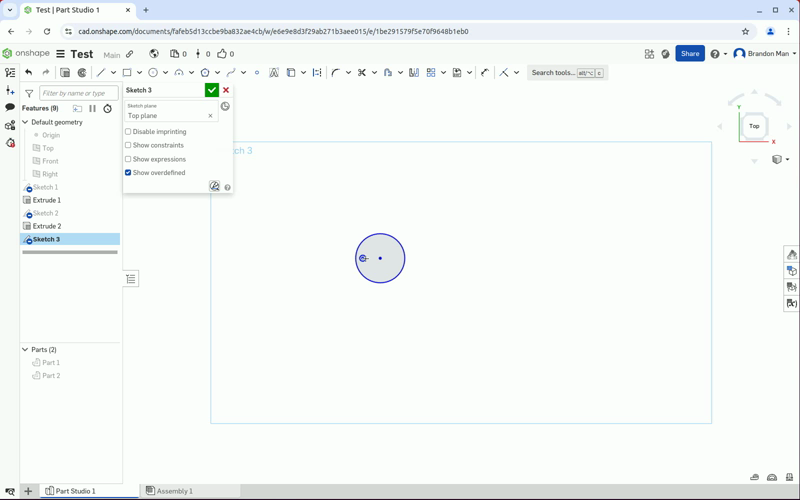
key_down(shift)
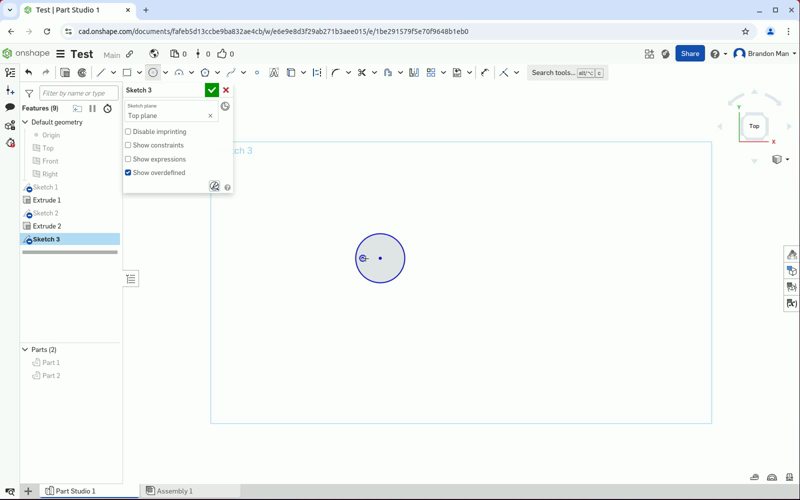
mouse_move(380, 258)
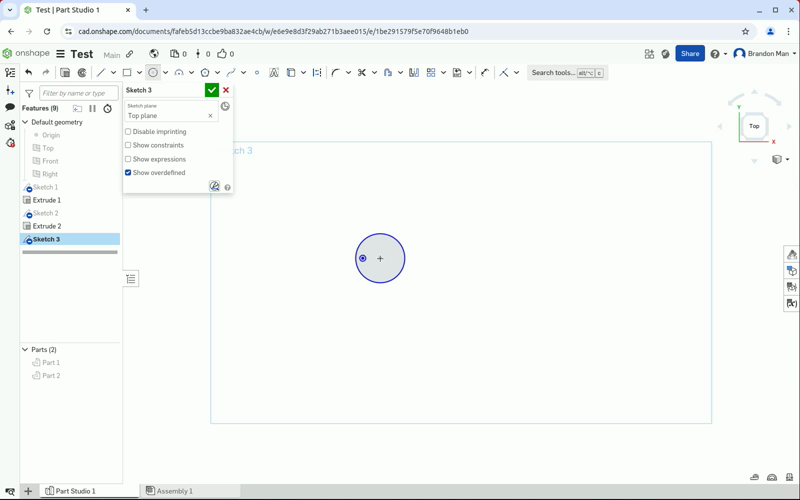
click(380, 258)
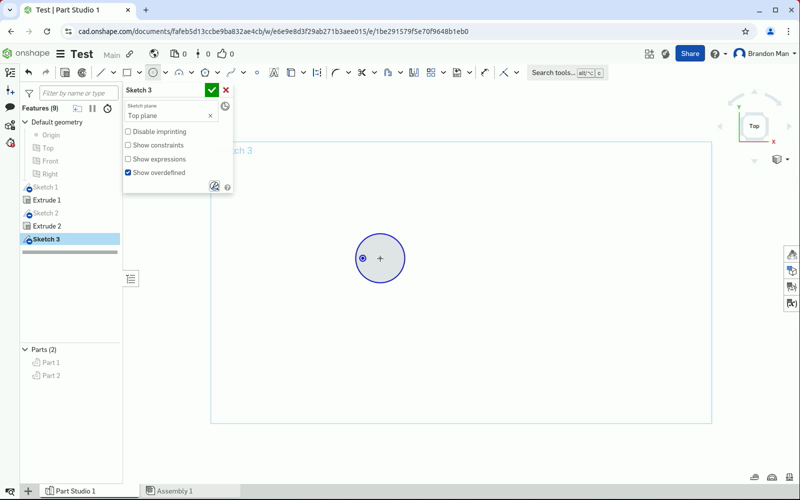
key_up(shift)
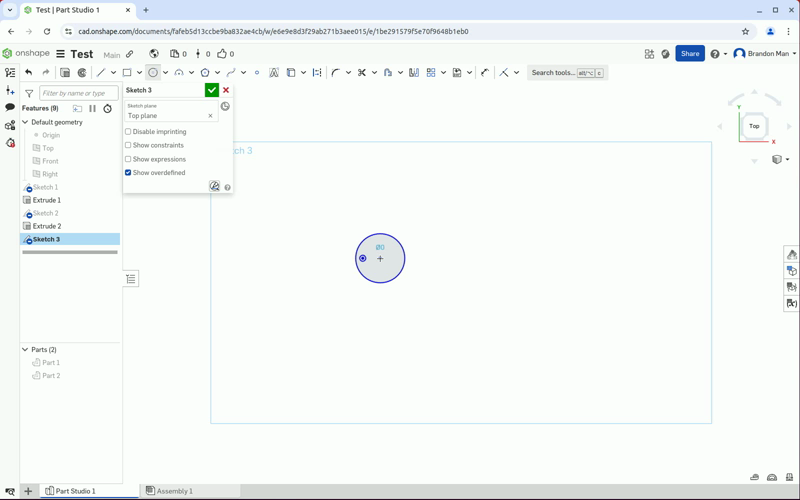
mouse_move(389, 258)
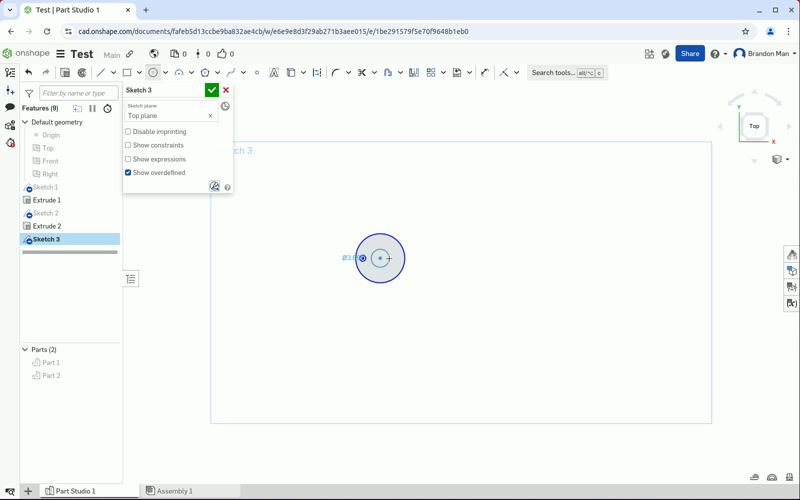
click(389, 258)
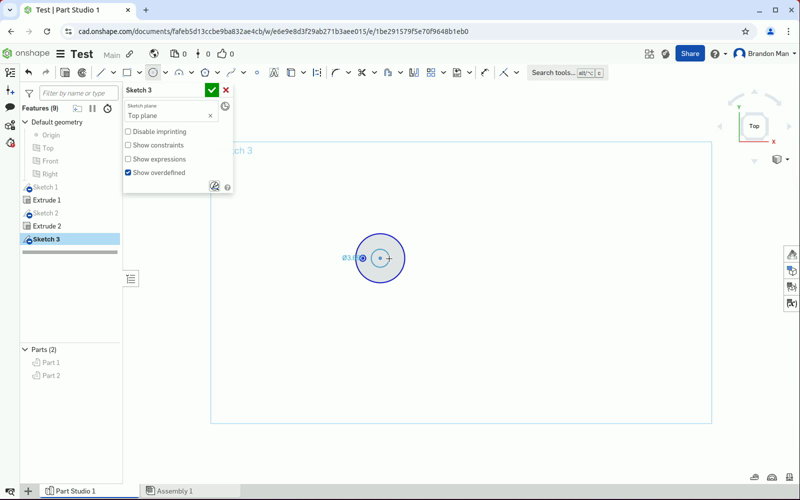
key(esc)
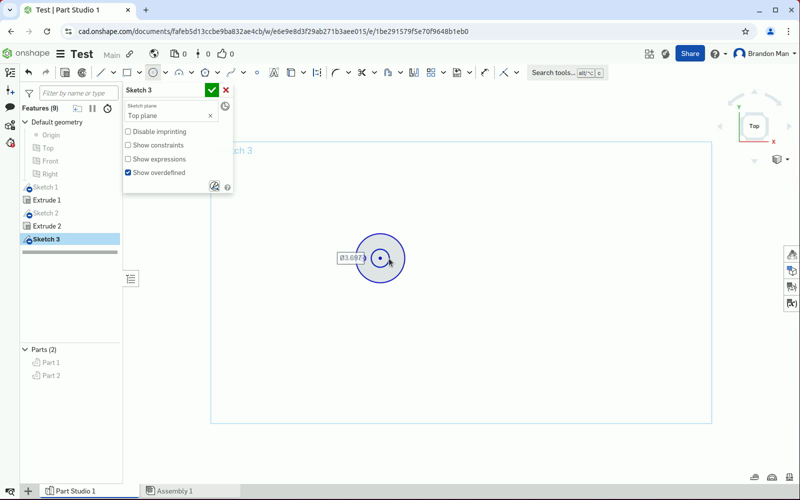
key(c)
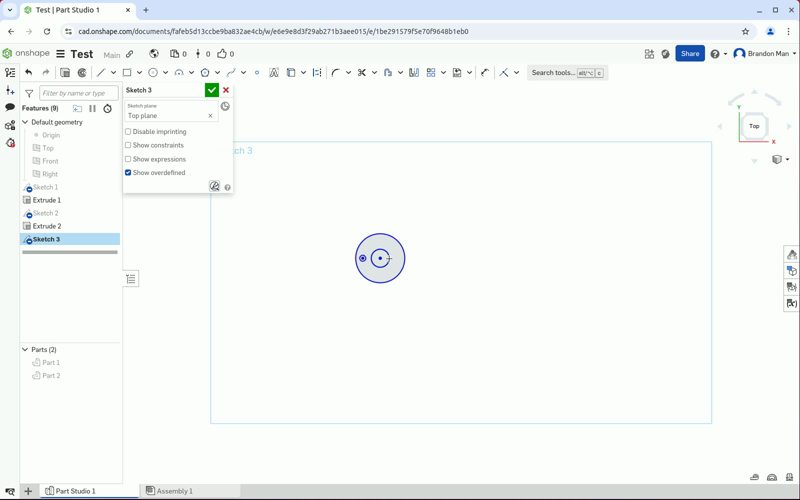
key_down(shift)
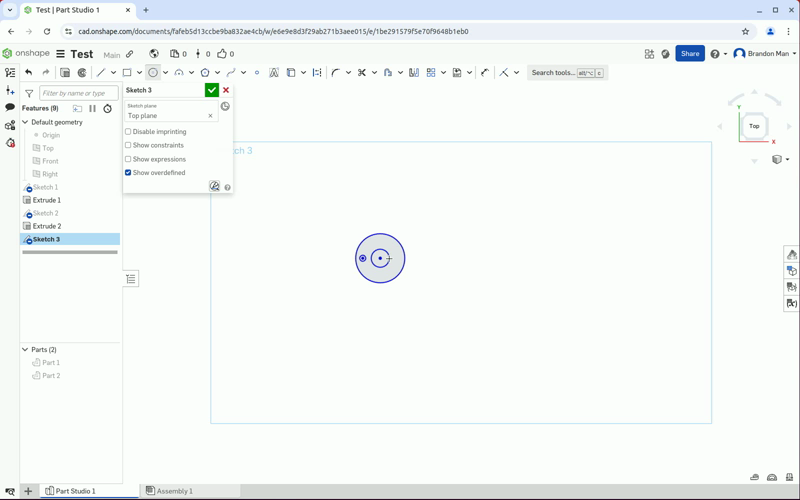
mouse_move(380, 275)
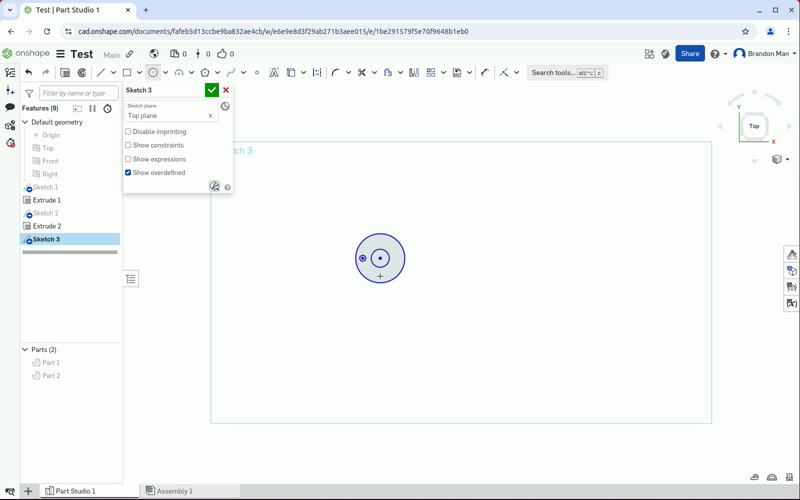
click(380, 275)
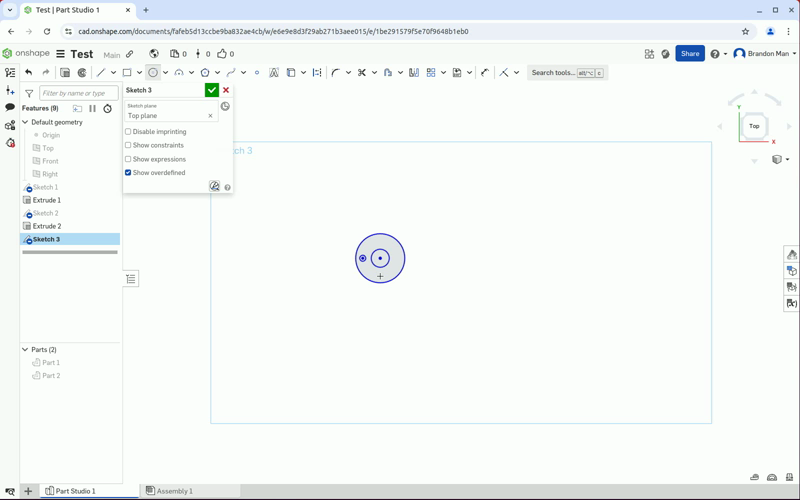
key_up(shift)
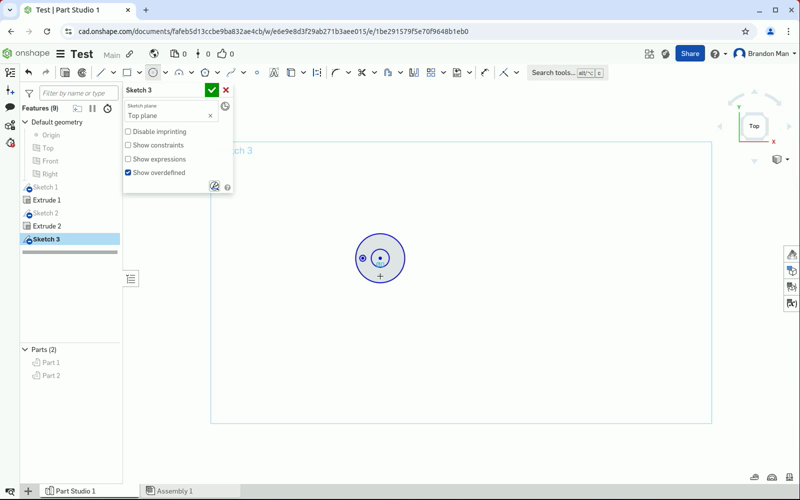
mouse_move(383, 275)
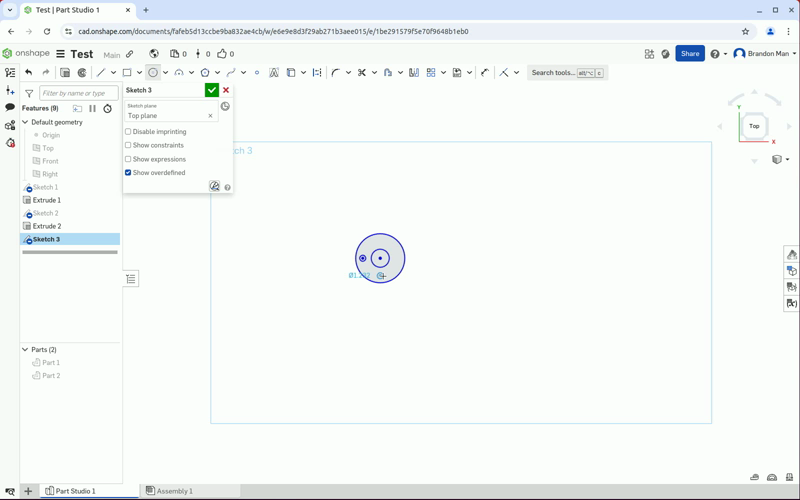
click(383, 275)
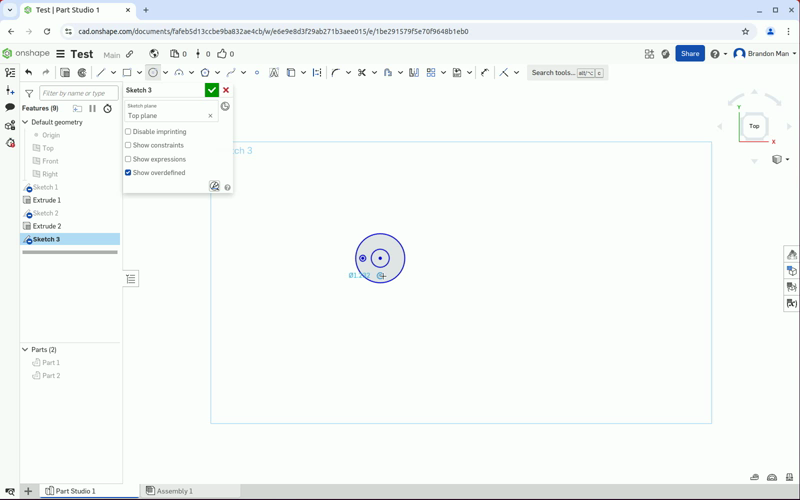
key(esc)
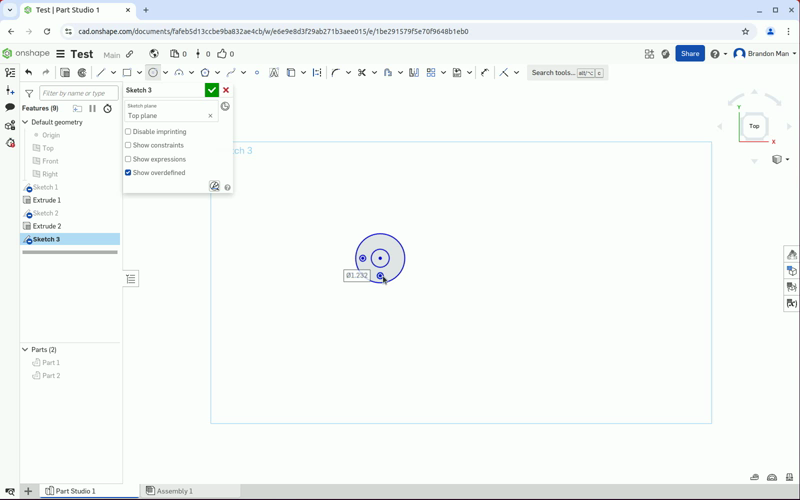
key(c)
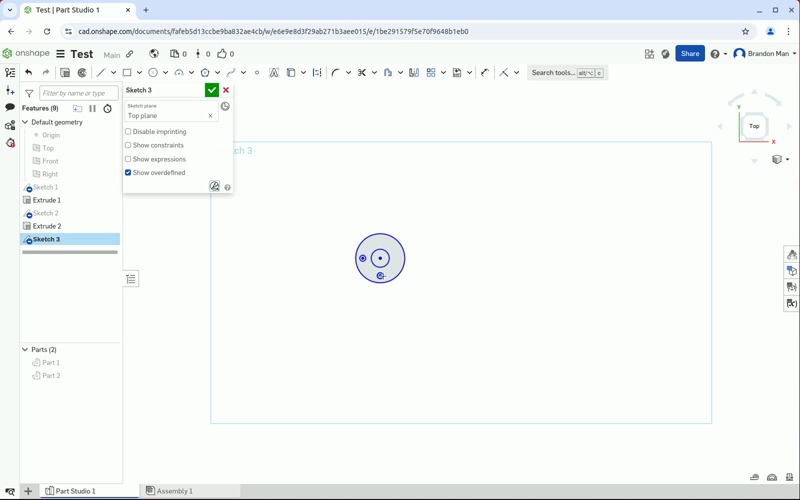
key_down(shift)
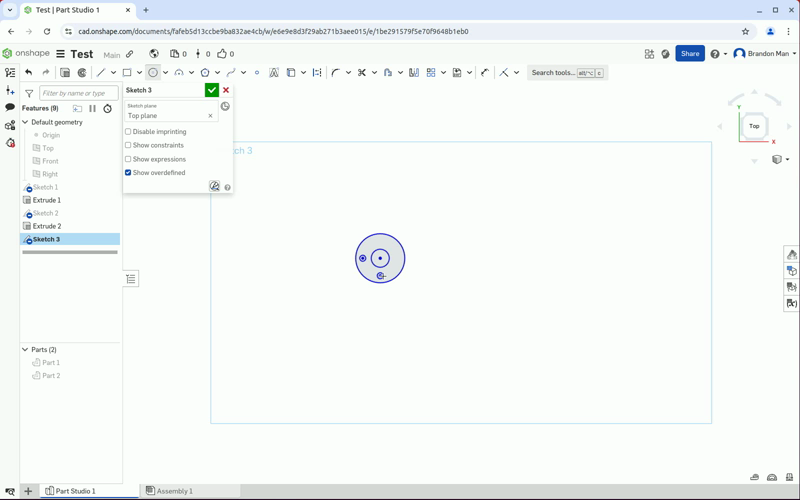
mouse_move(380, 240)
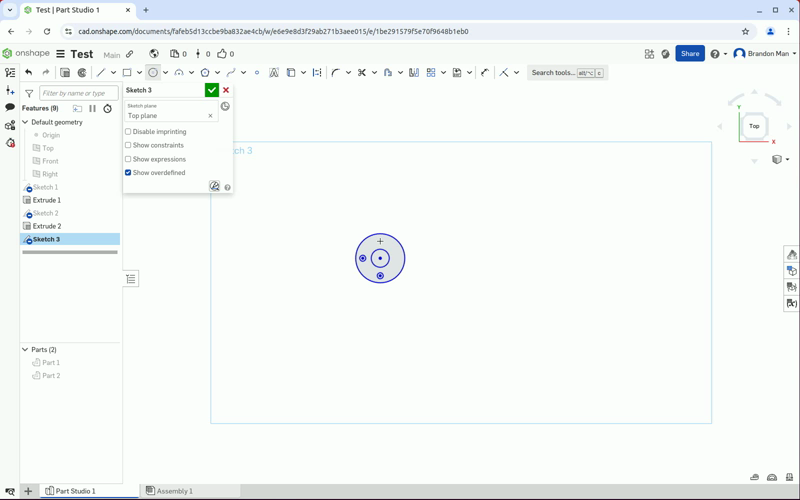
click(380, 240)
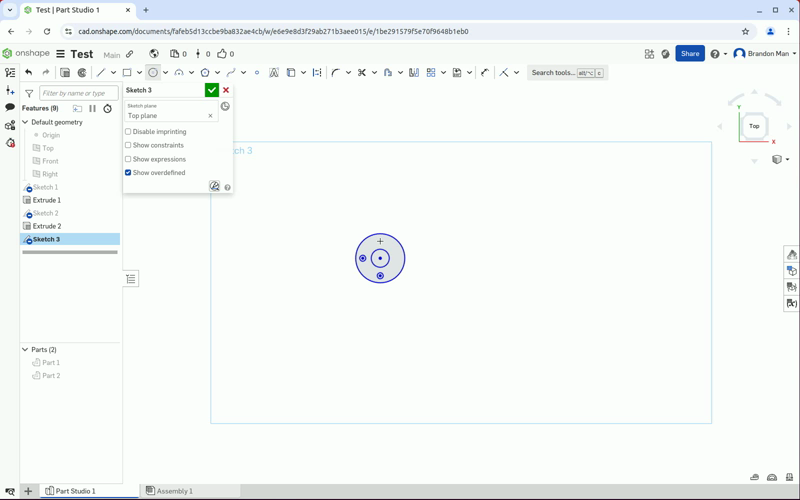
key_up(shift)
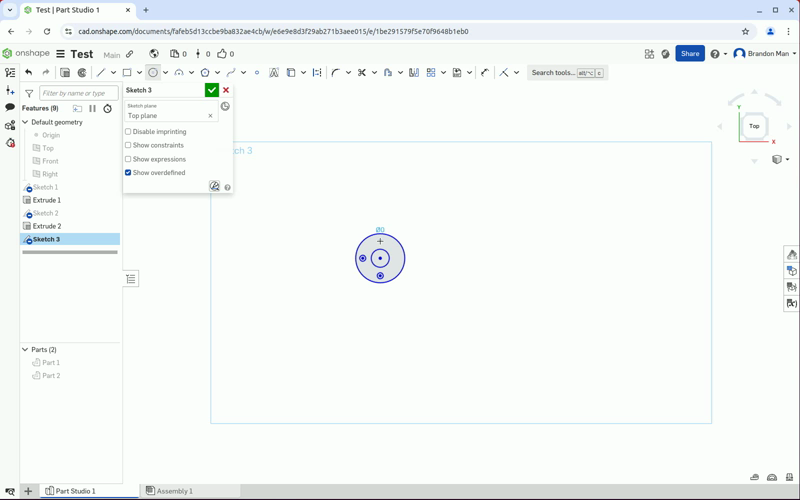
mouse_move(383, 240)
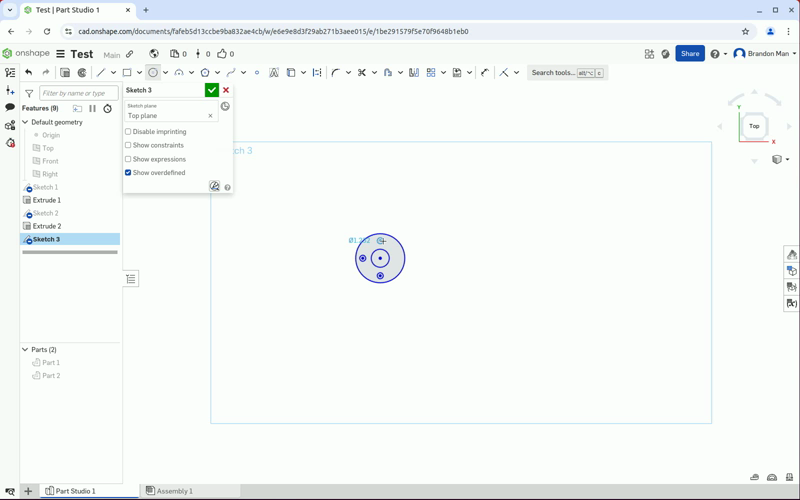
click(383, 240)
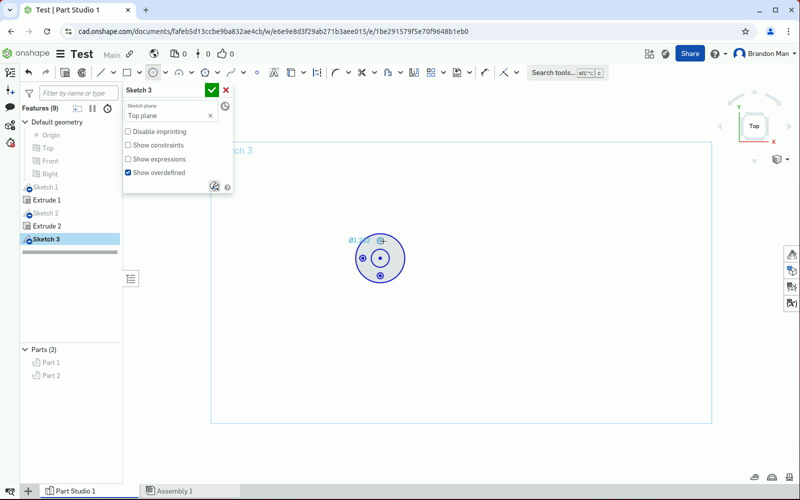
key(esc)
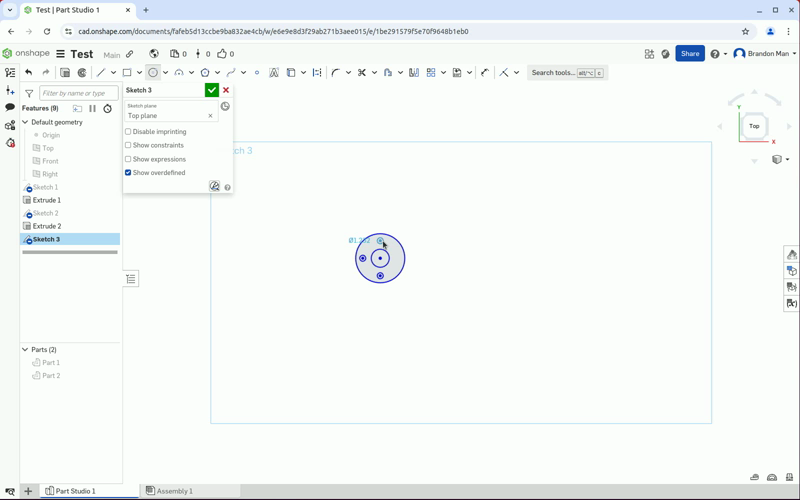
key(c)
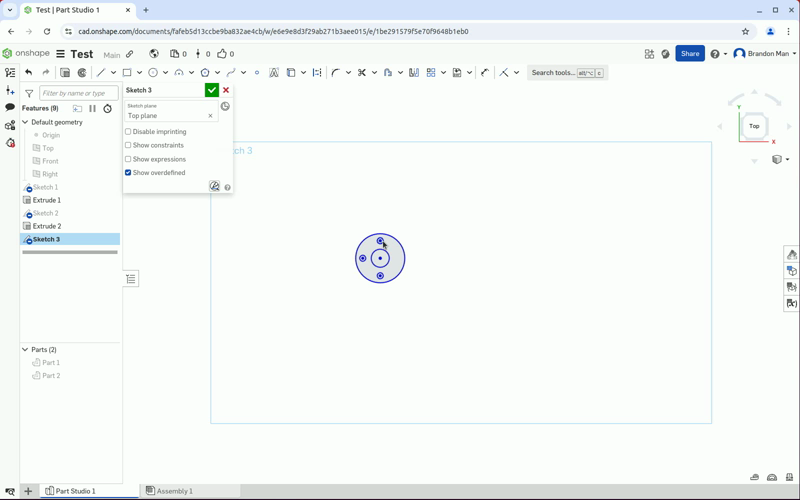
key_down(shift)
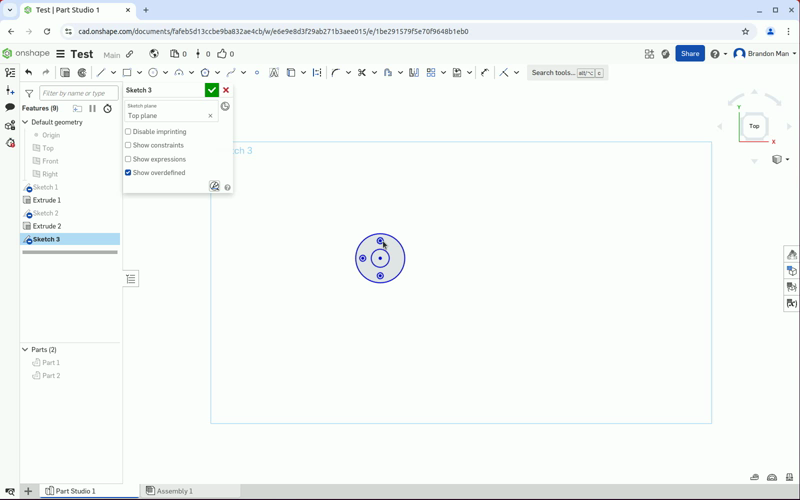
mouse_move(397, 258)
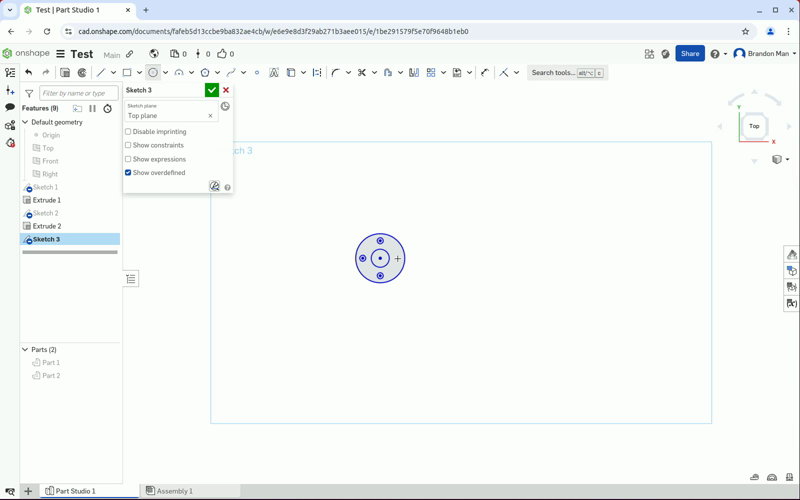
click(397, 258)
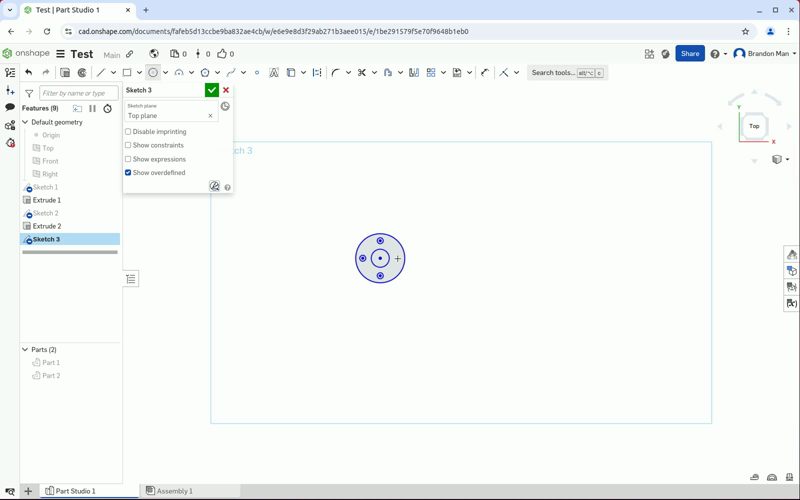
key_up(shift)
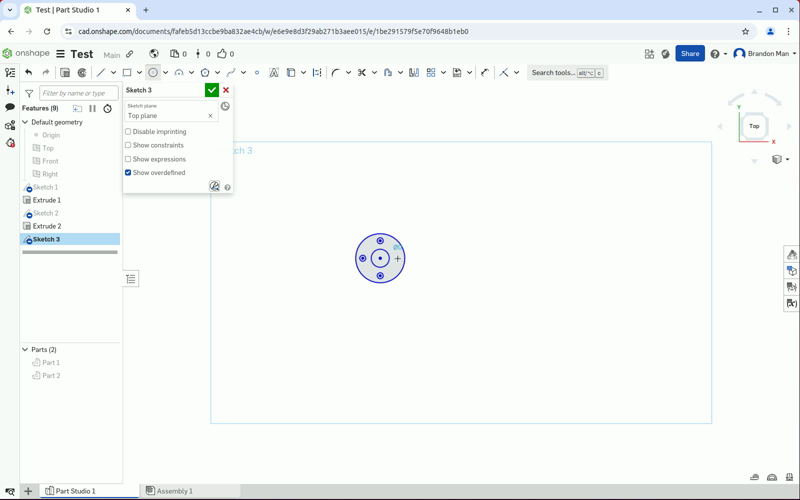
mouse_move(400, 258)
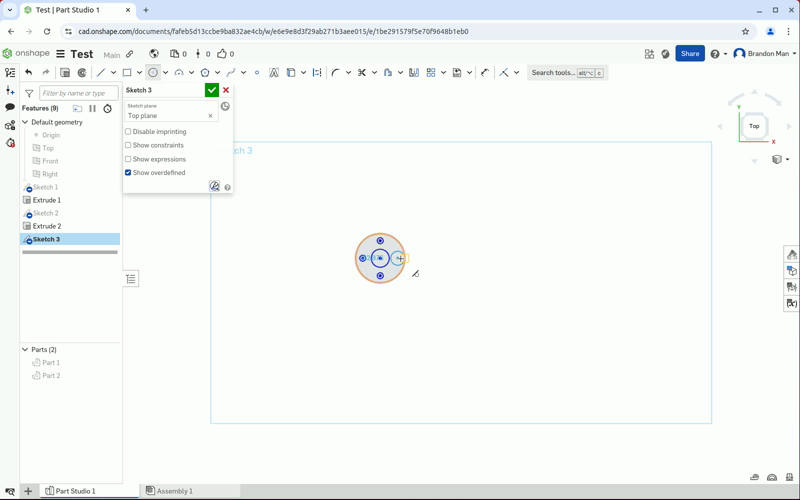
scroll(6)
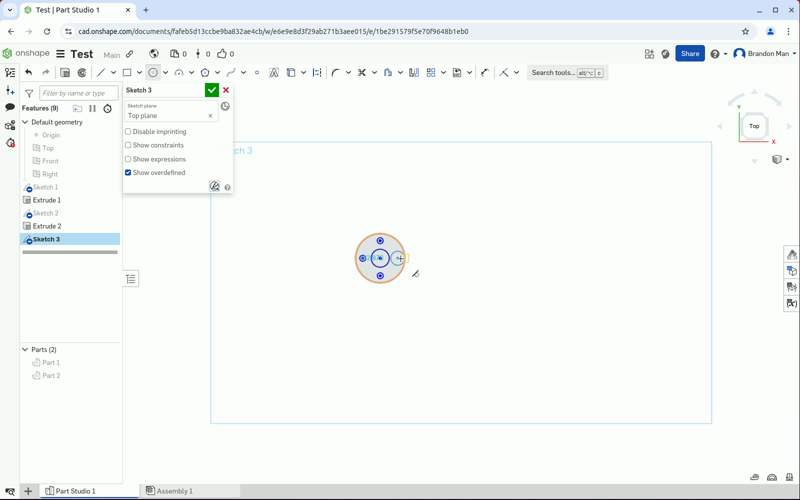
scroll(6)
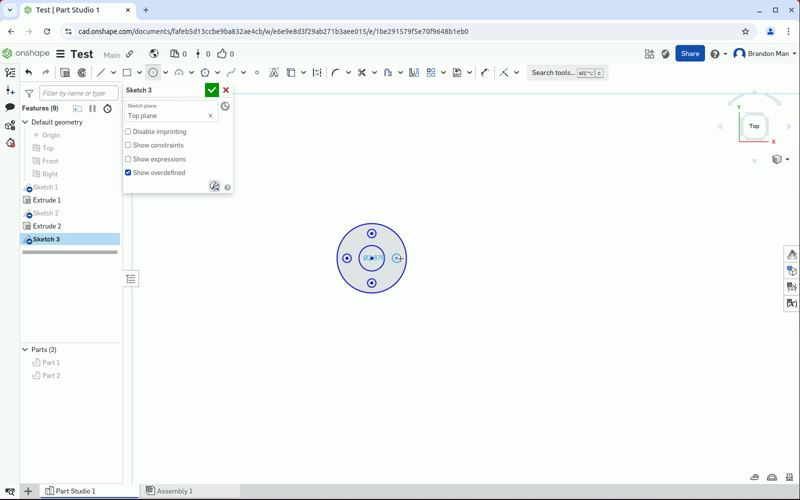
scroll(6)
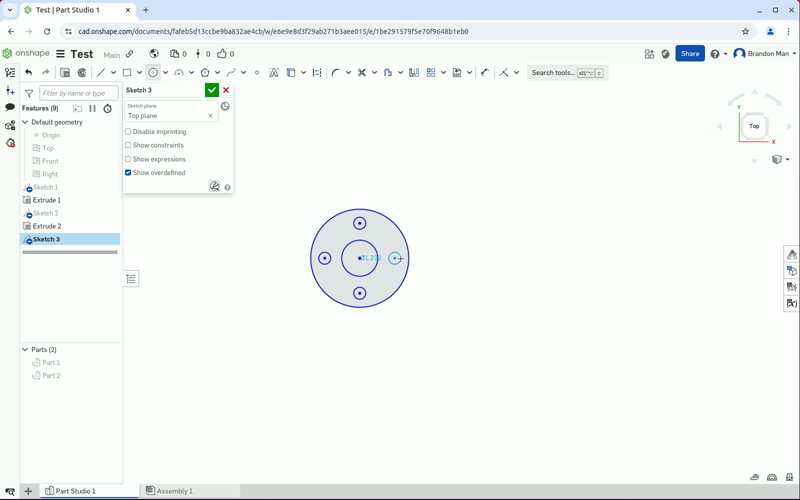
scroll(6)
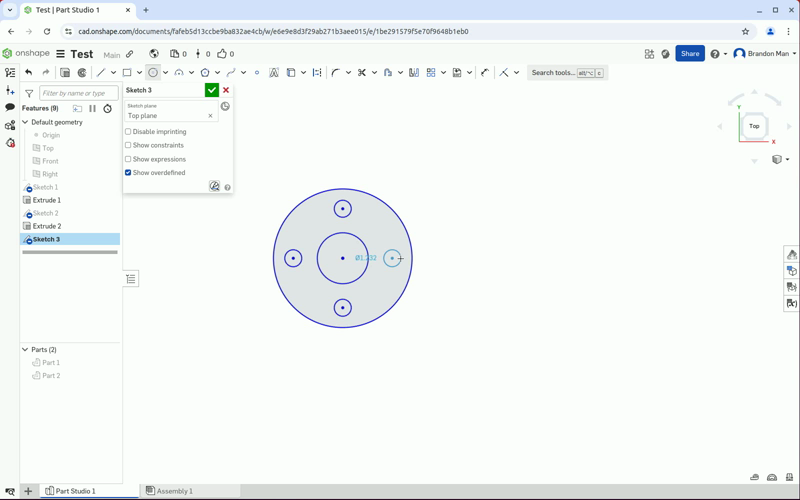
scroll(6)
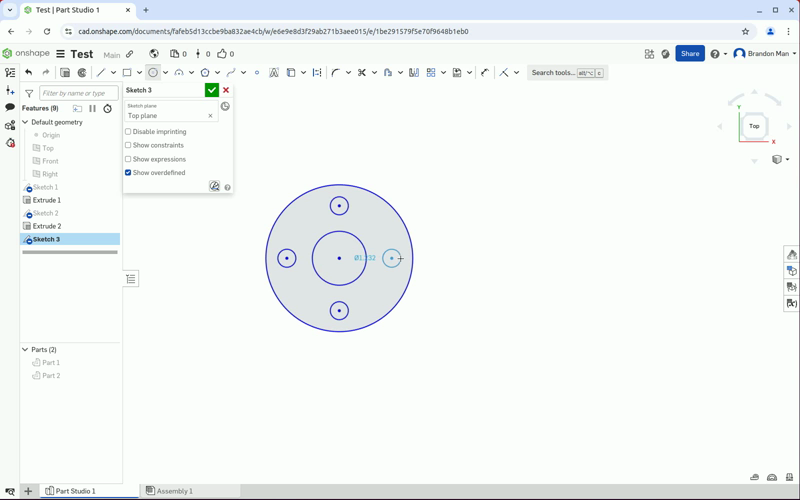
scroll(6)
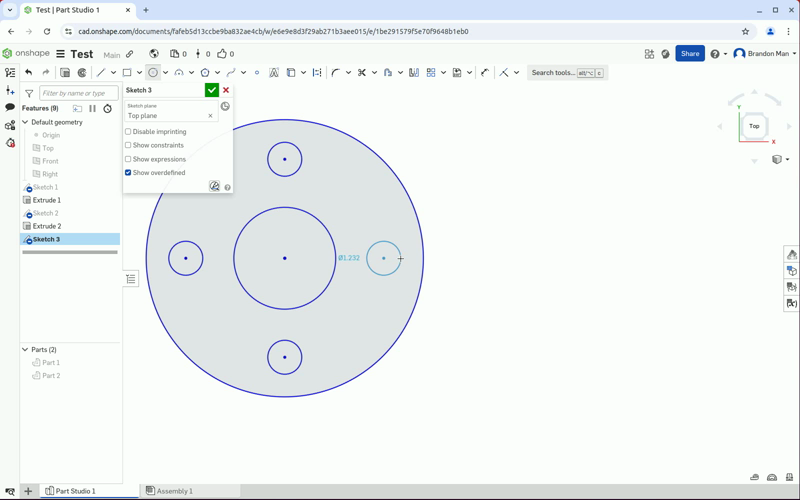
scroll(6)
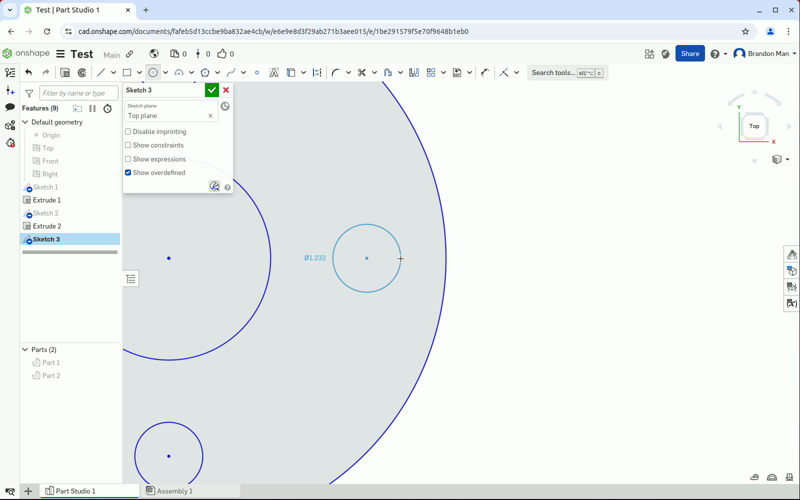
click(400, 258)
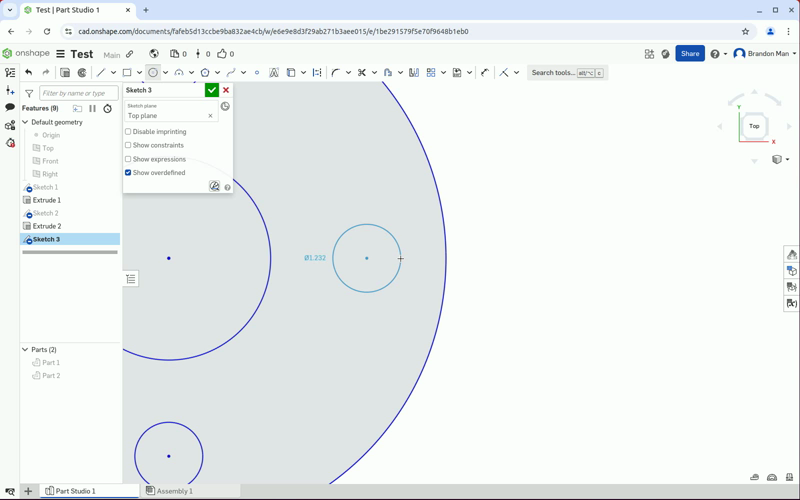
scroll(-6)
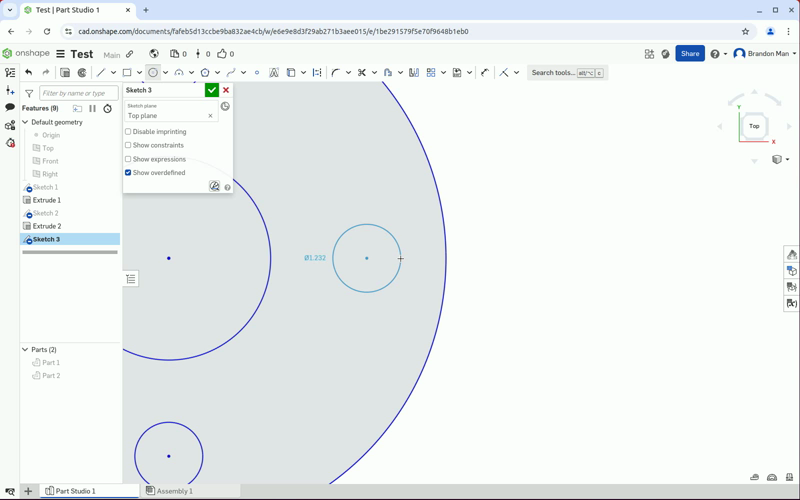
scroll(-6)
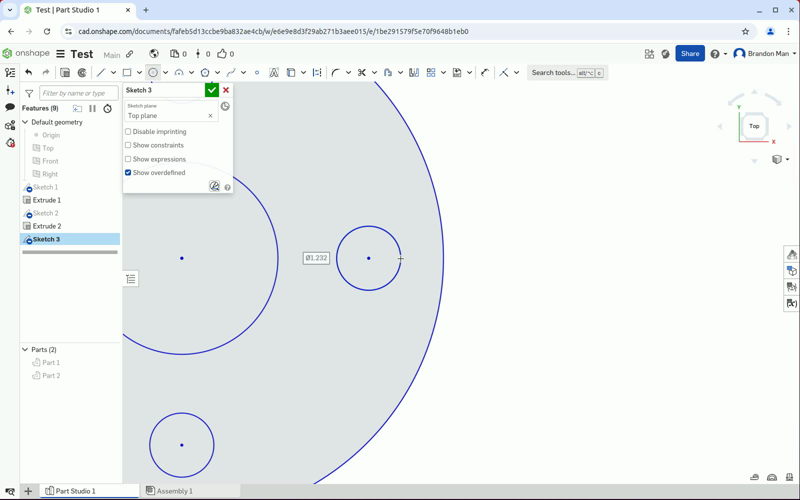
scroll(-6)
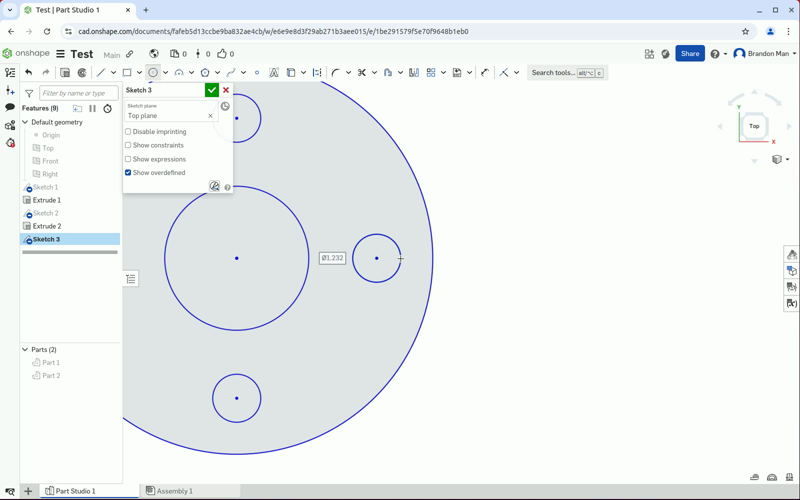
scroll(-6)
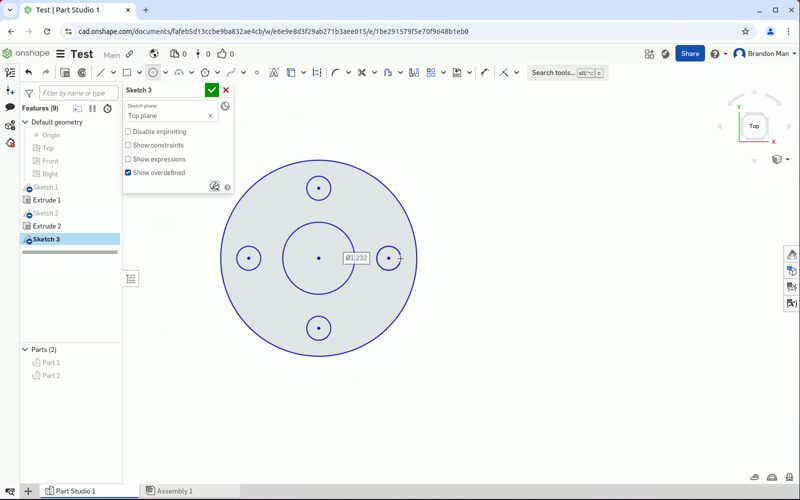
scroll(-6)
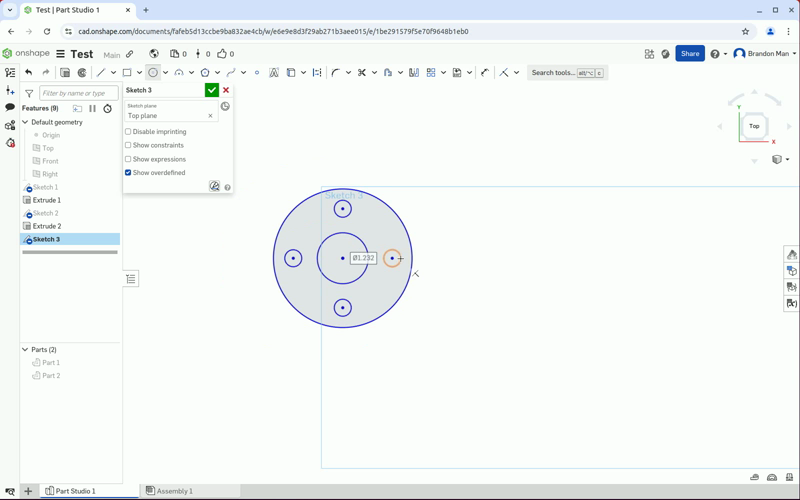
scroll(-6)
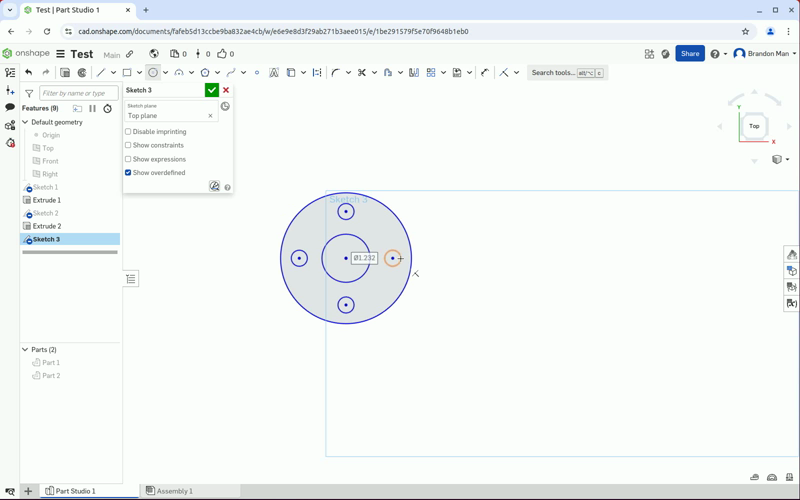
scroll(-6)
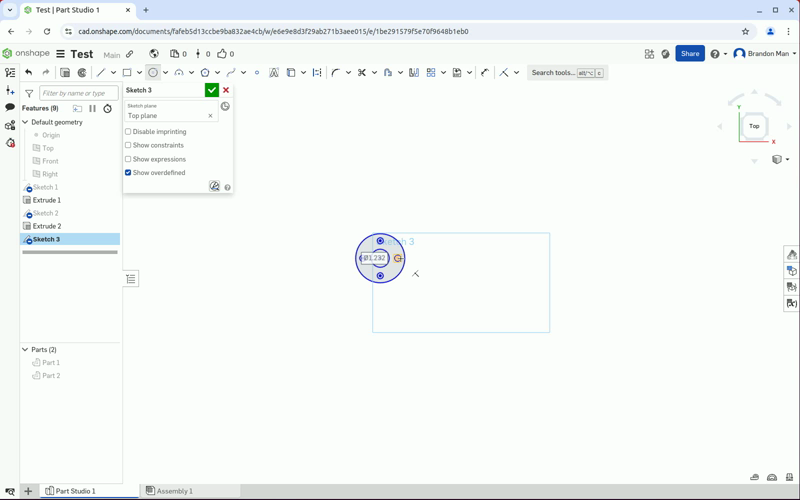
key(esc)
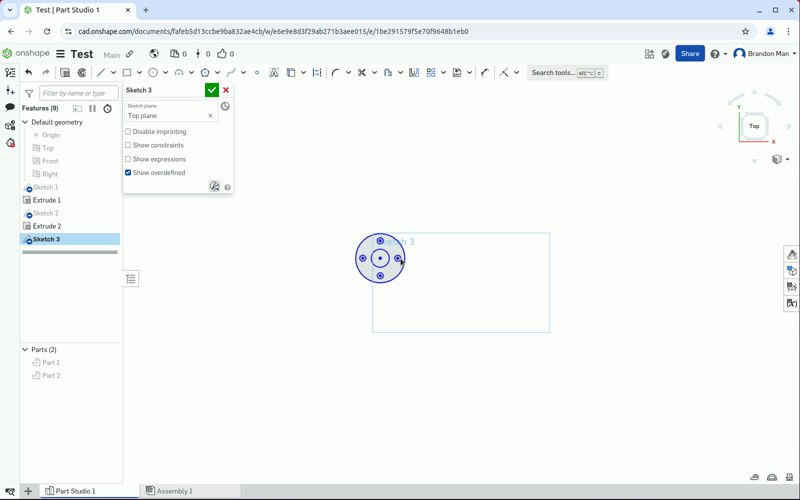
mouse_move(370, 276)
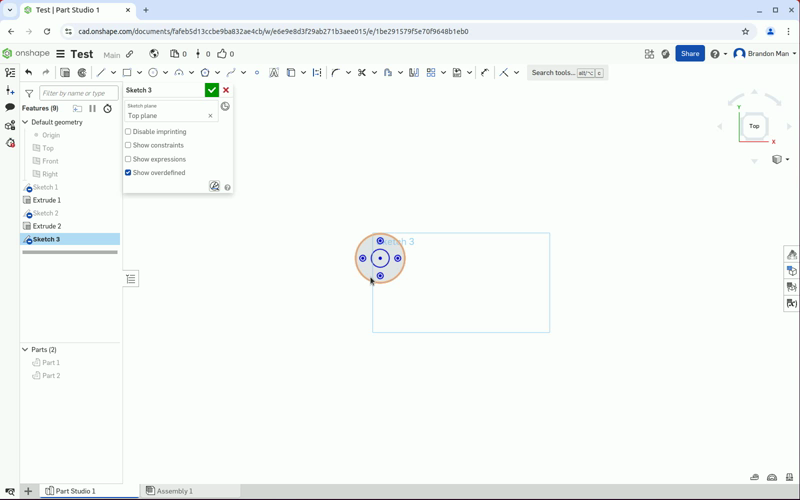
scroll(6)
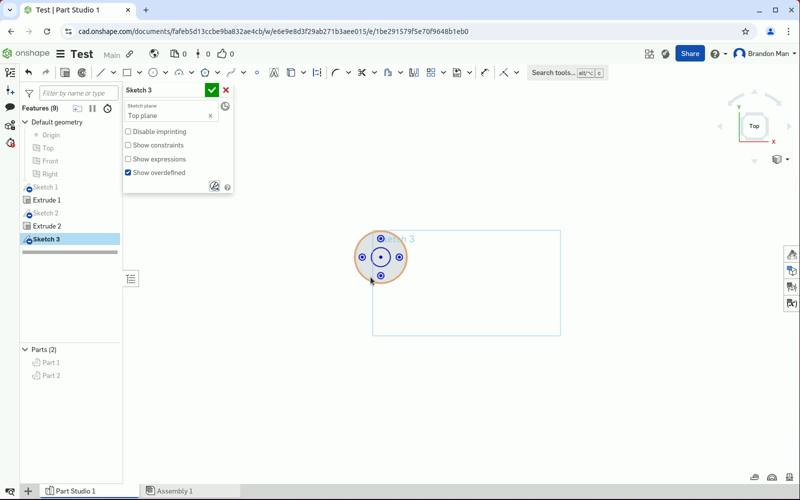
scroll(6)
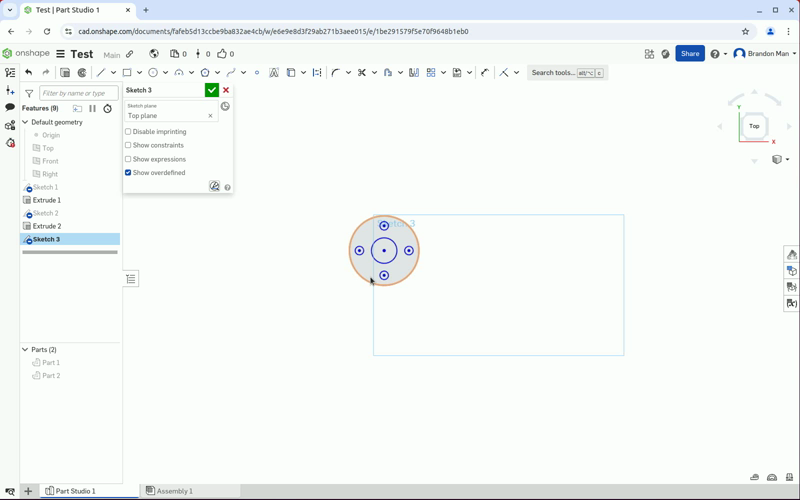
scroll(6)
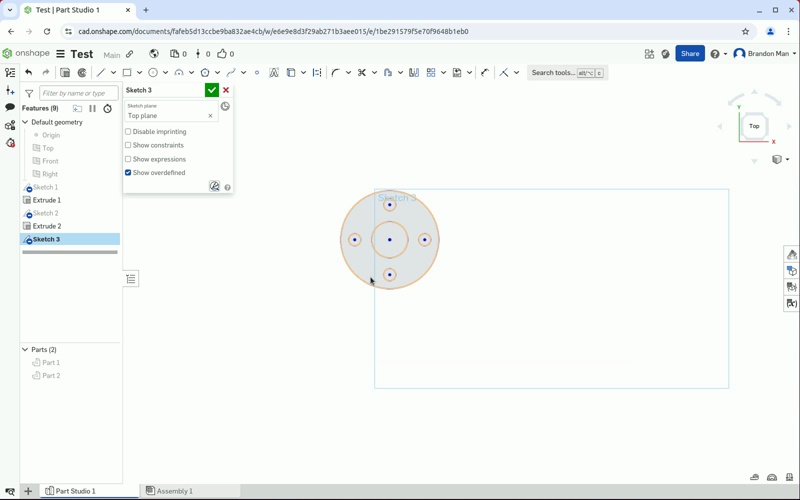
scroll(6)
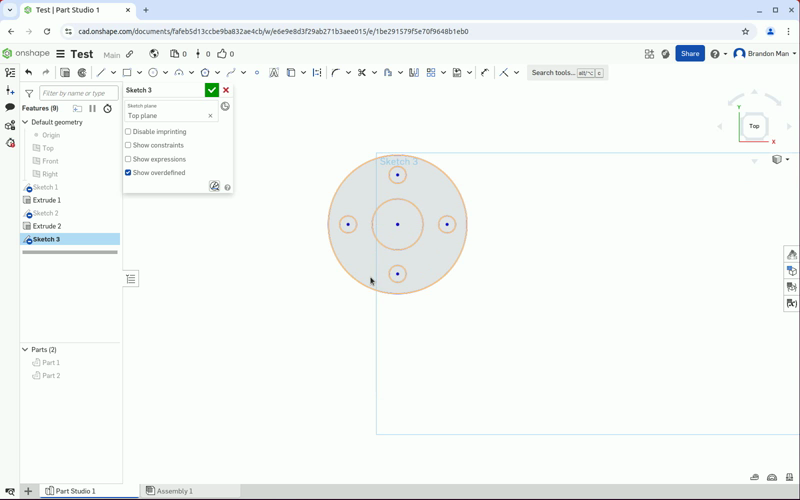
scroll(6)
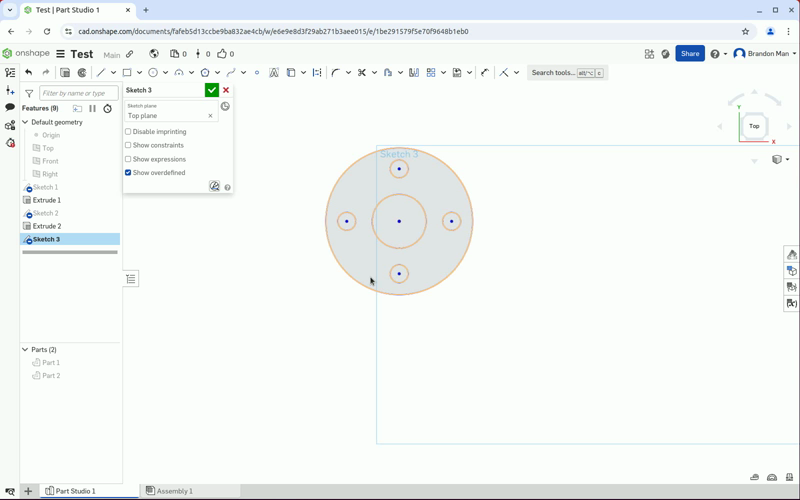
scroll(6)
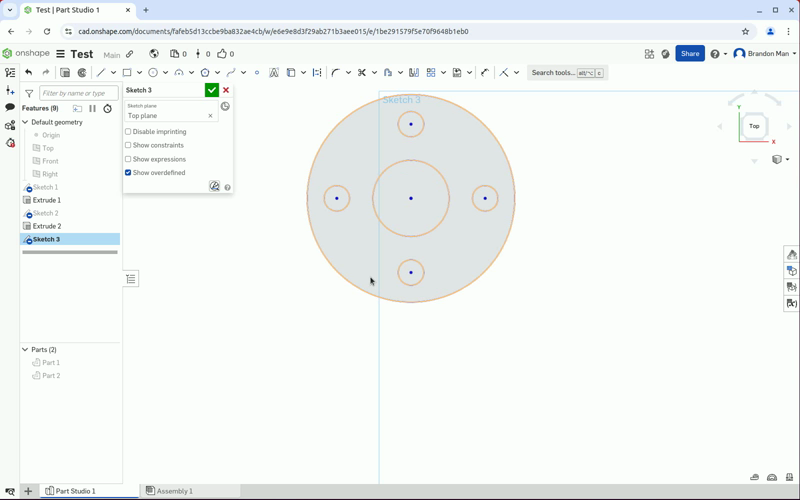
scroll(6)
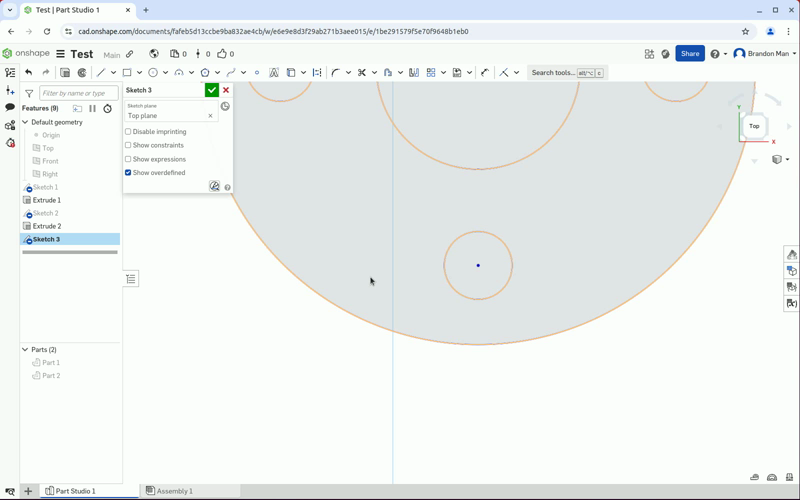
click(370, 276)
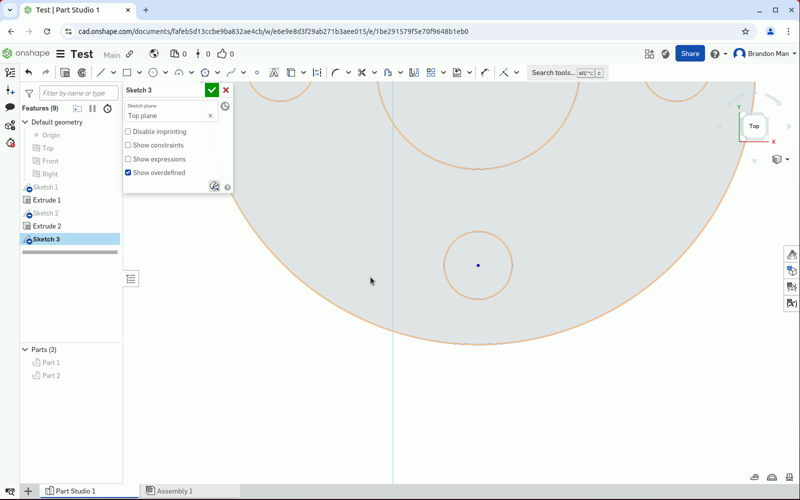
scroll(-6)
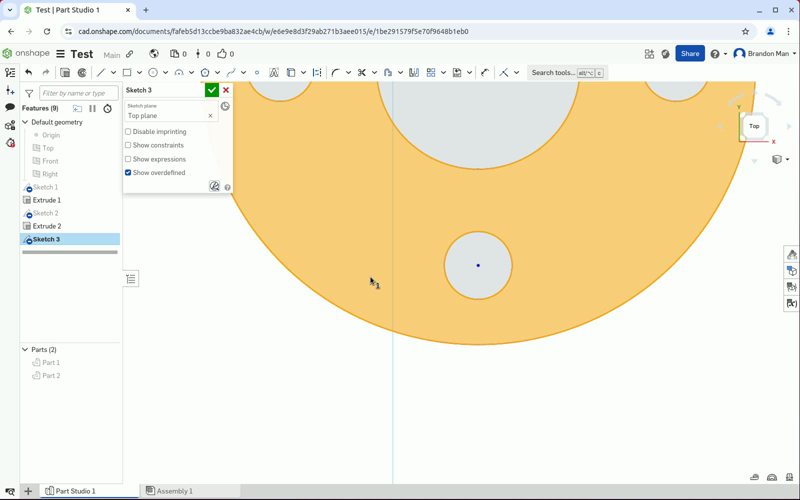
scroll(-6)
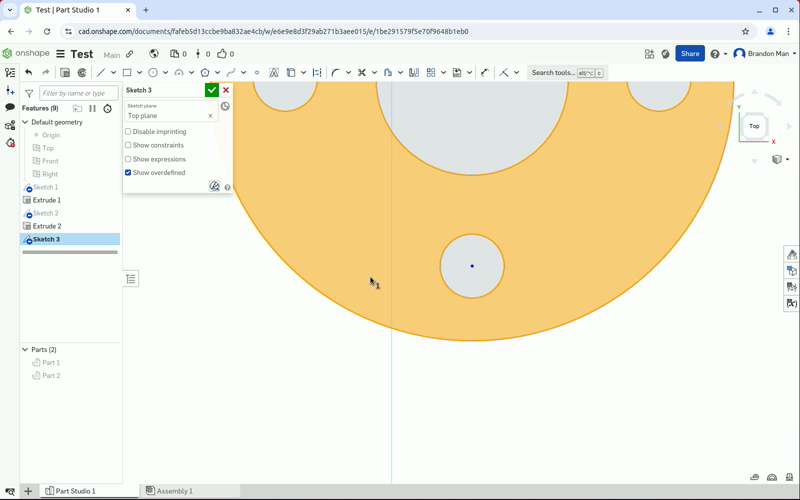
scroll(-6)
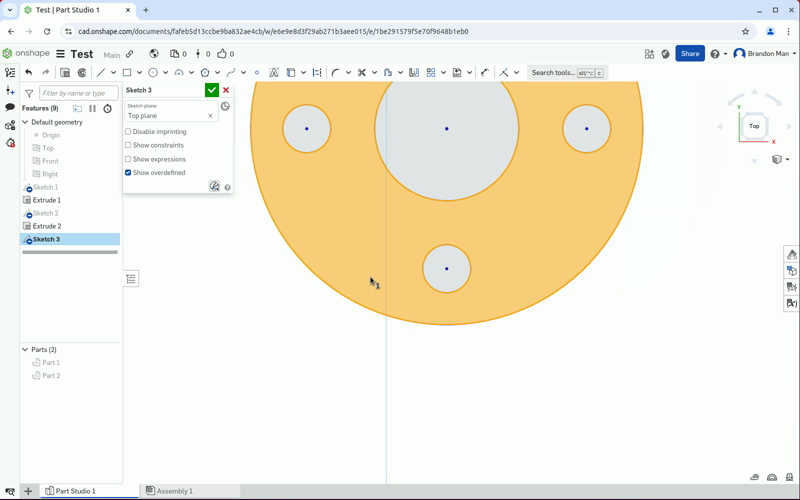
scroll(-6)
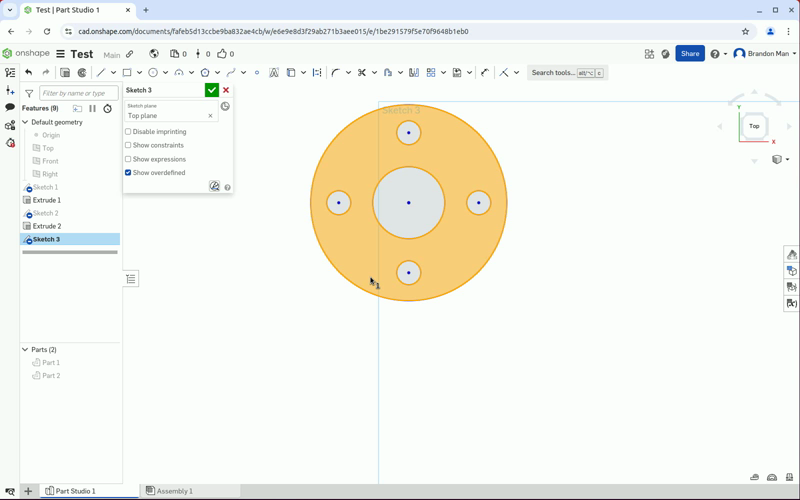
scroll(-6)
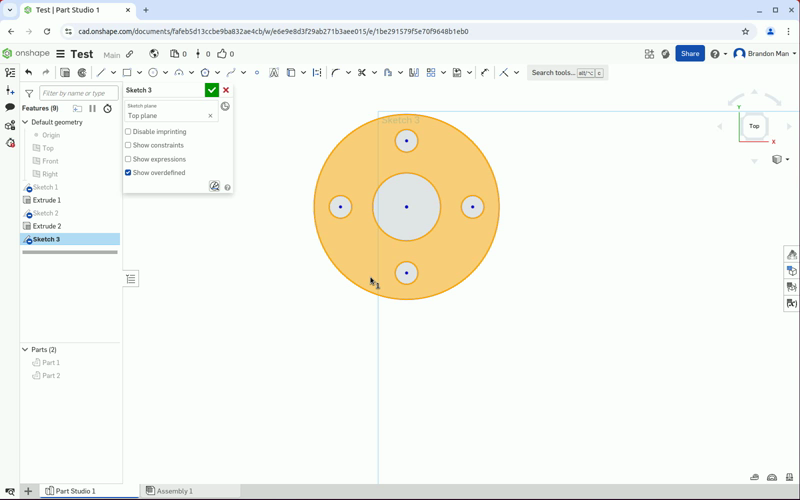
scroll(-6)
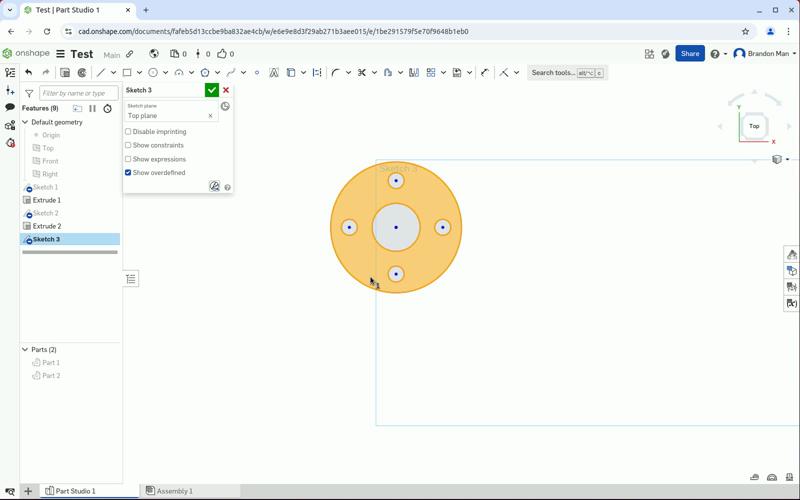
scroll(-6)
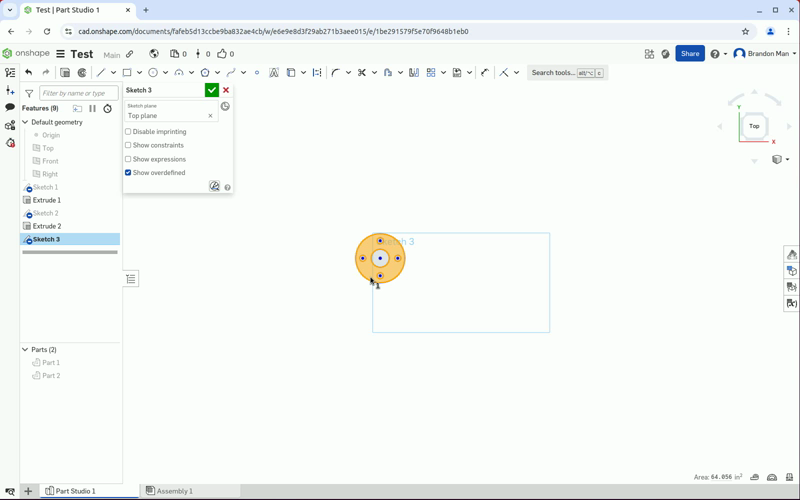
mouse_move(73, 352)
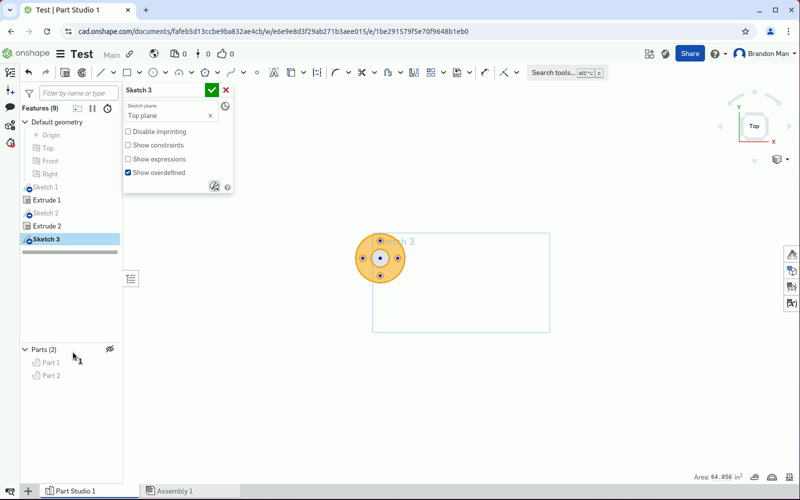
key(shift+y)
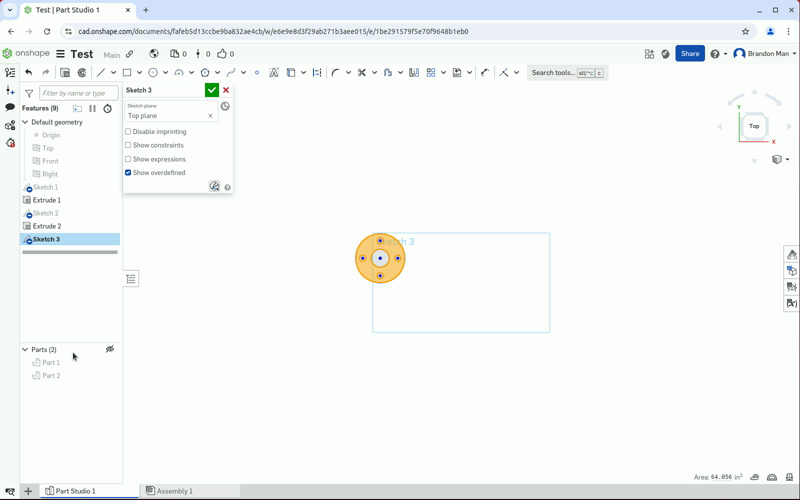
key(shift+e)
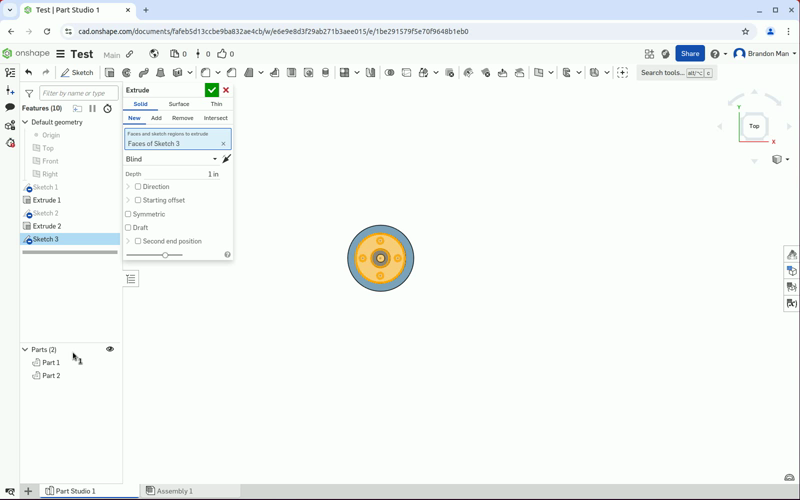
mouse_move(143, 106)
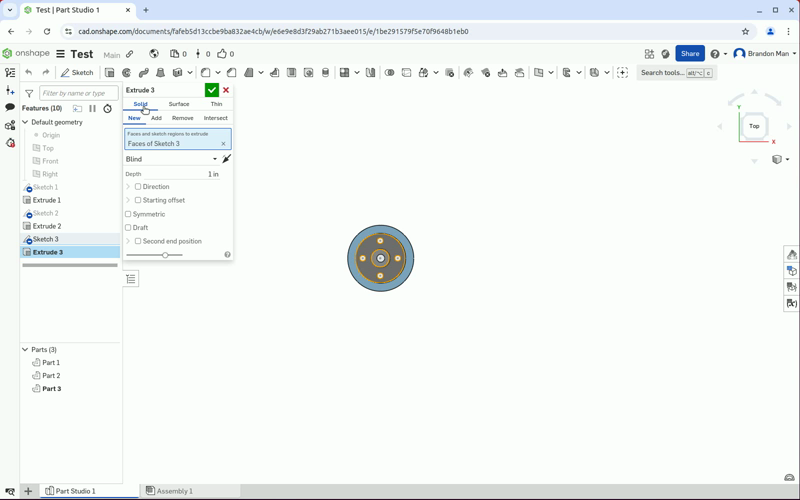
click(143, 106)
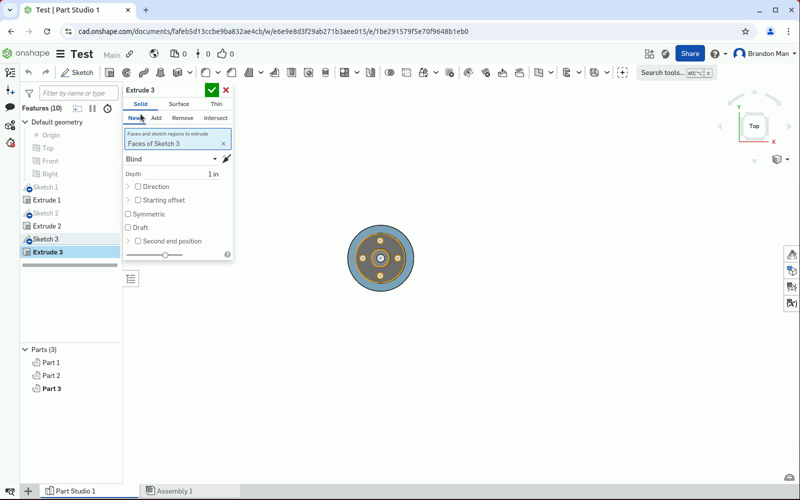
mouse_move(137, 120)
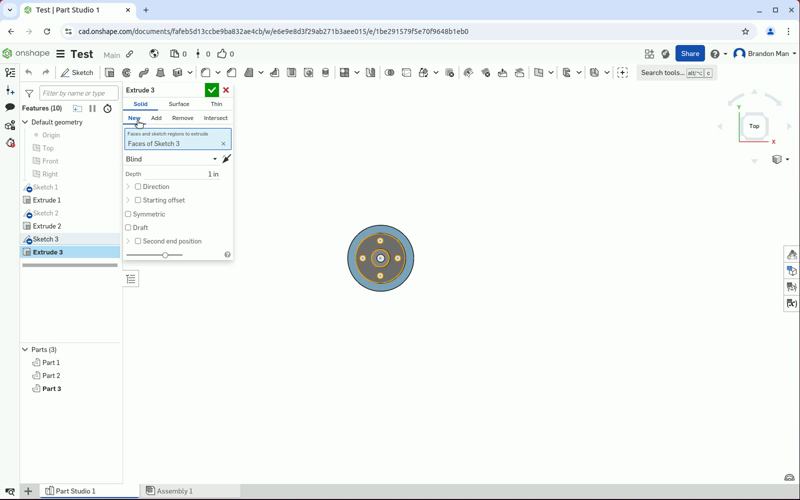
click(137, 120)
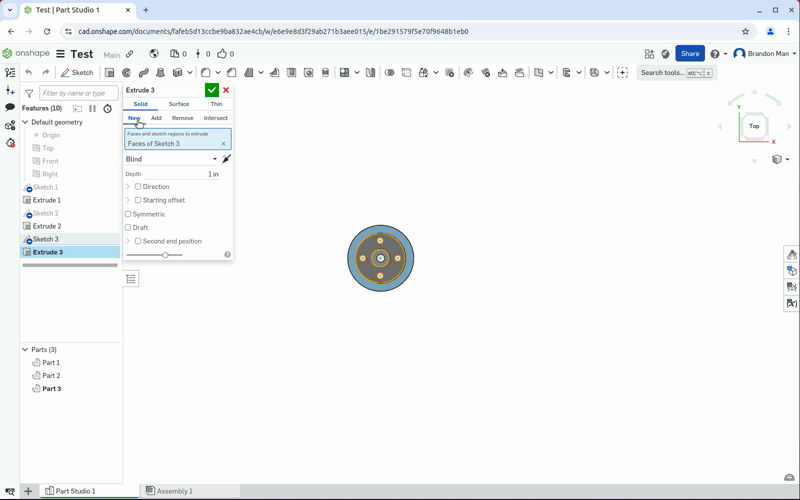
key(tab, 4)
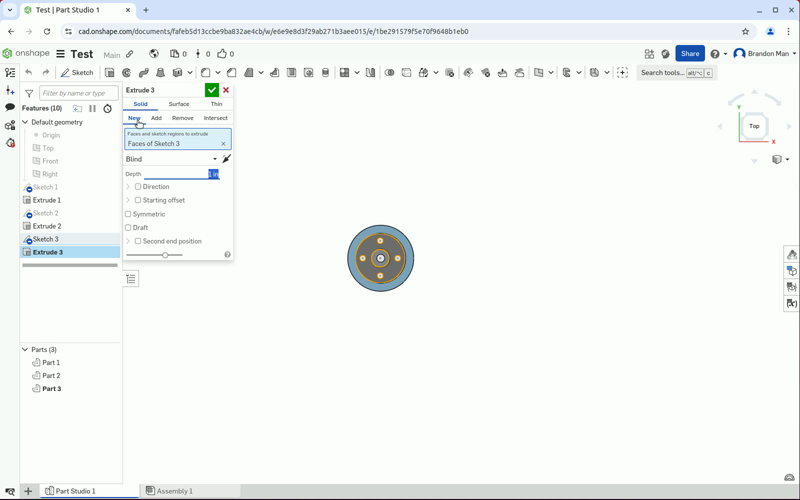
text(1.685)
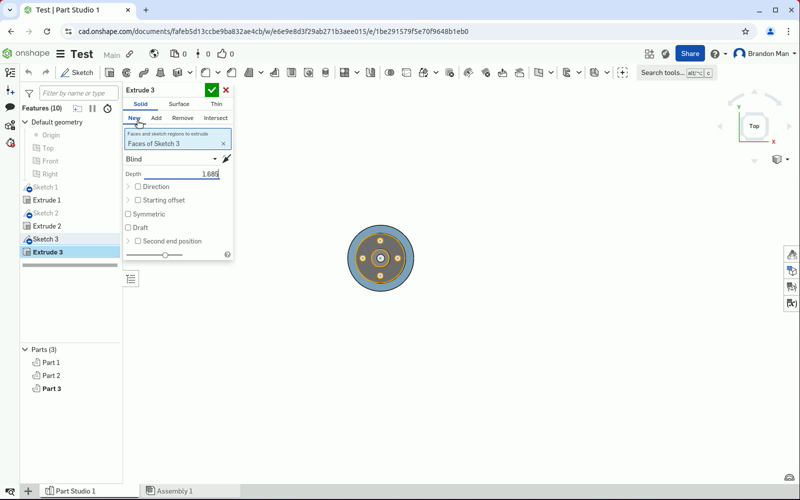
key(enter)
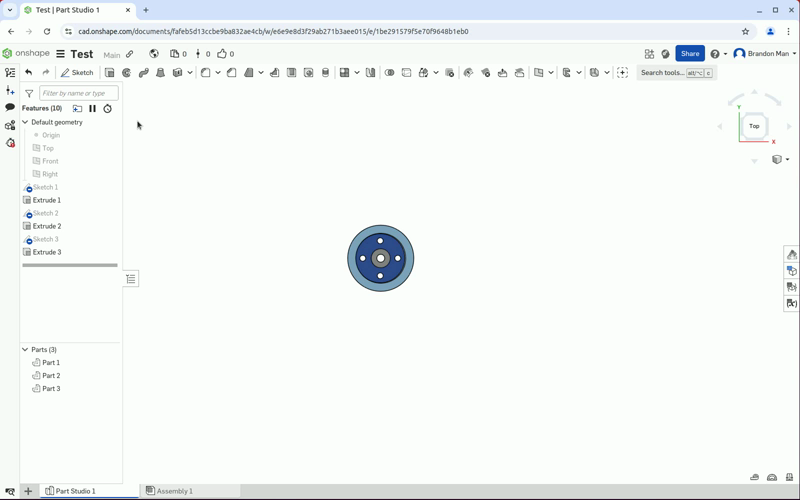
key(shift+h)
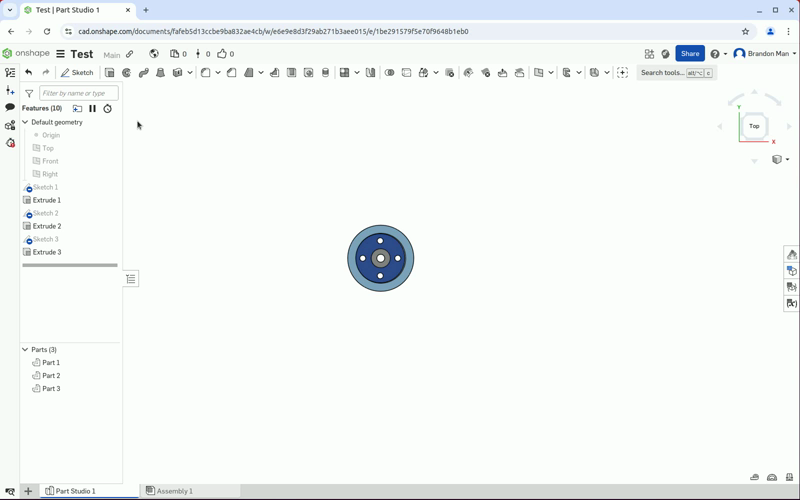
key(shift+h)
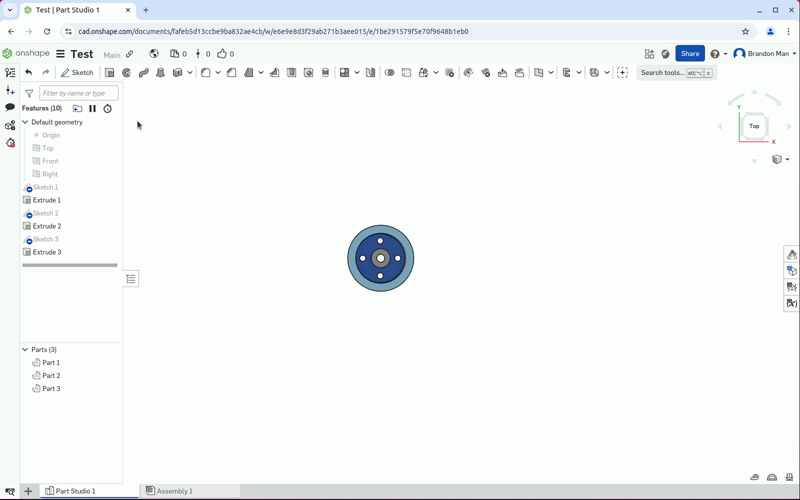
mouse_move(73, 189)
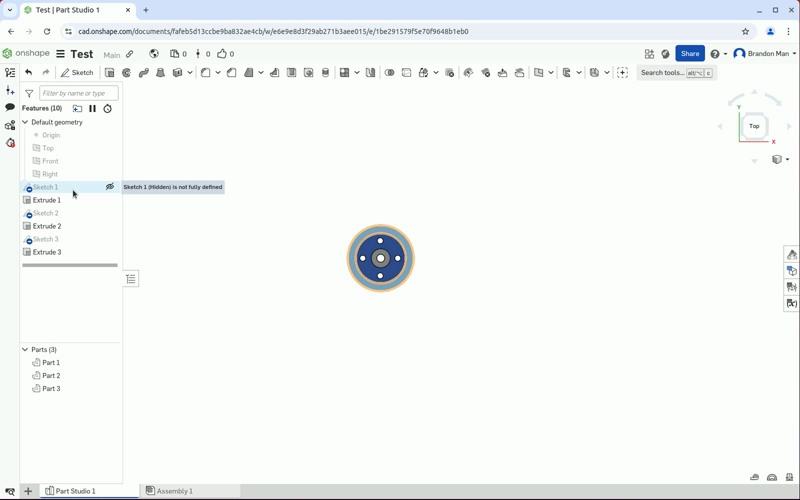
click(73, 189)
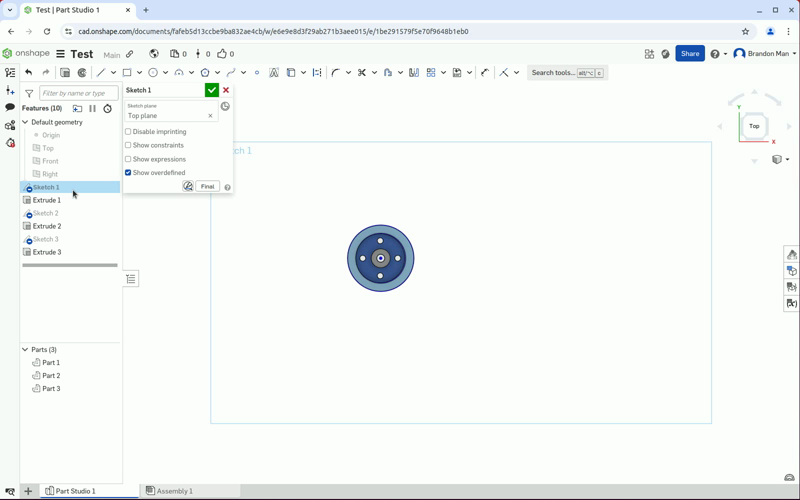
mouse_move(229, 92)
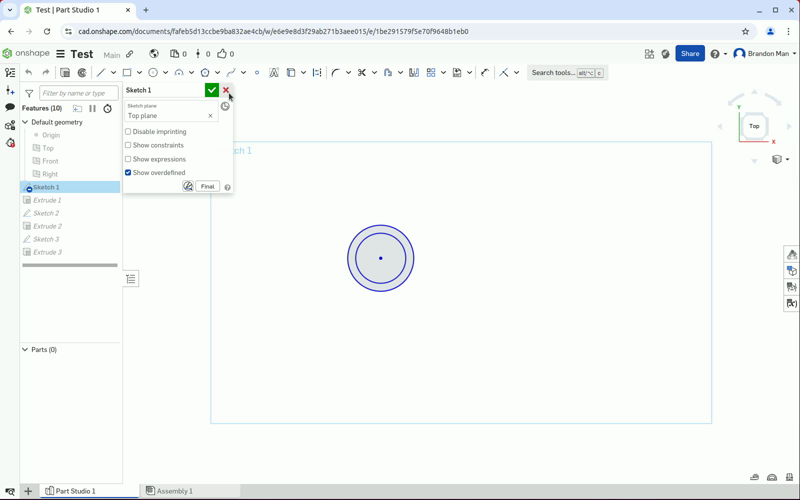
click(229, 92)
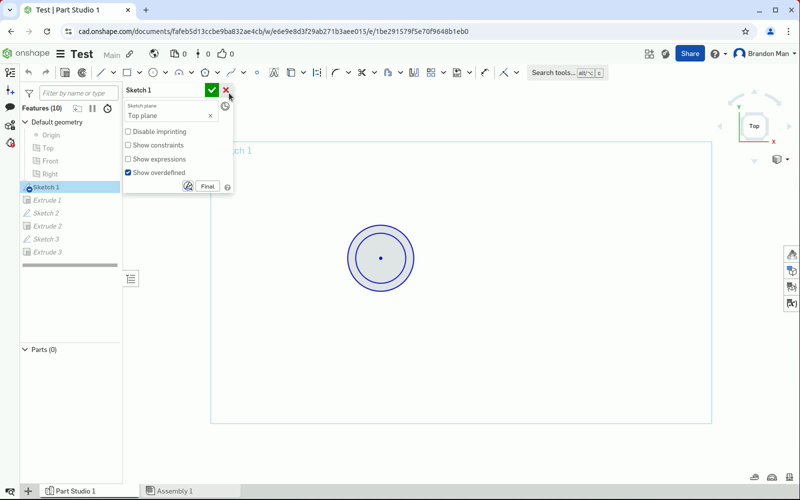
key(shift+s)
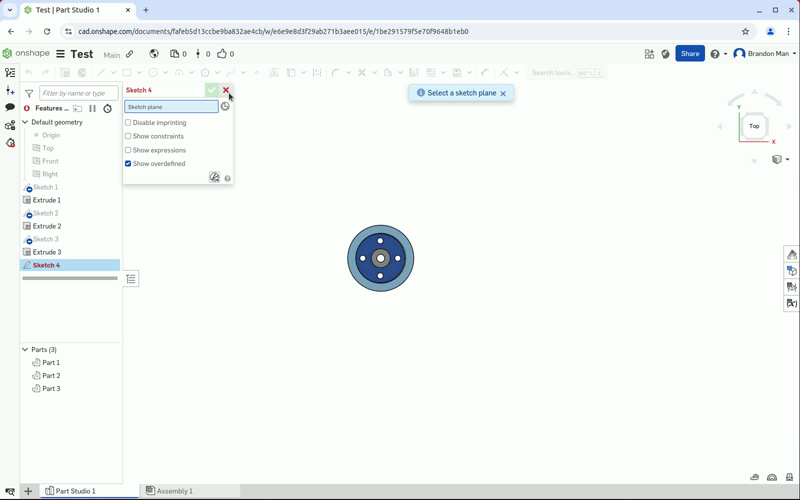
mouse_move(73, 150)
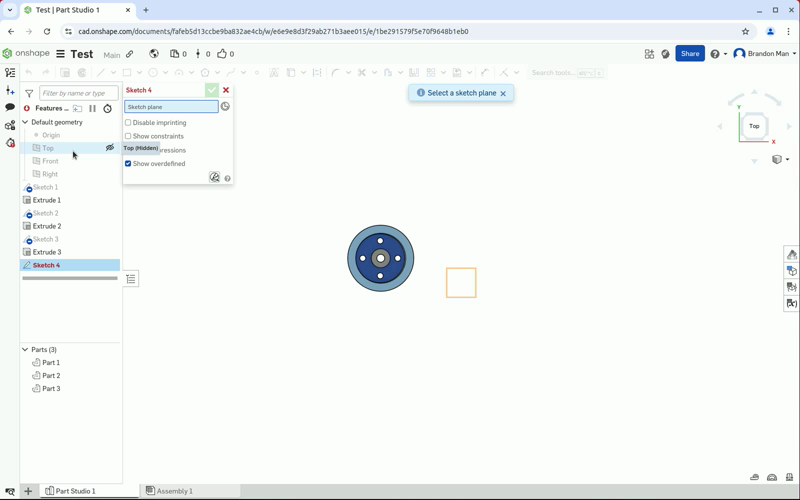
click(73, 150)
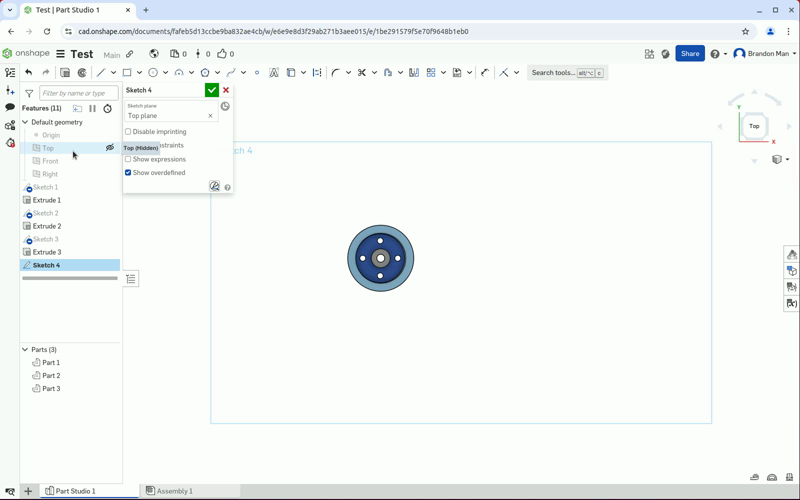
mouse_move(73, 352)
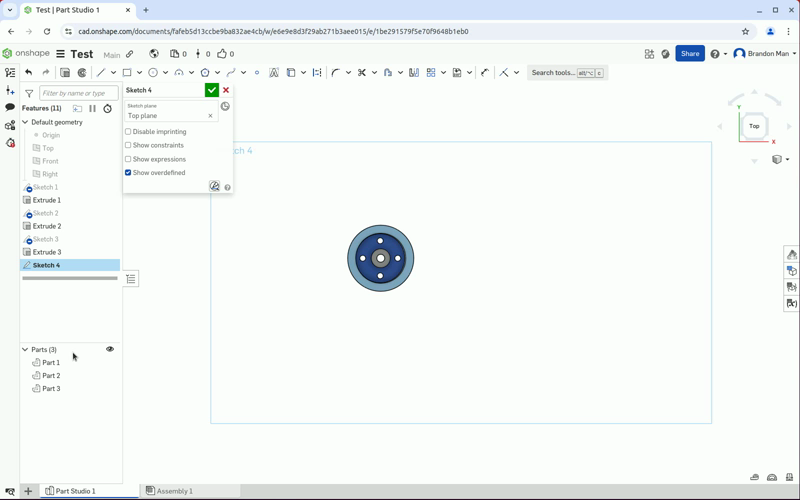
key(y)
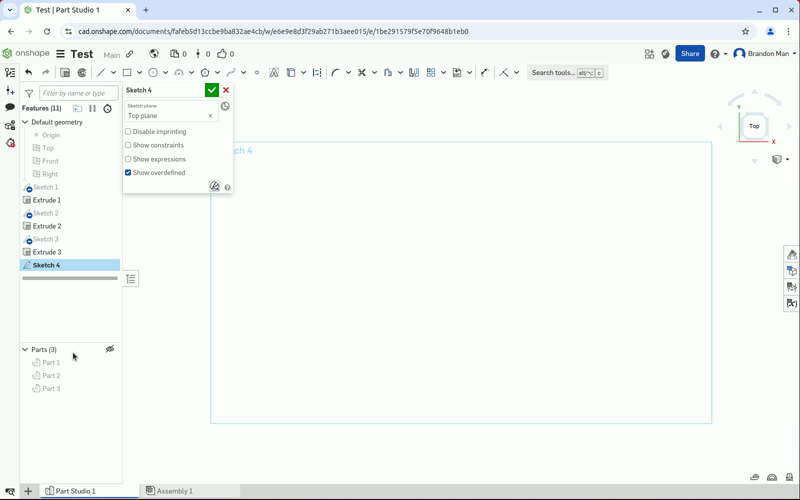
key(c)
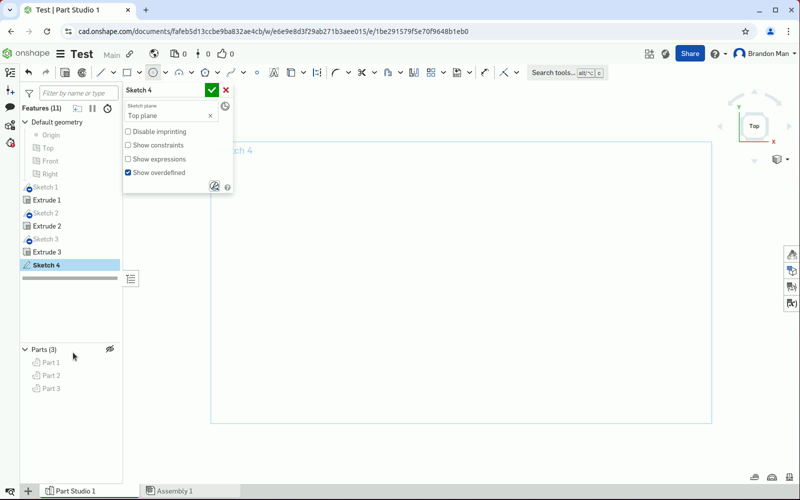
key_down(shift)
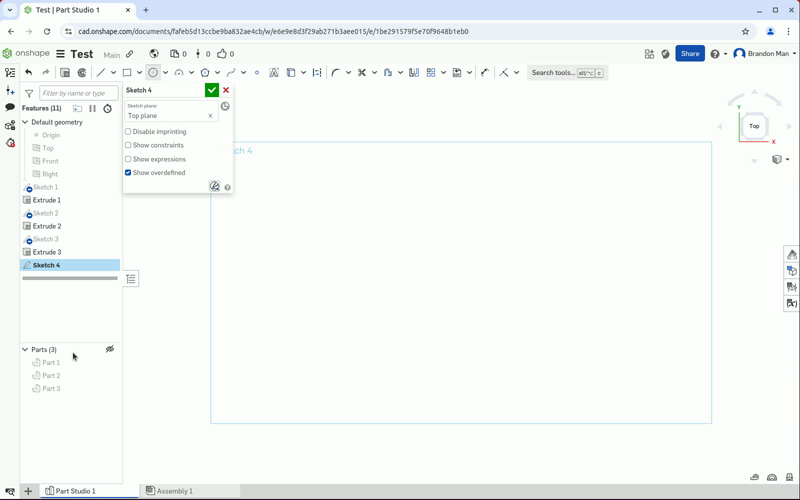
mouse_move(380, 258)
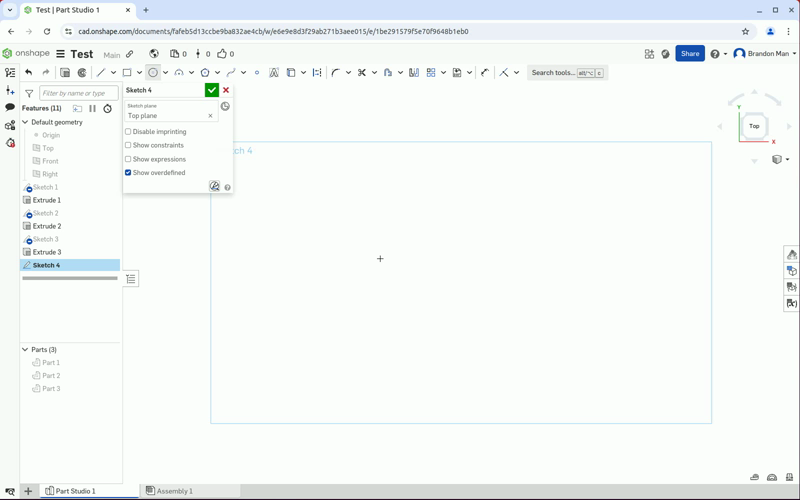
click(380, 258)
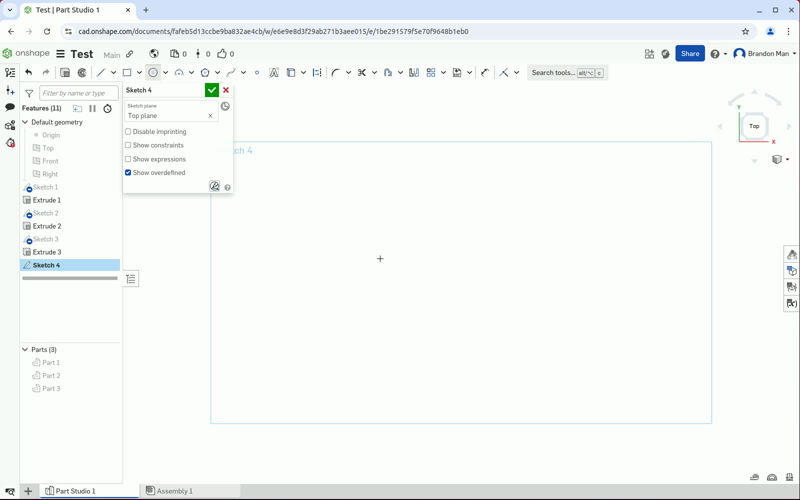
key_up(shift)
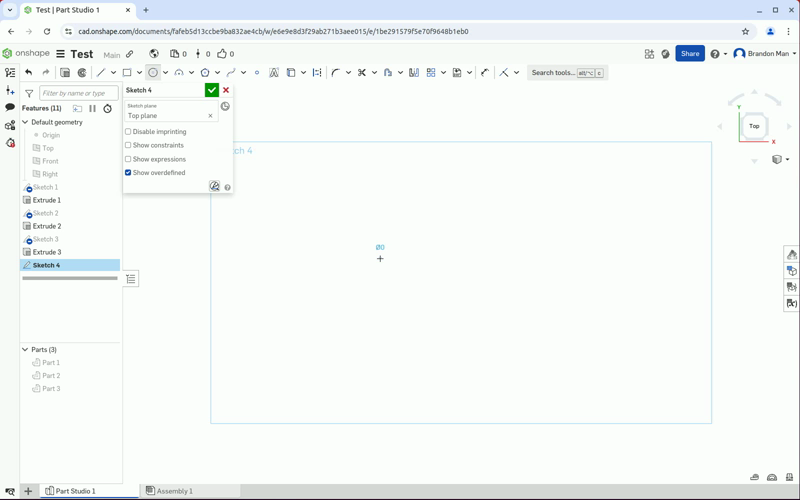
mouse_move(404, 258)
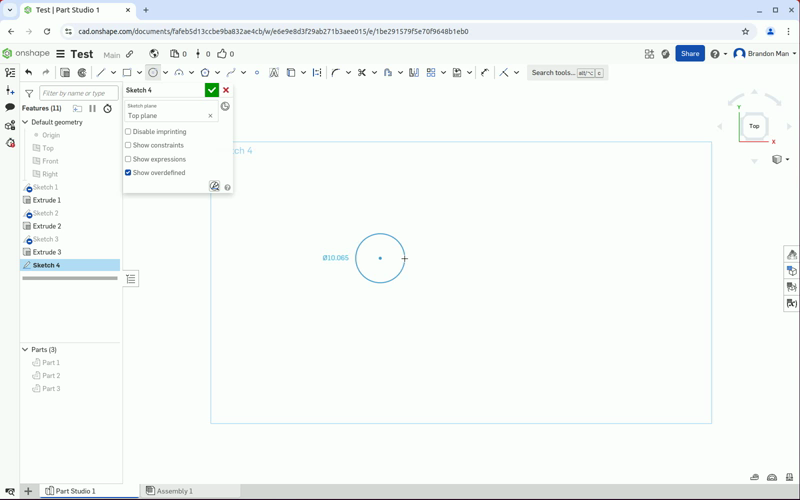
click(404, 258)
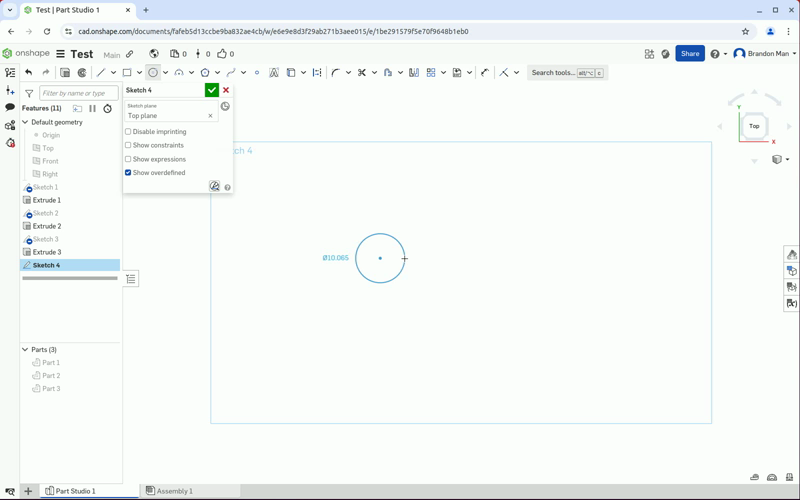
key(esc)
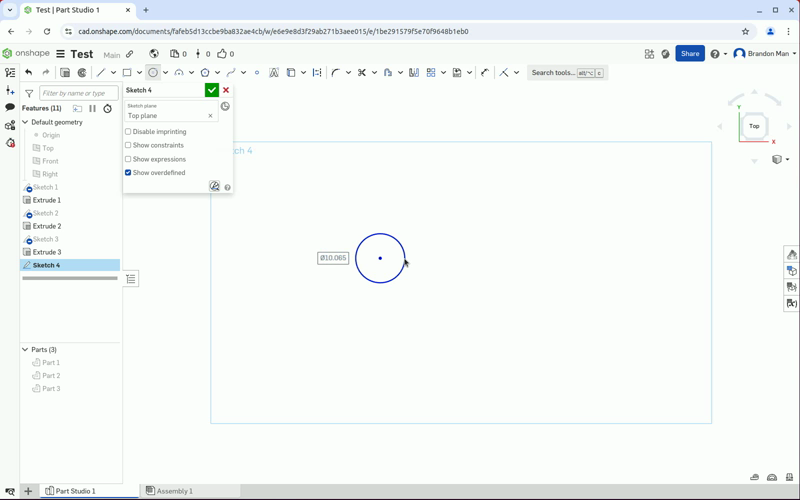
key(c)
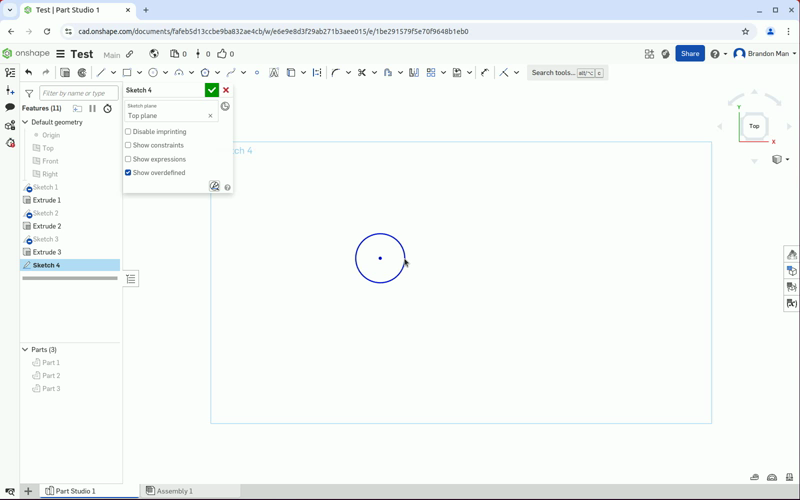
key_down(shift)
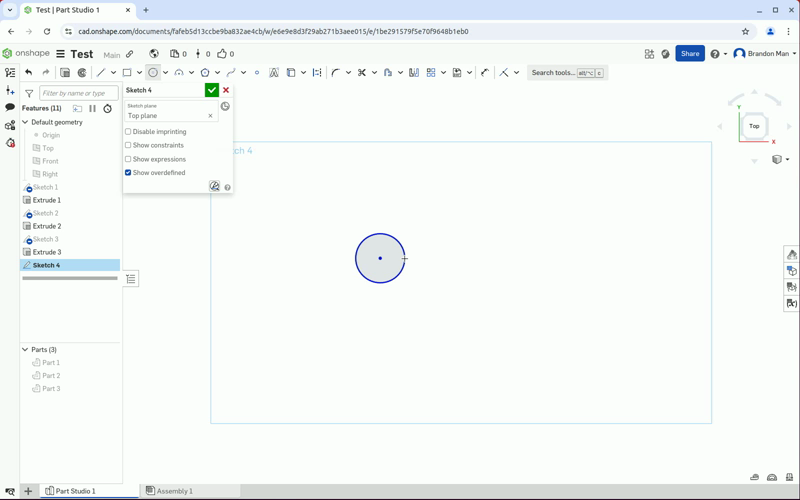
mouse_move(362, 258)
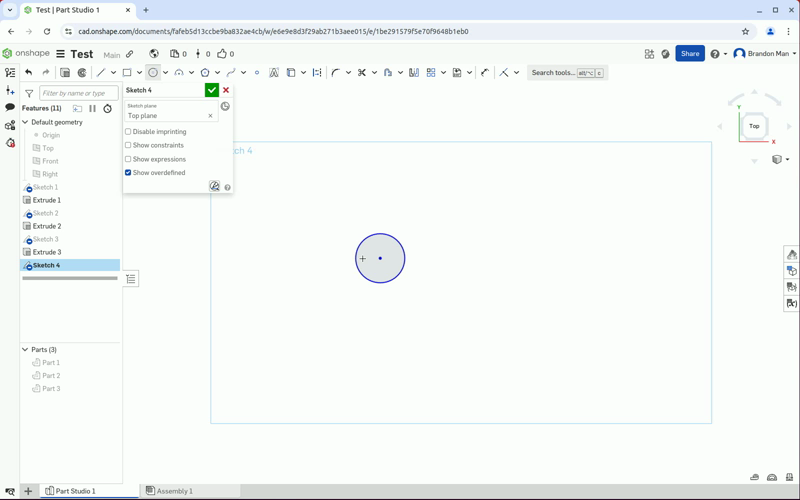
click(362, 258)
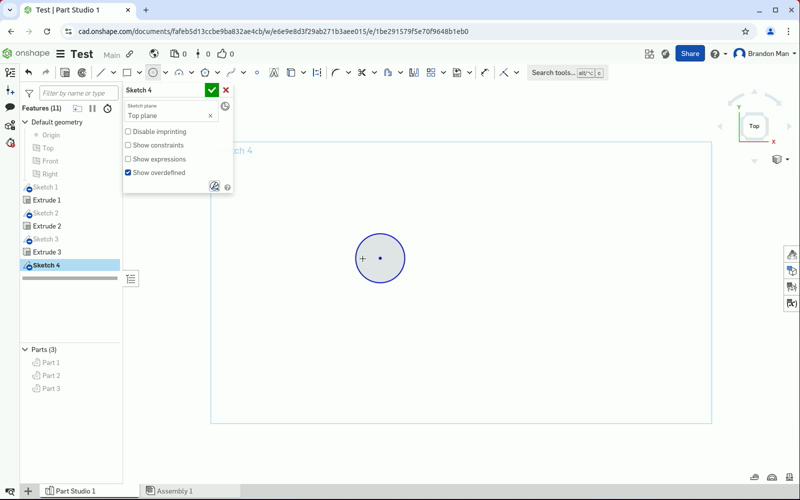
key_up(shift)
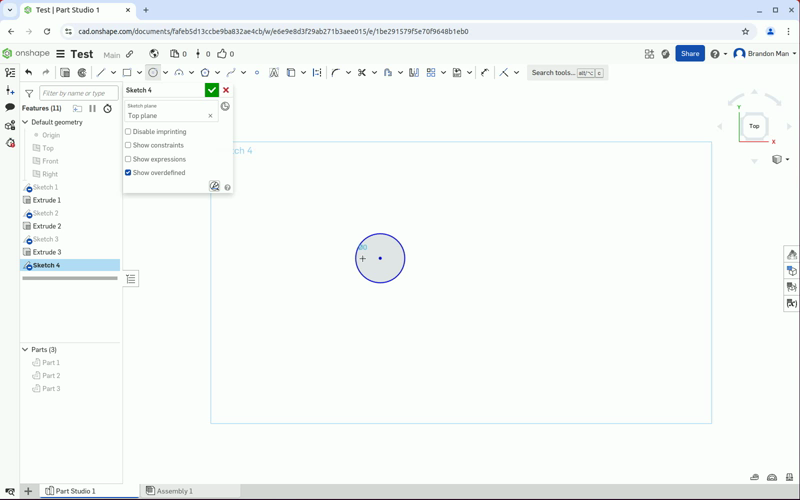
mouse_move(365, 258)
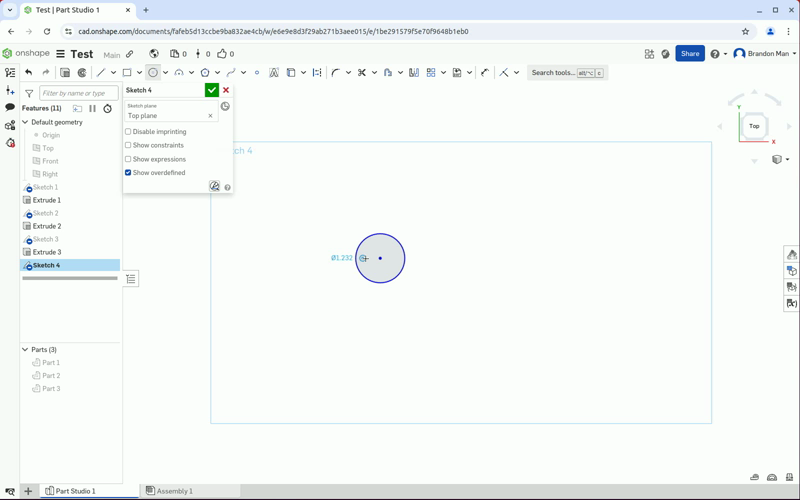
click(365, 258)
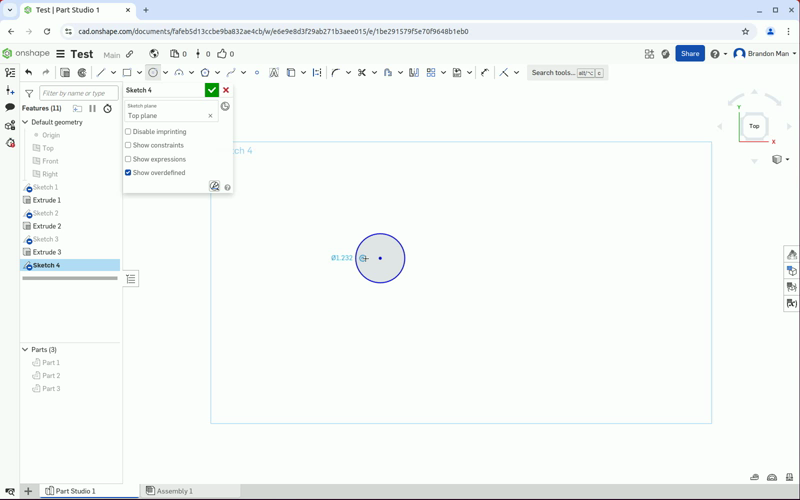
key(esc)
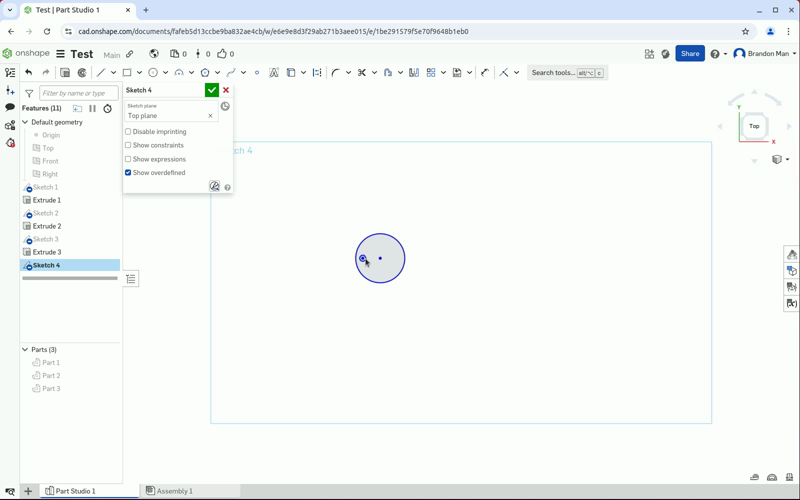
key(c)
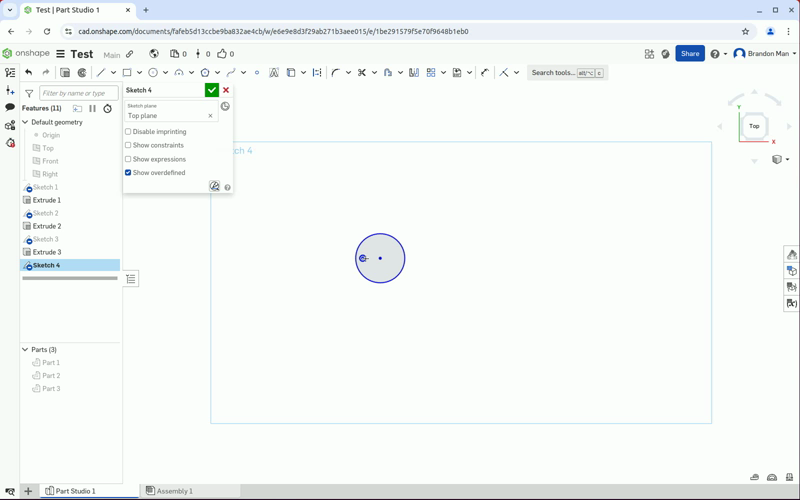
key_down(shift)
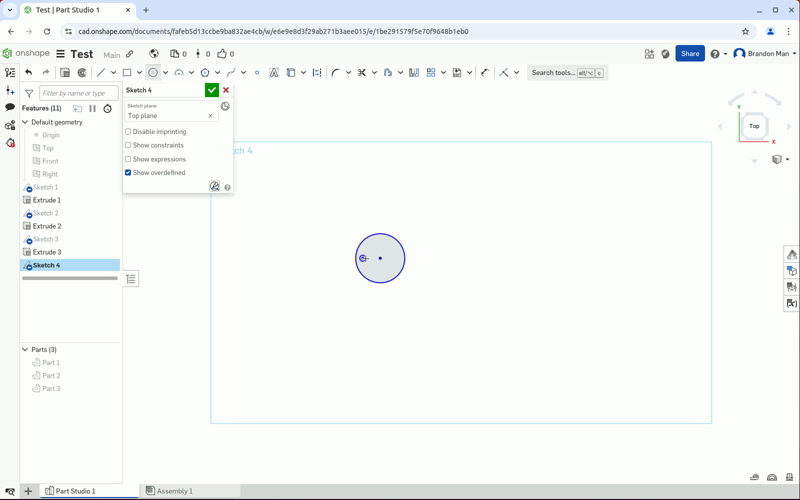
mouse_move(380, 258)
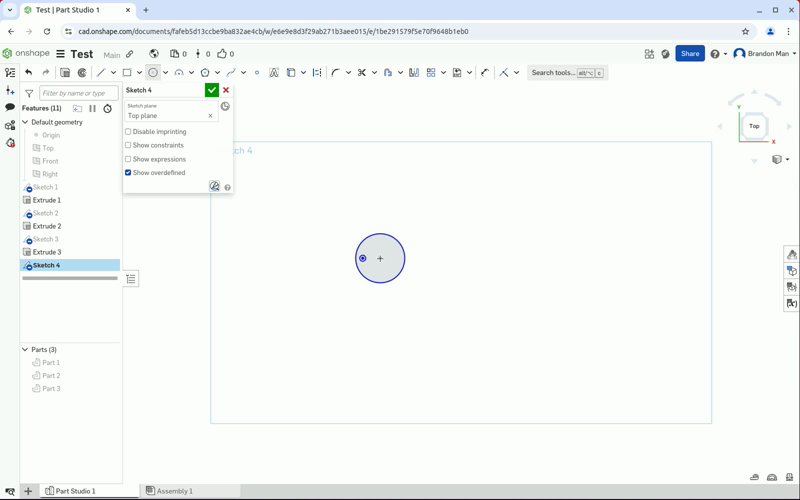
click(380, 258)
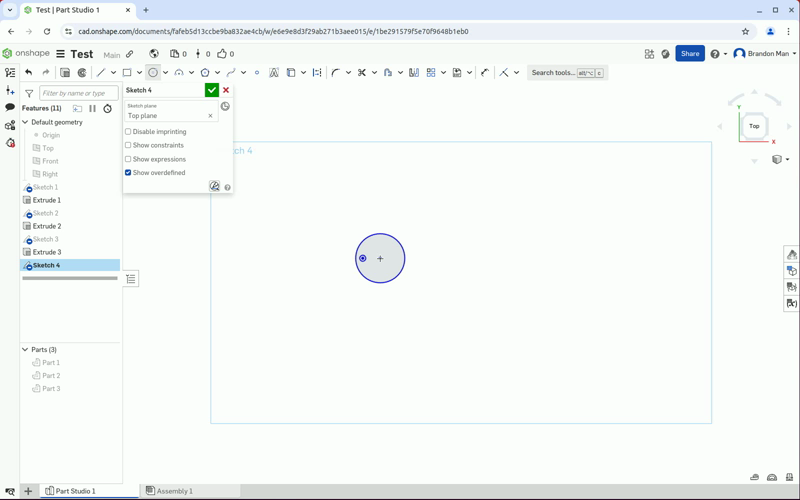
key_up(shift)
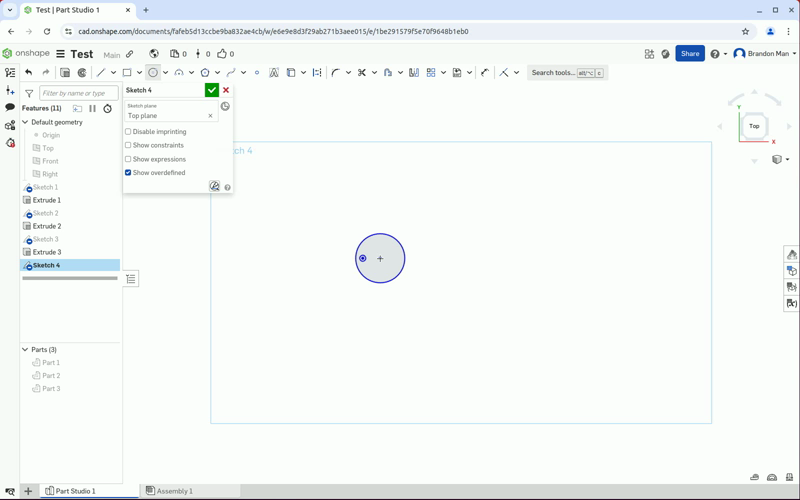
mouse_move(389, 258)
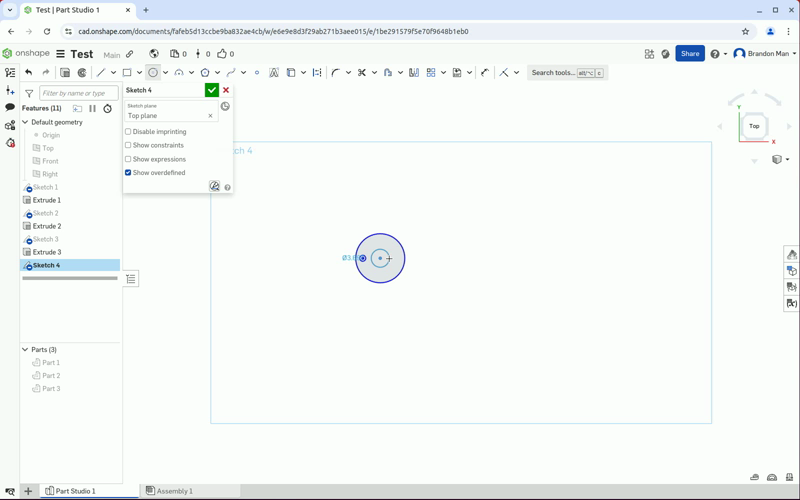
click(389, 258)
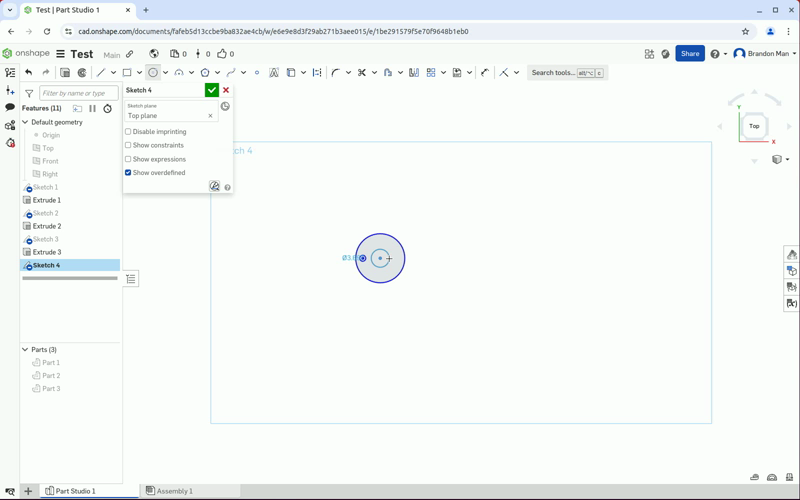
key(esc)
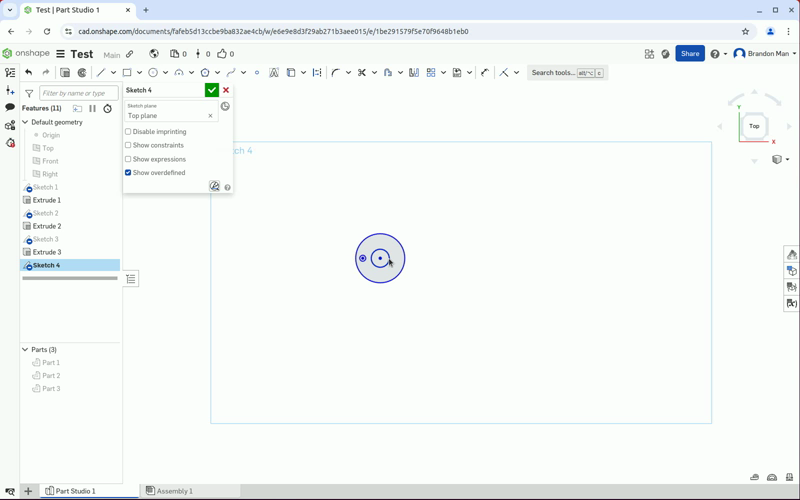
key(c)
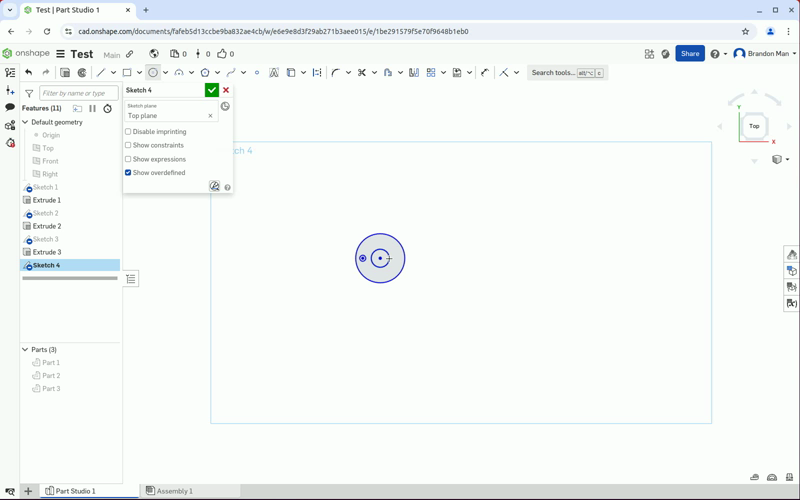
key_down(shift)
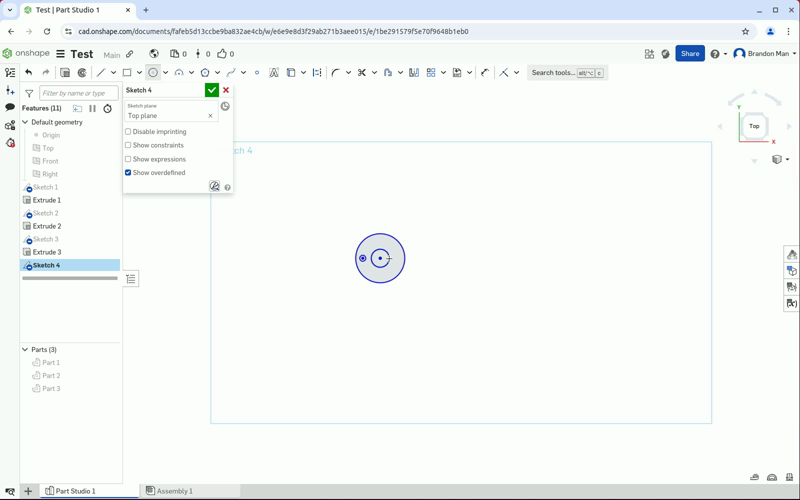
mouse_move(380, 275)
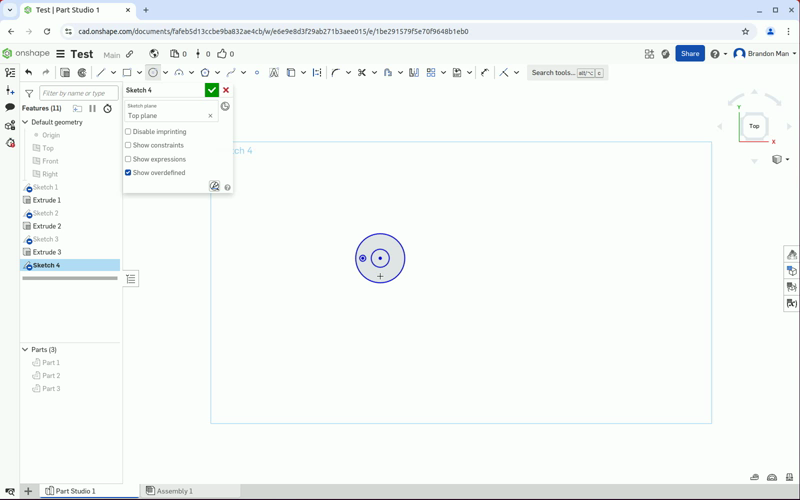
click(380, 275)
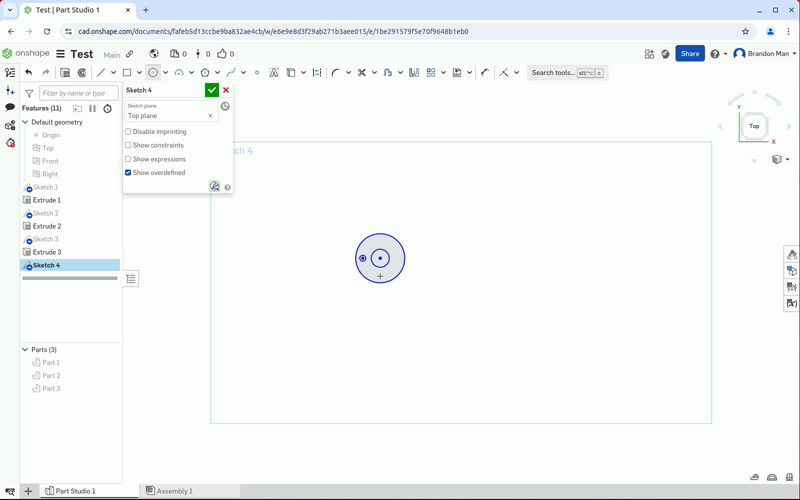
key_up(shift)
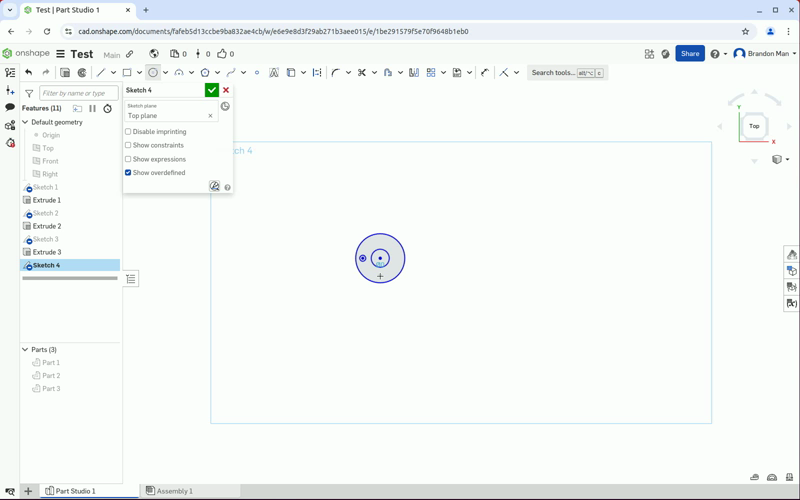
mouse_move(383, 275)
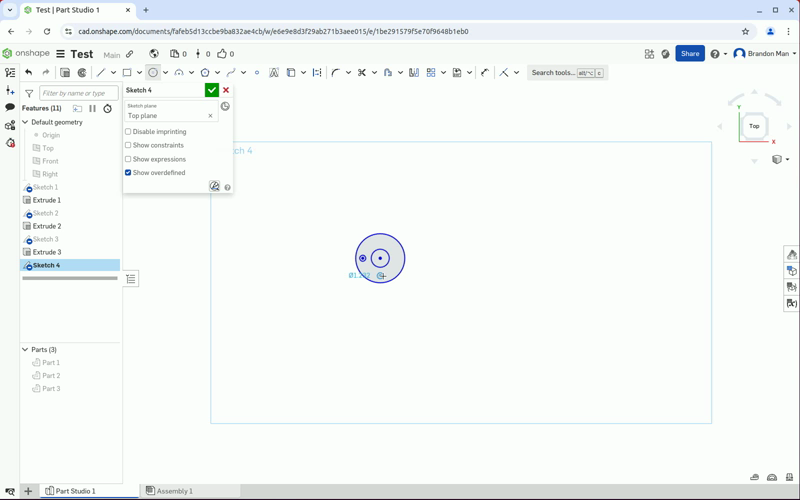
click(383, 275)
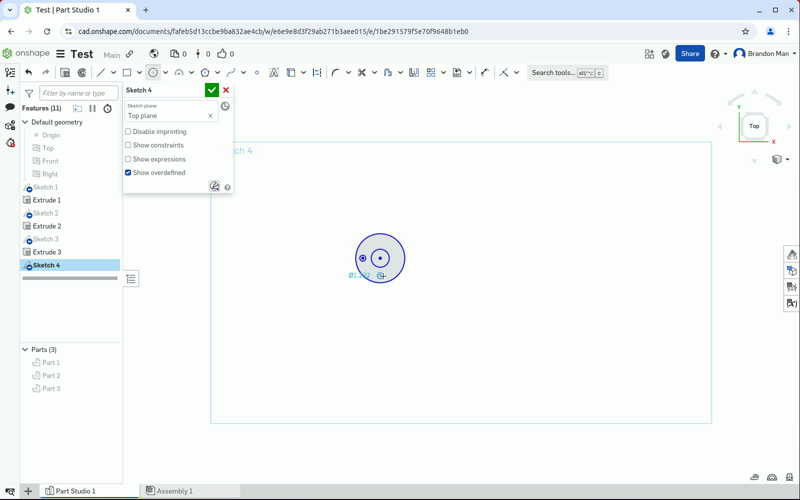
key(esc)
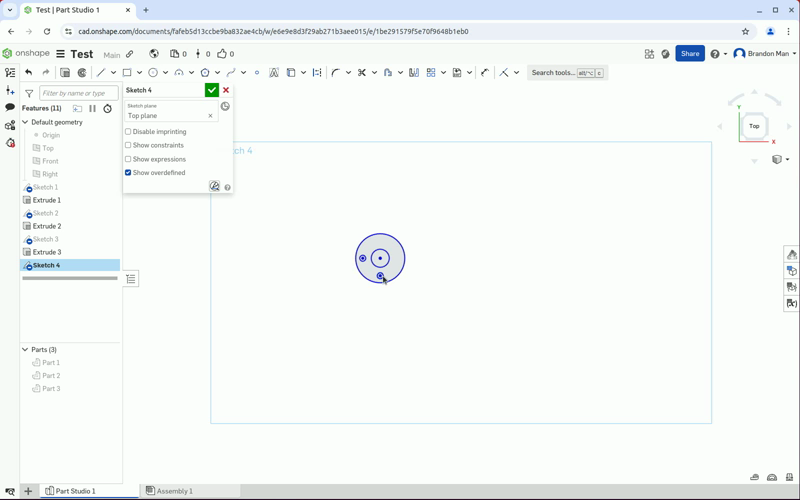
key(c)
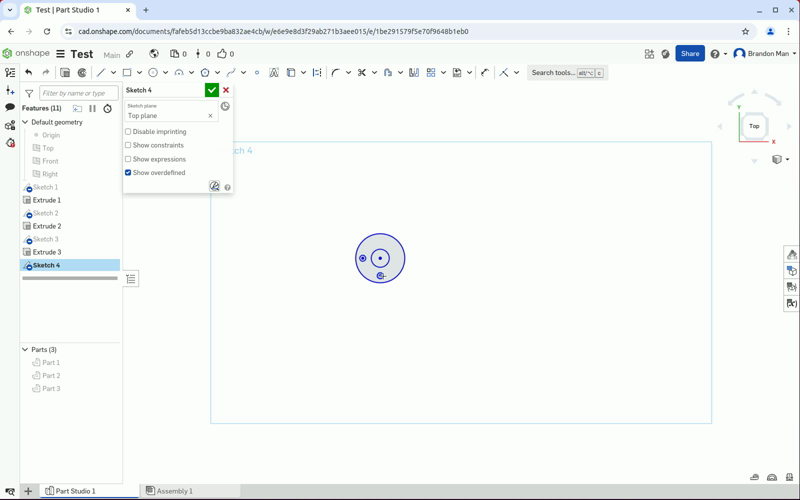
key_down(shift)
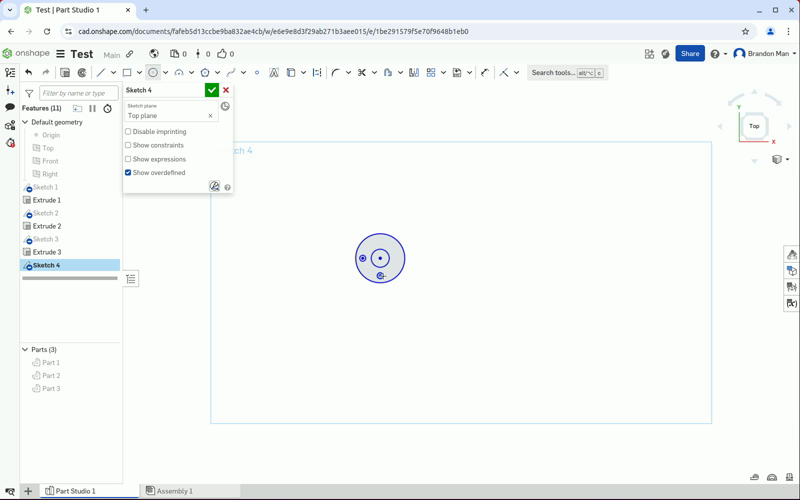
mouse_move(380, 240)
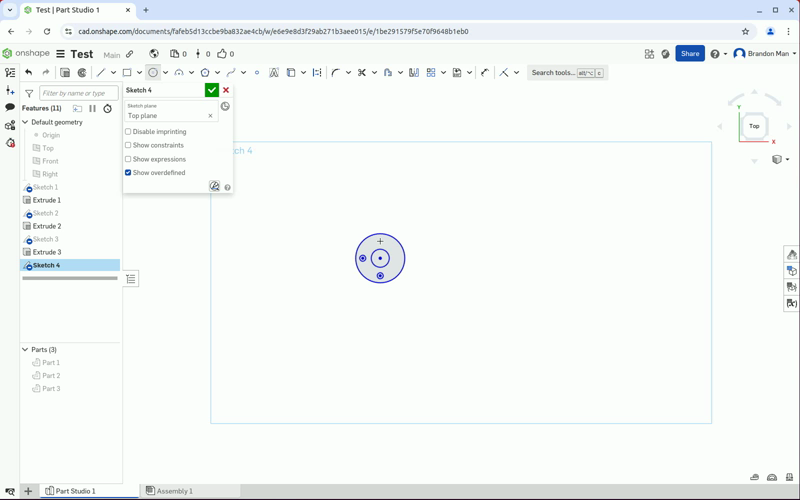
click(380, 240)
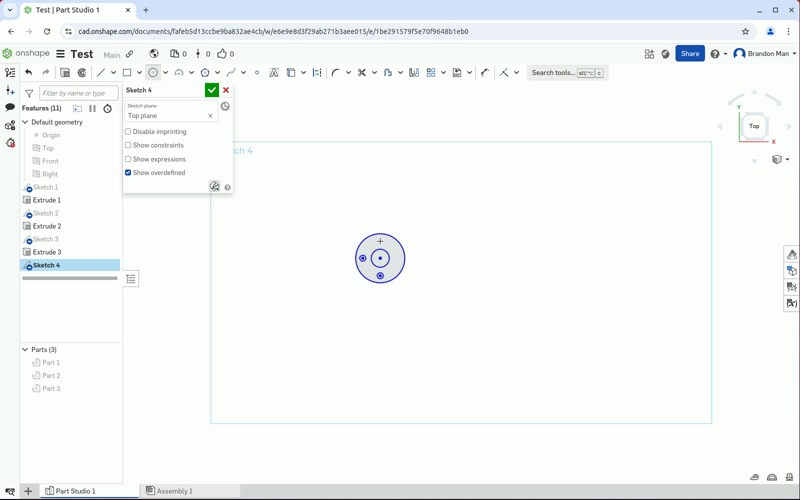
key_up(shift)
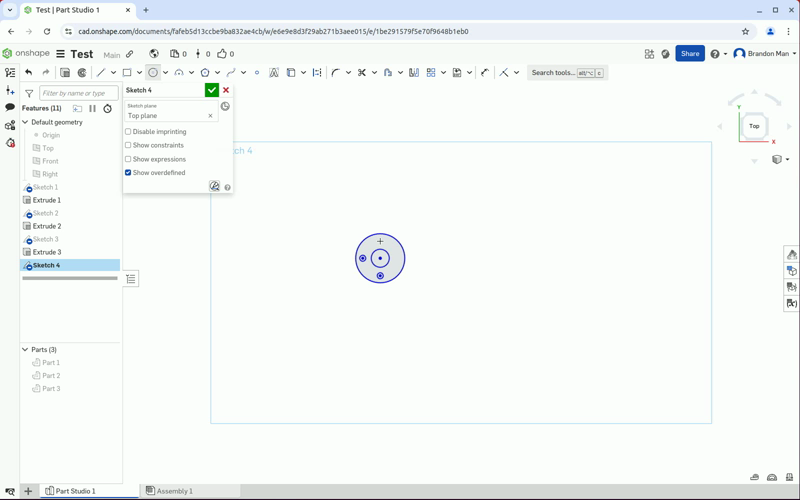
mouse_move(383, 240)
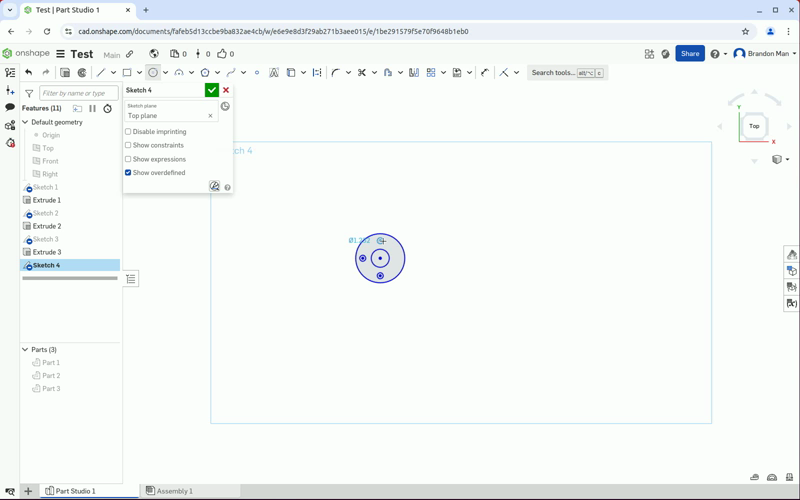
click(383, 240)
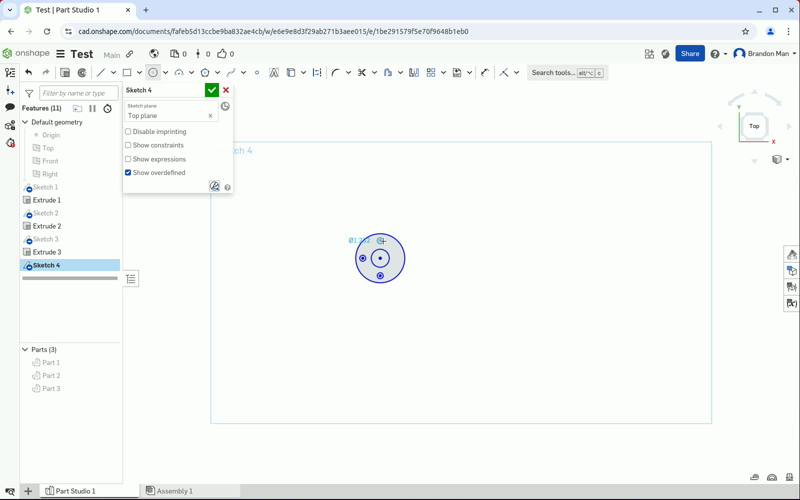
key(esc)
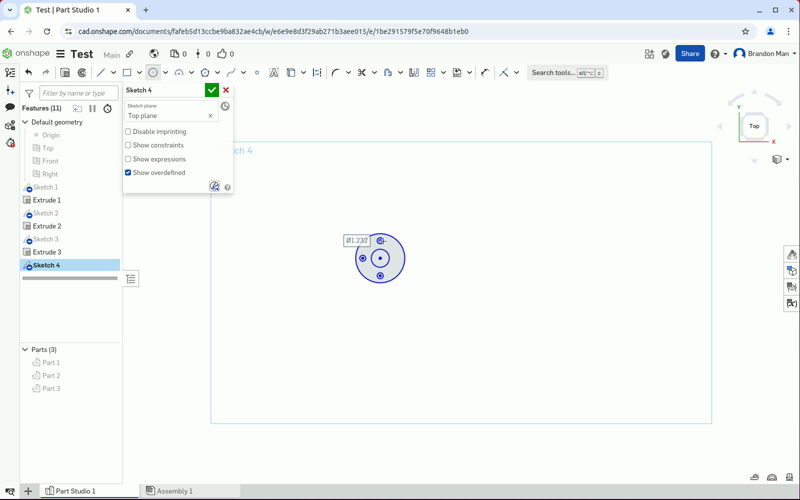
key(c)
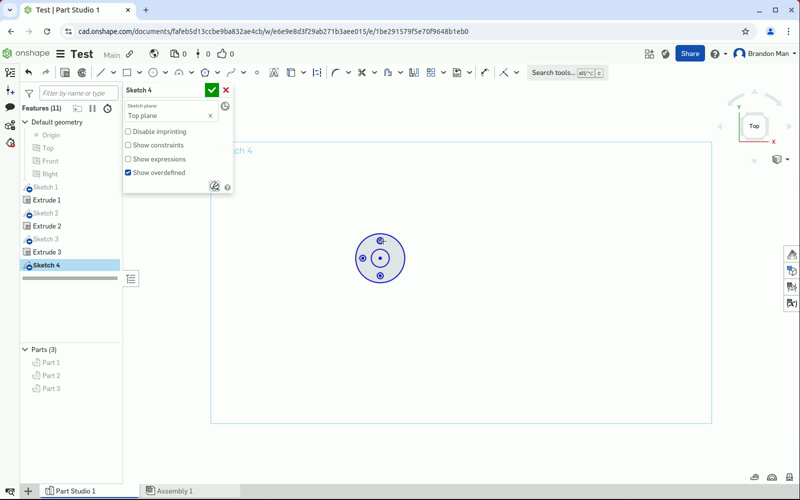
key_down(shift)
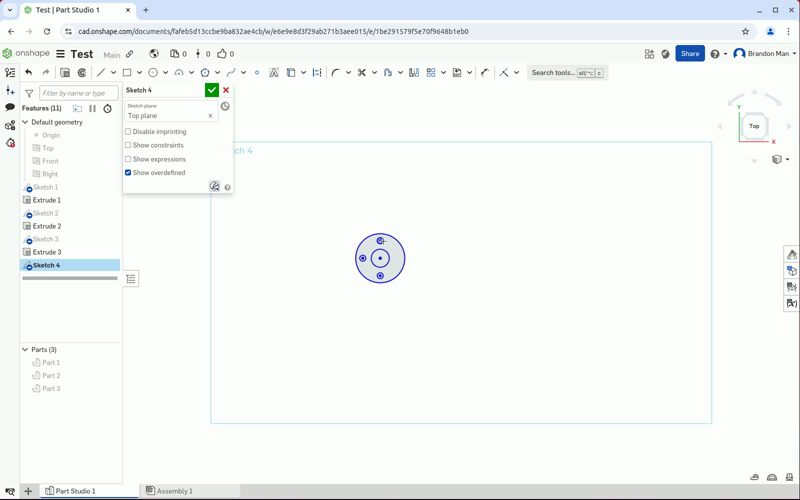
mouse_move(397, 258)
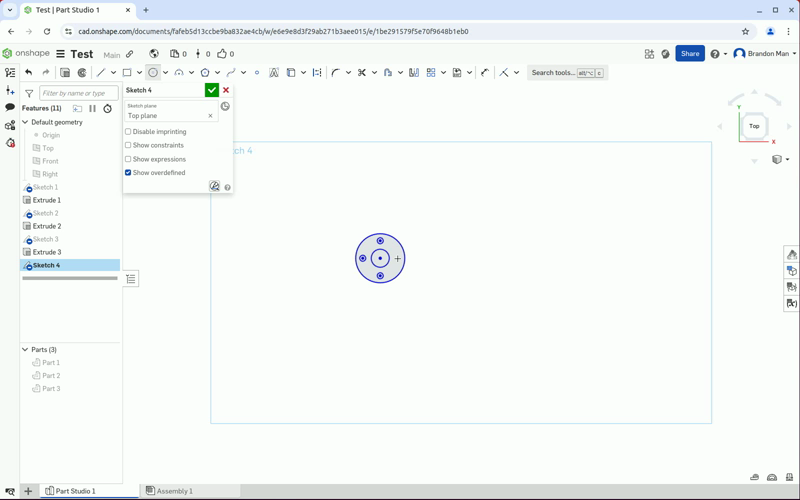
click(397, 258)
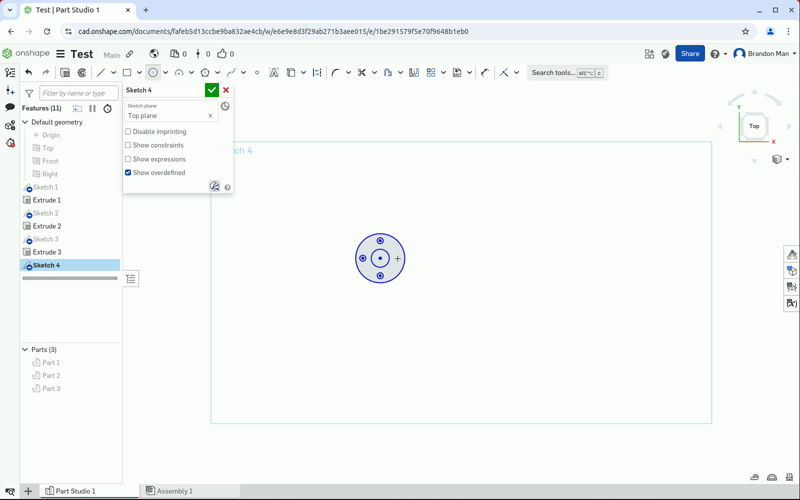
key_up(shift)
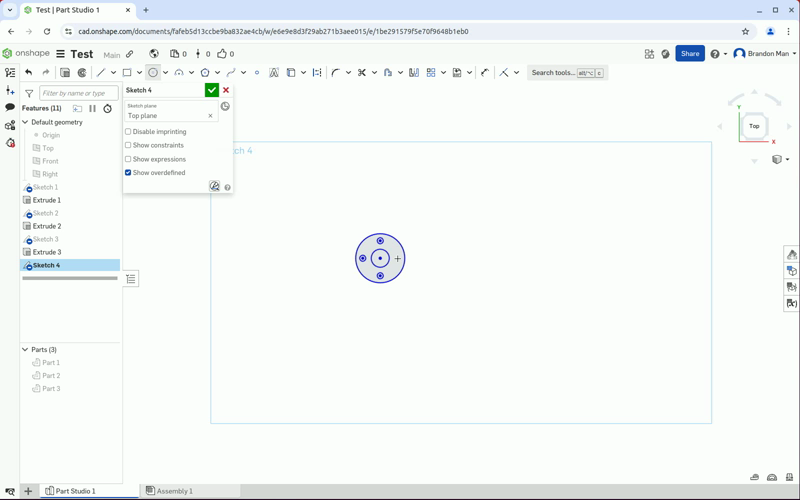
mouse_move(400, 258)
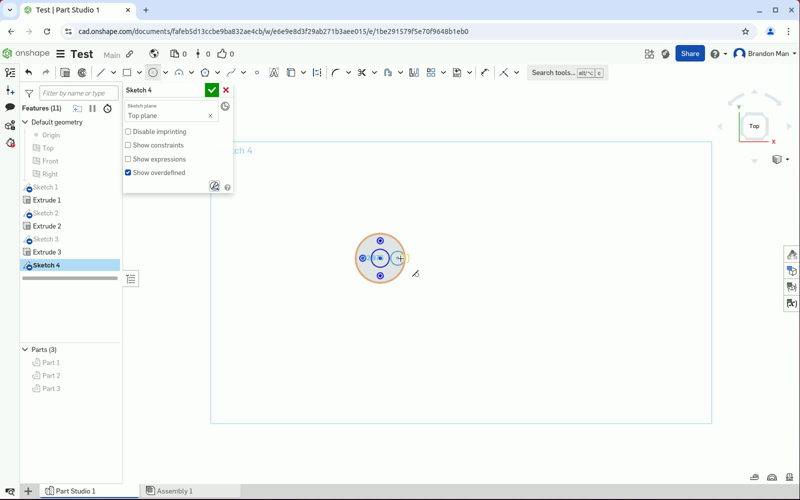
scroll(6)
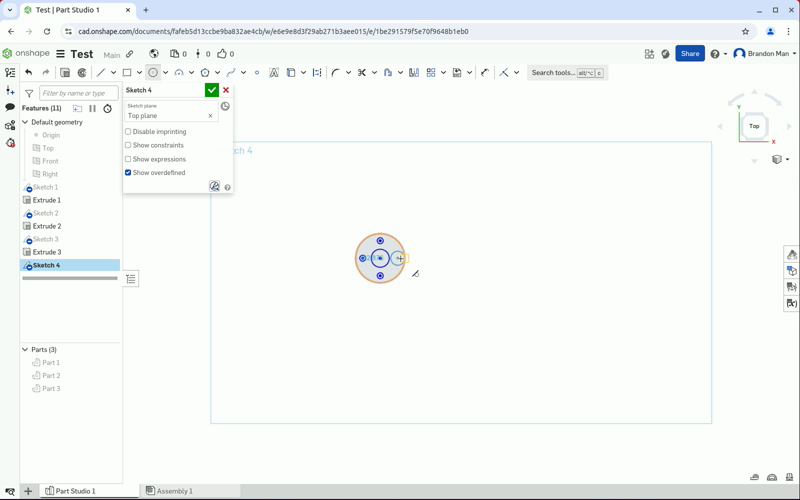
scroll(6)
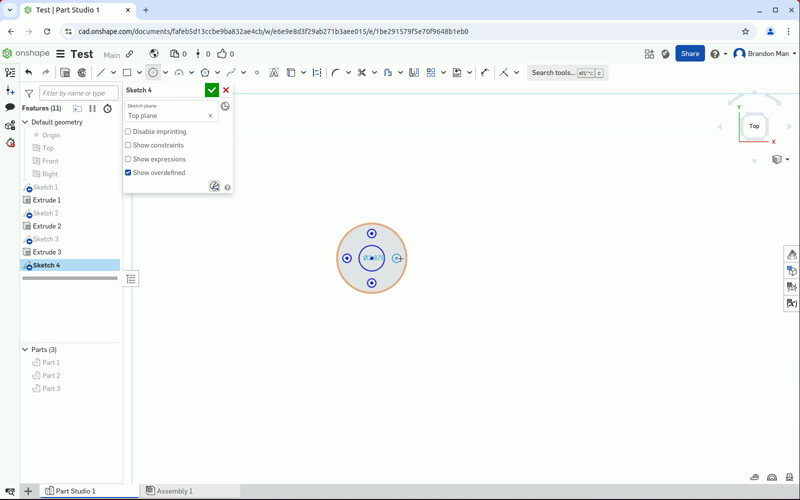
scroll(6)
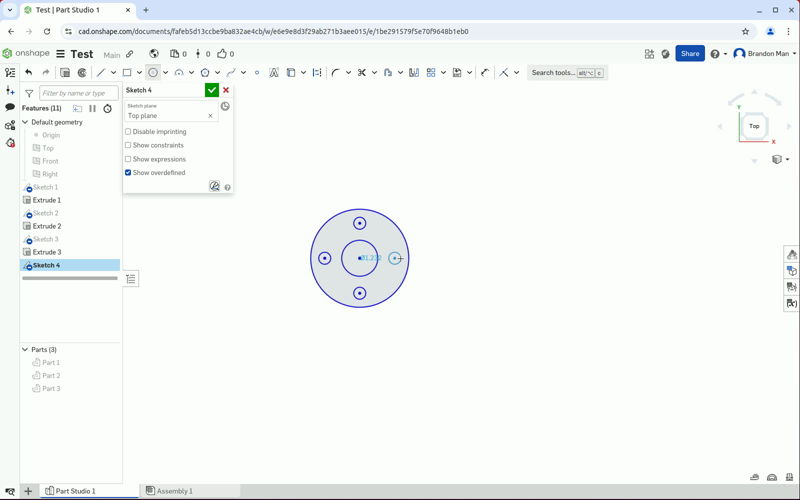
scroll(6)
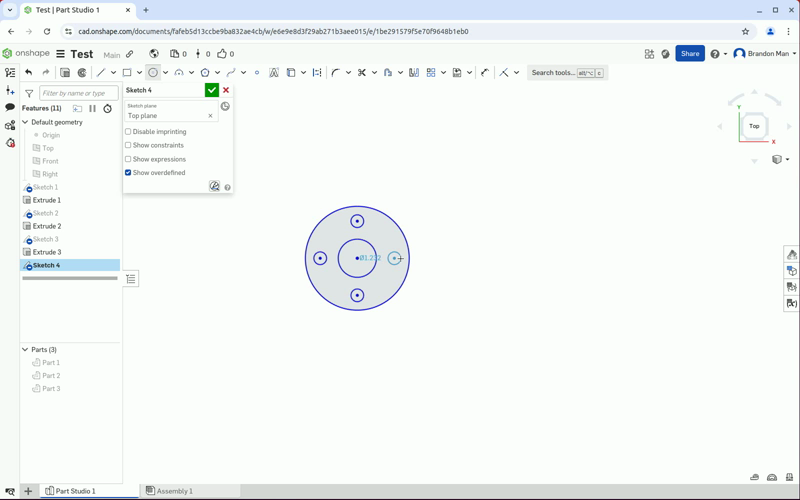
scroll(6)
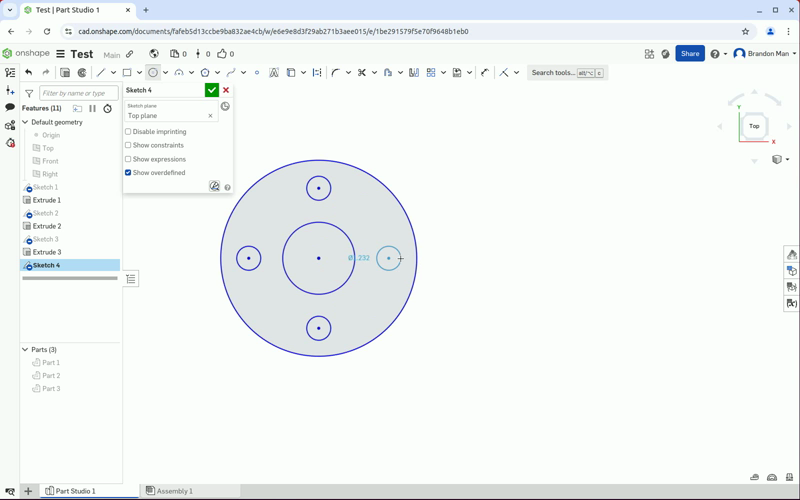
scroll(6)
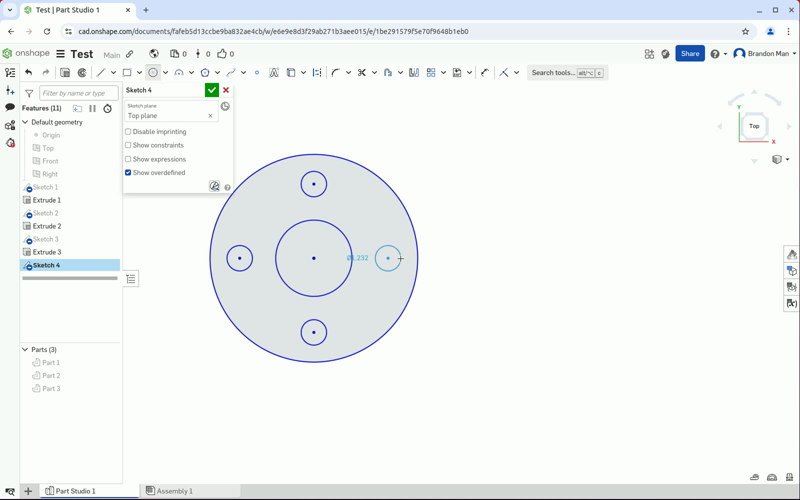
scroll(6)
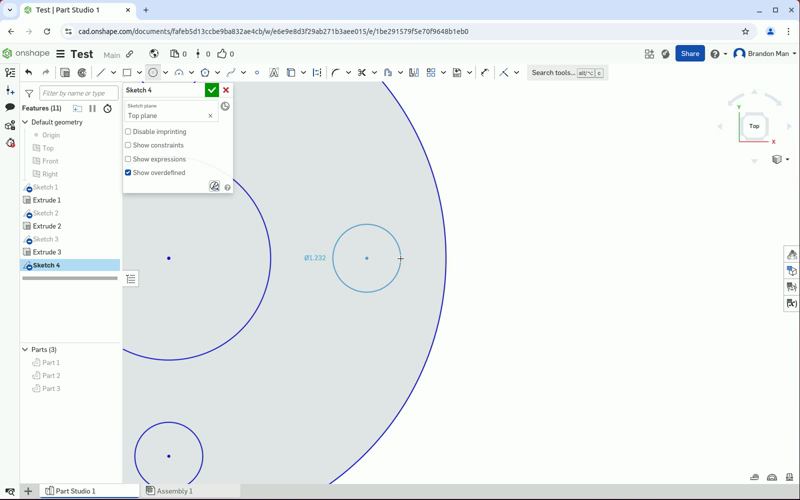
click(400, 258)
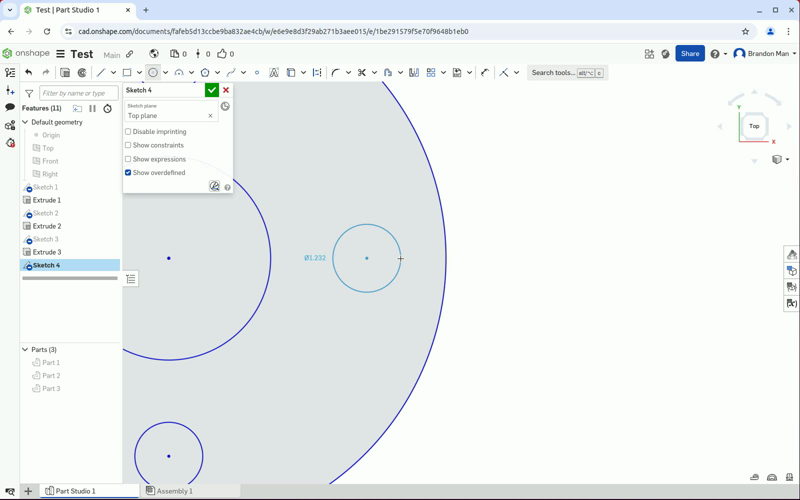
scroll(-6)
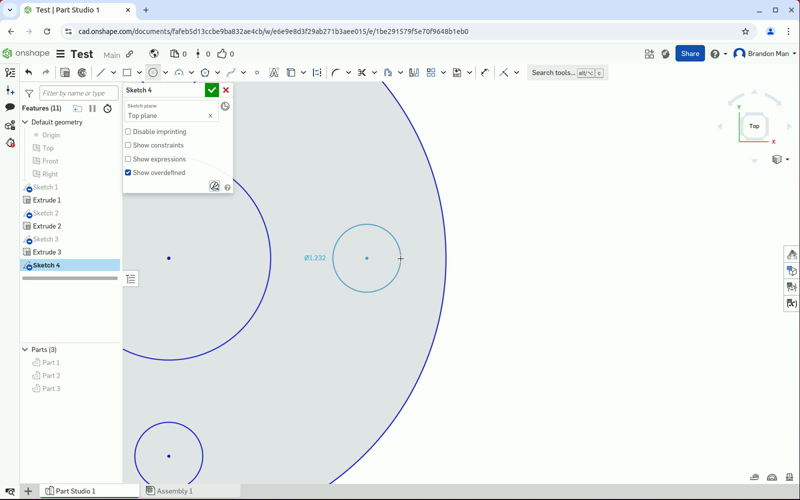
scroll(-6)
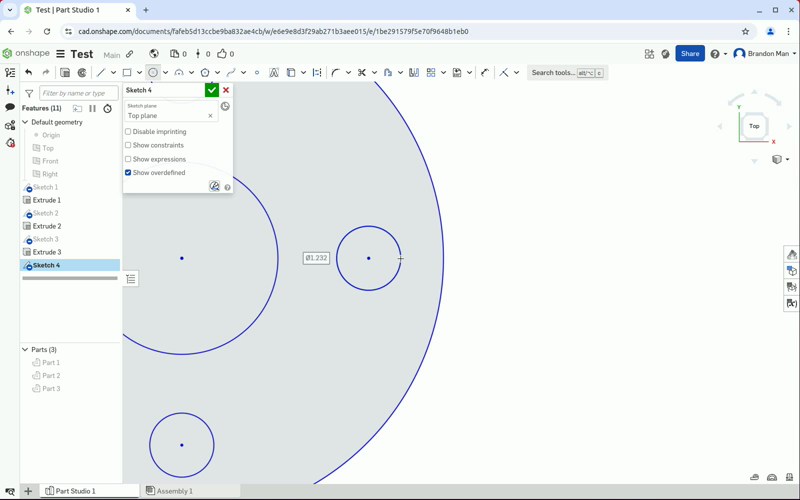
scroll(-6)
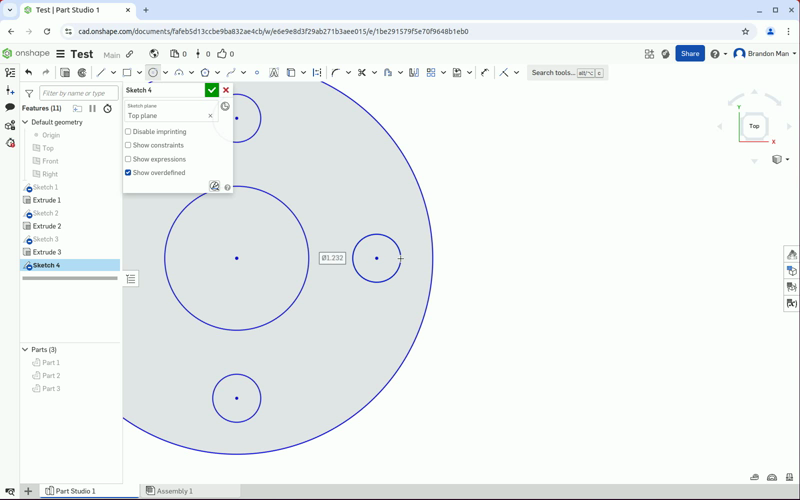
scroll(-6)
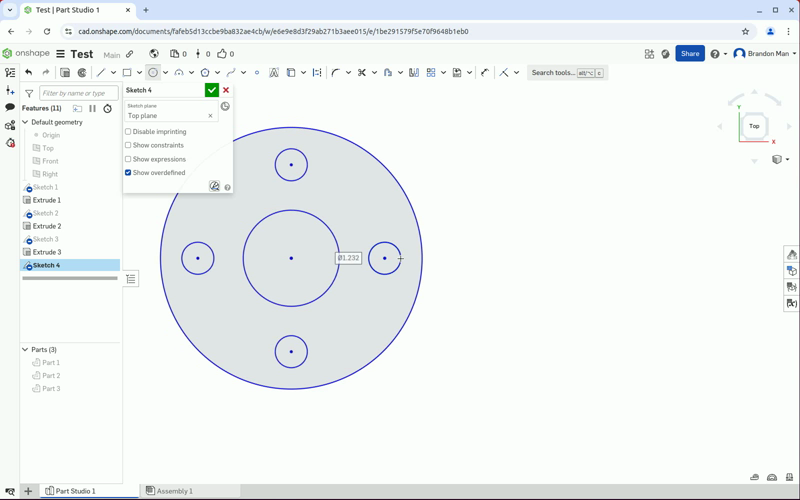
scroll(-6)
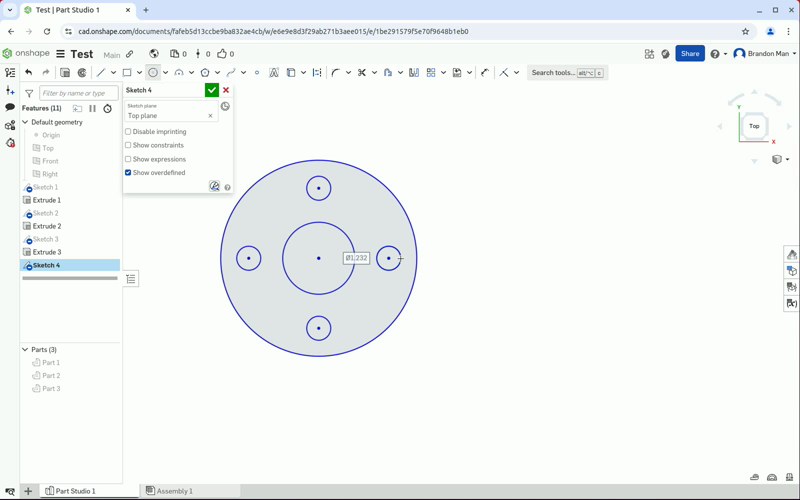
scroll(-6)
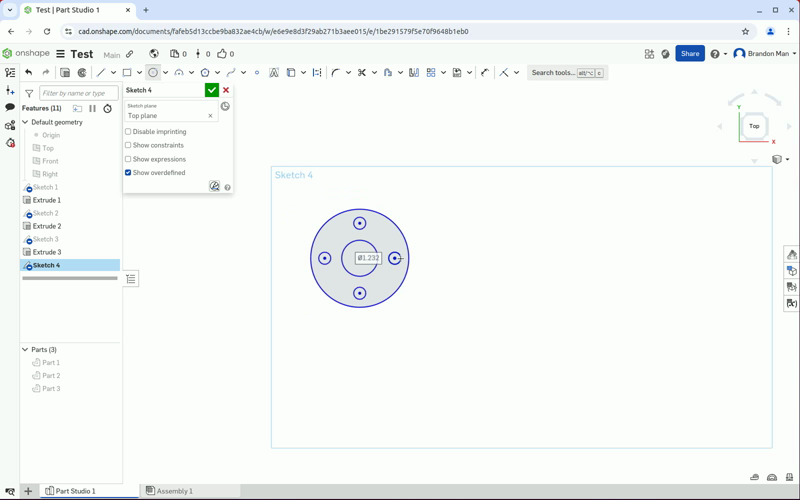
scroll(-6)
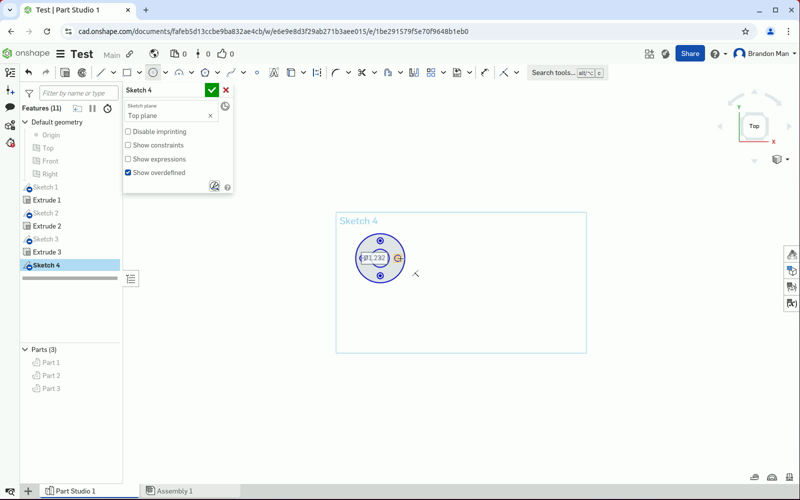
key(esc)
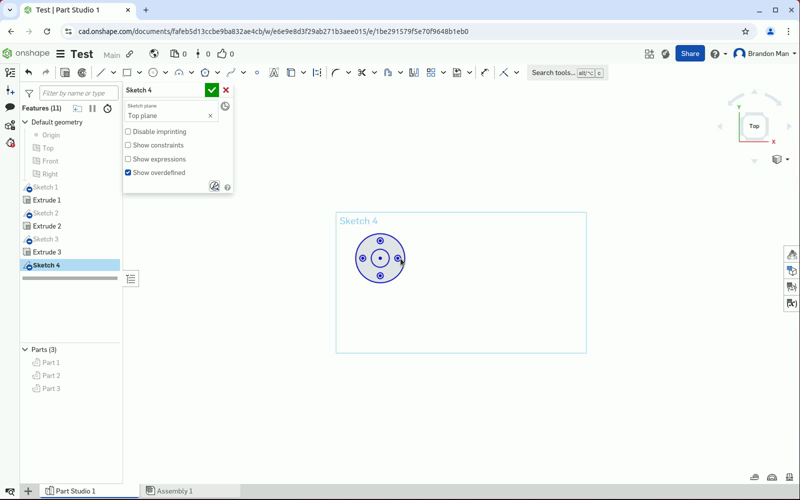
mouse_move(395, 248)
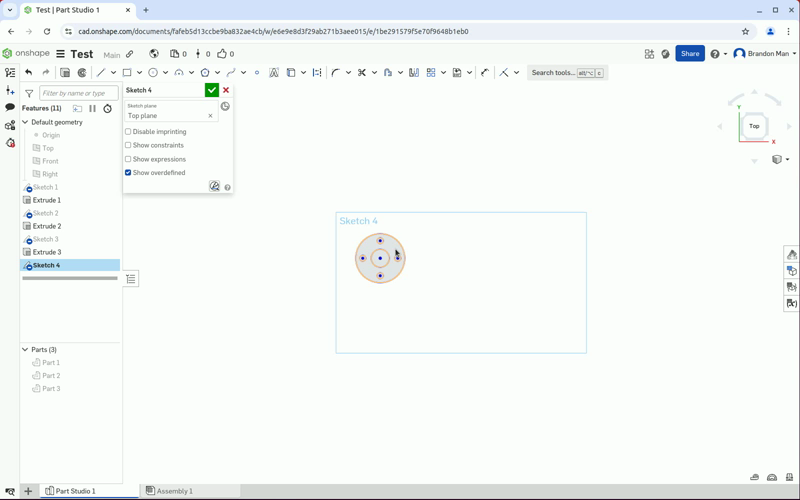
scroll(6)
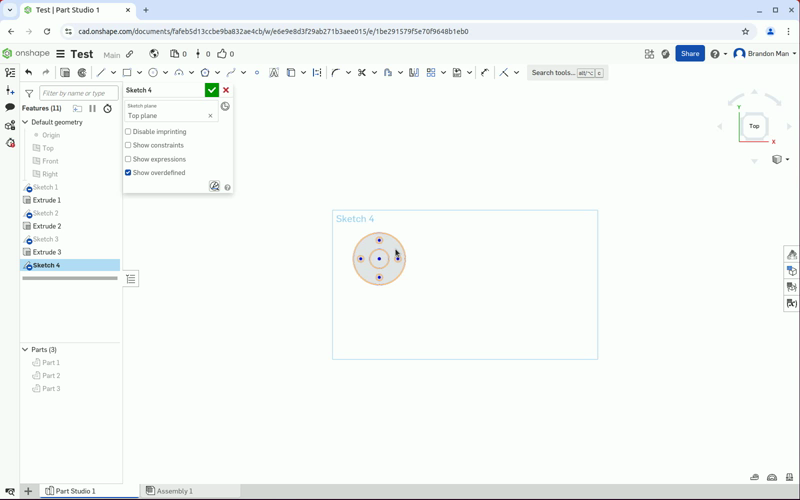
scroll(6)
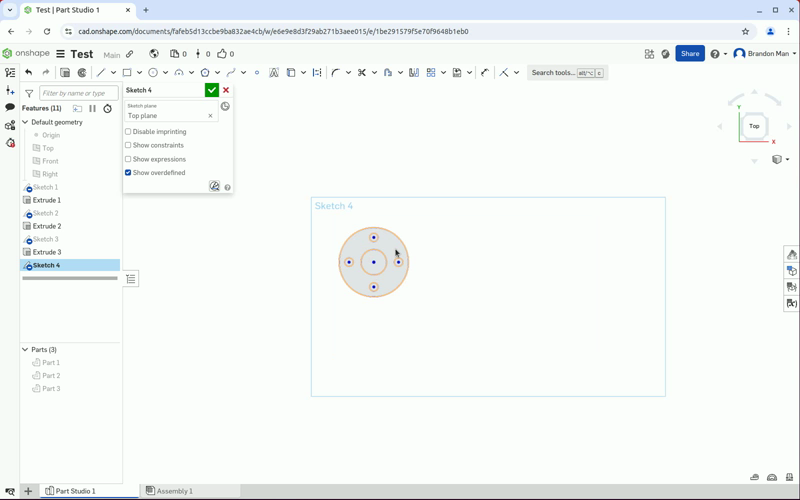
scroll(6)
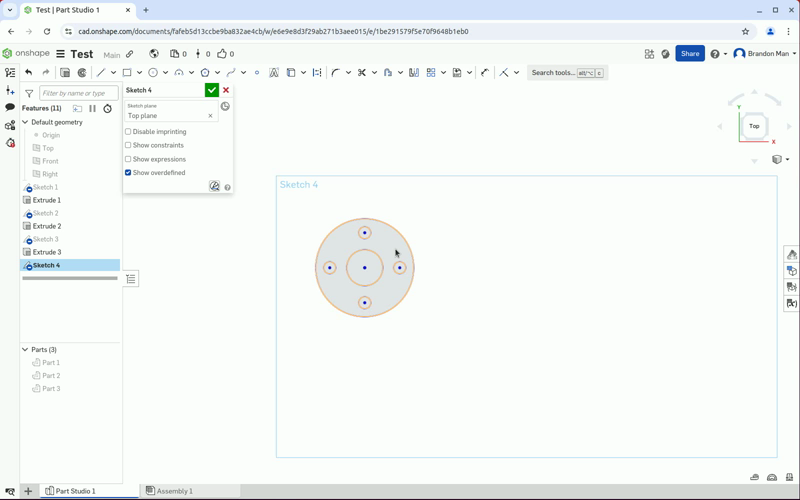
scroll(6)
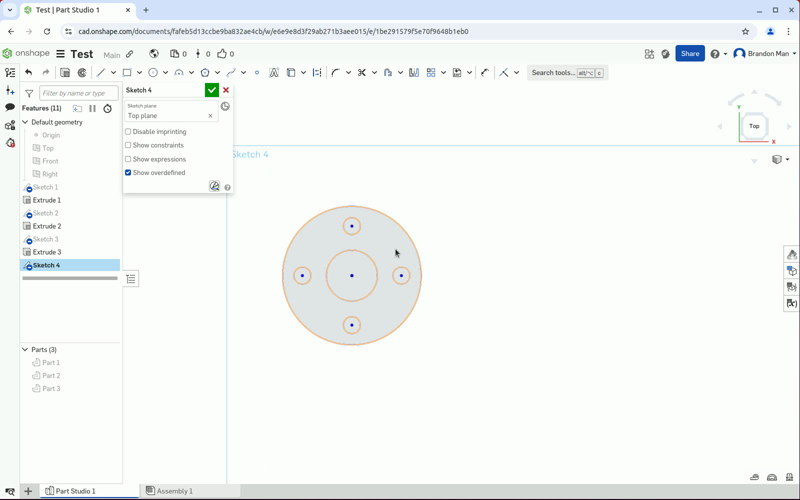
scroll(6)
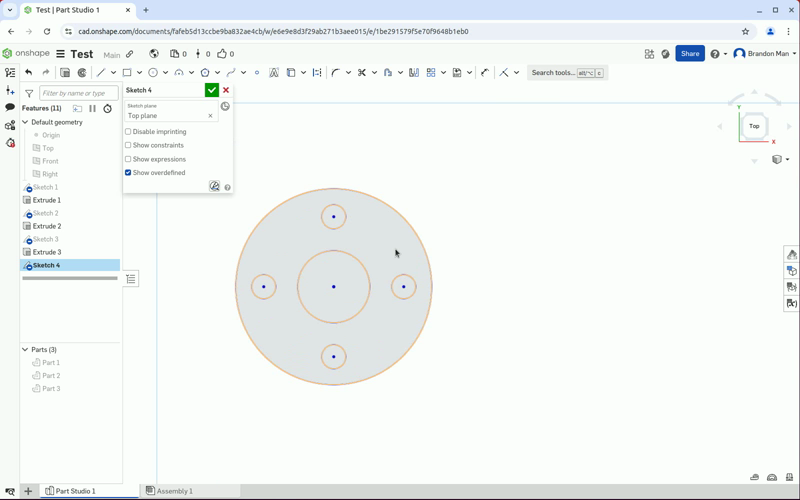
scroll(6)
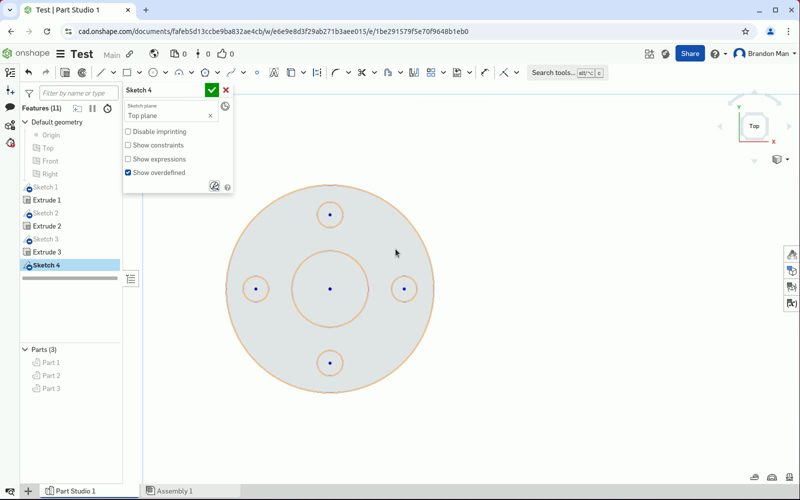
scroll(6)
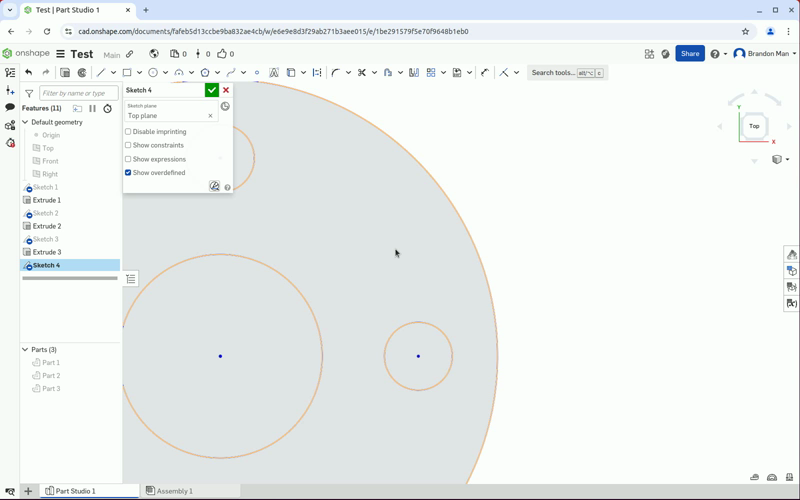
click(395, 248)
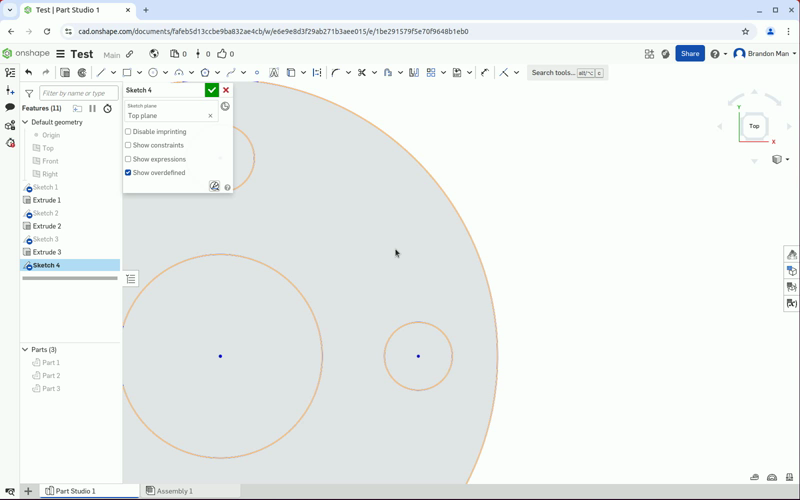
scroll(-6)
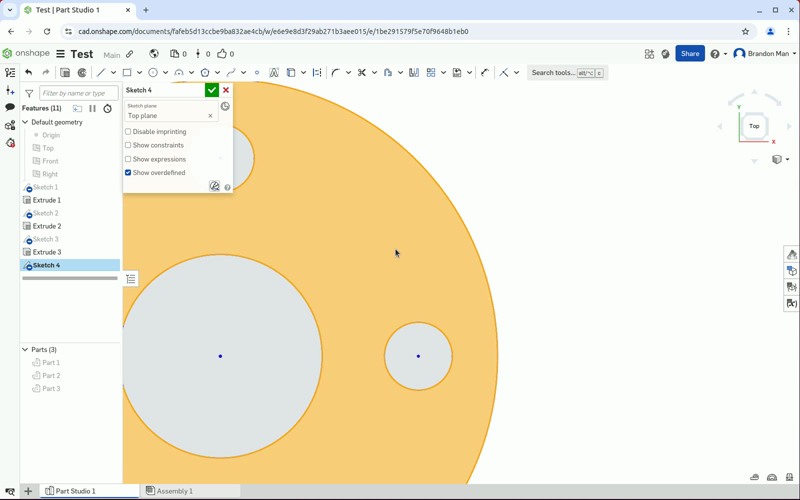
scroll(-6)
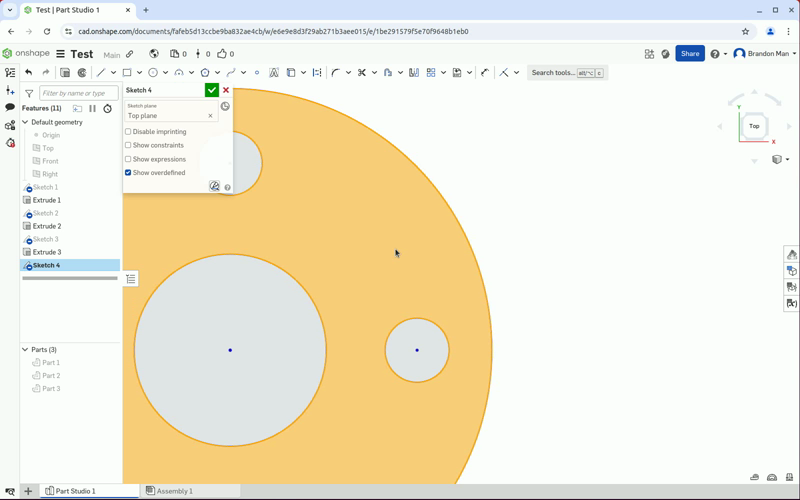
scroll(-6)
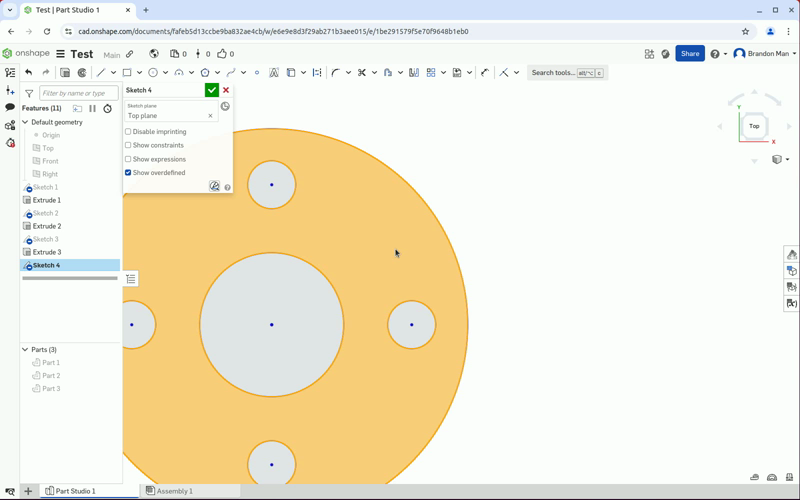
scroll(-6)
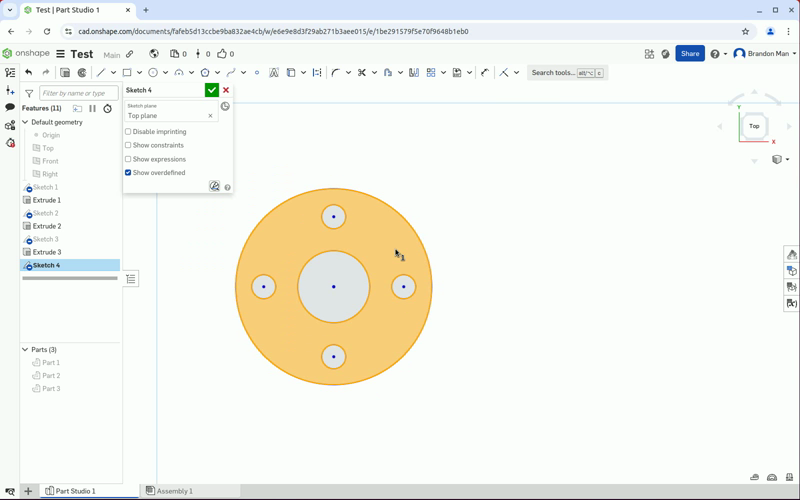
scroll(-6)
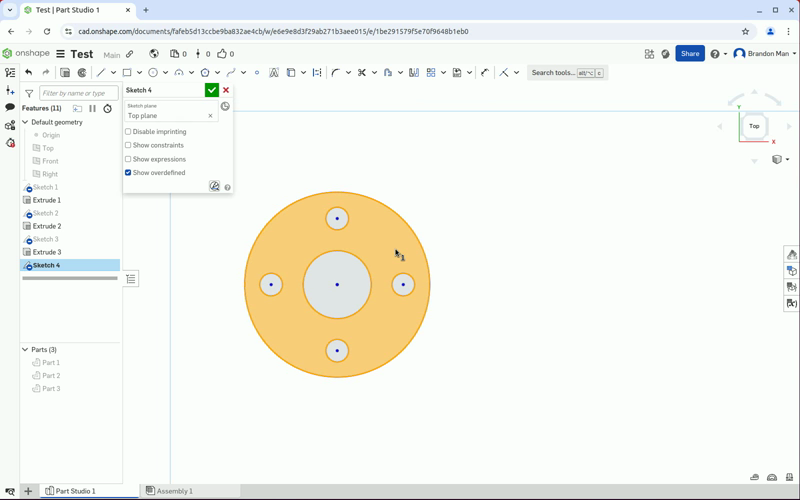
scroll(-6)
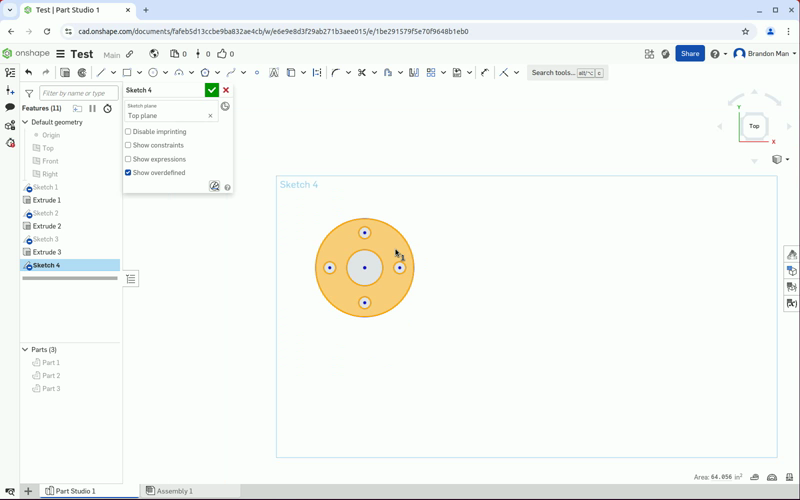
scroll(-6)
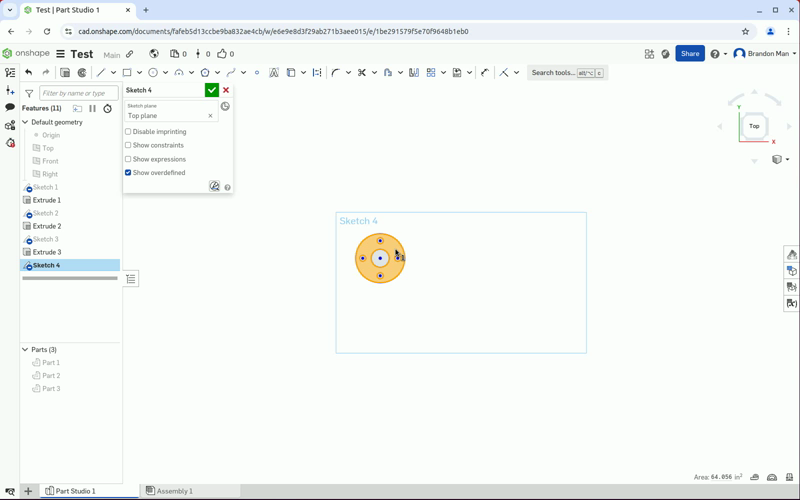
mouse_move(73, 352)
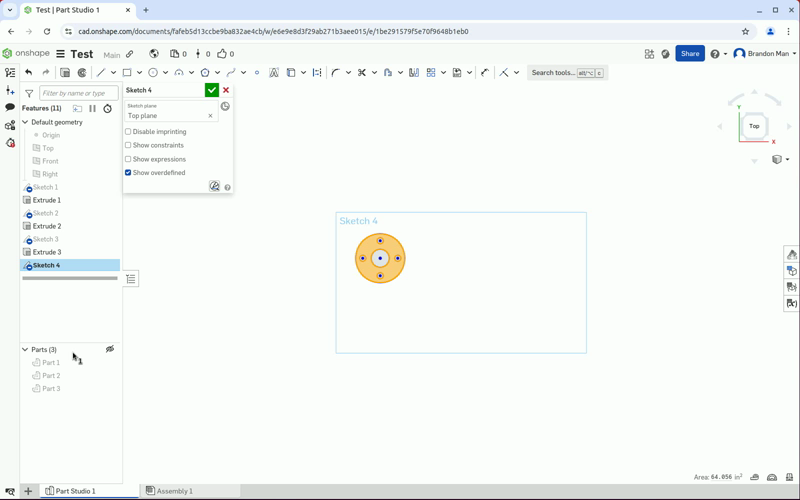
key(shift+y)
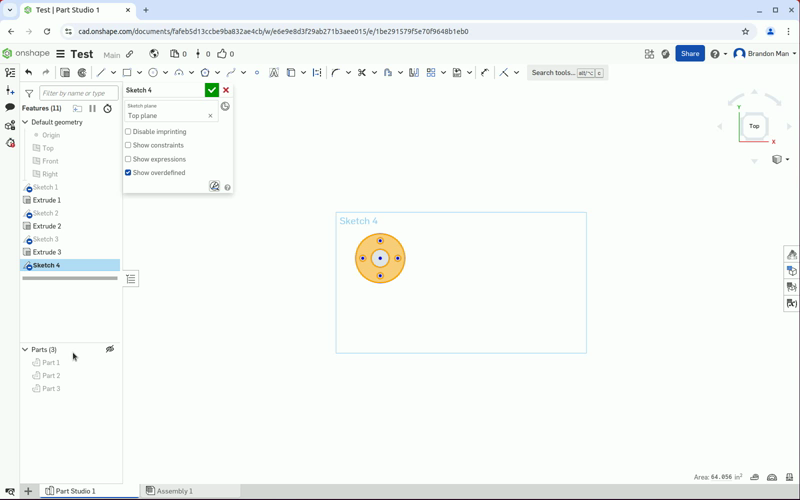
key(shift+e)
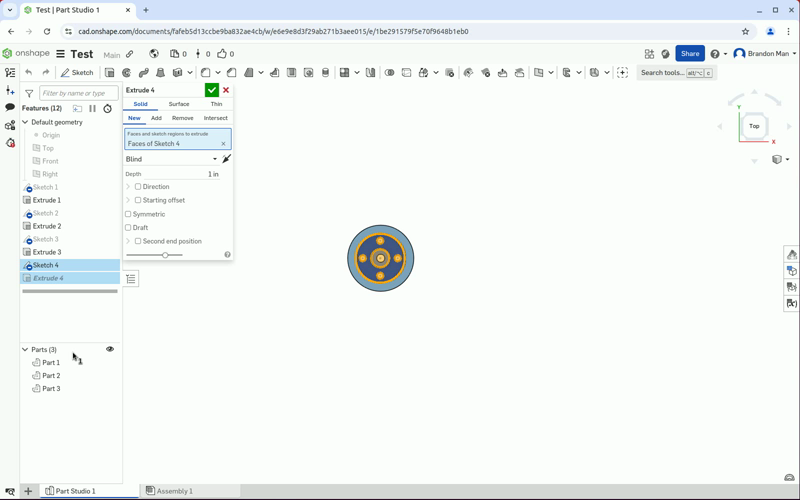
mouse_move(143, 106)
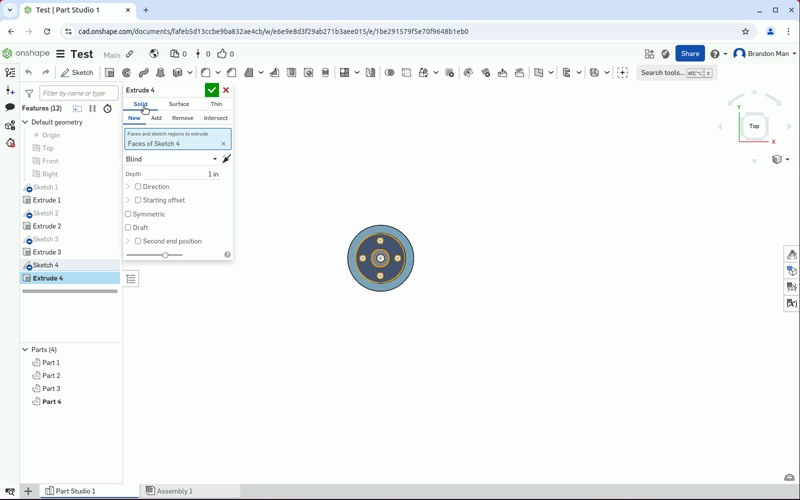
click(143, 106)
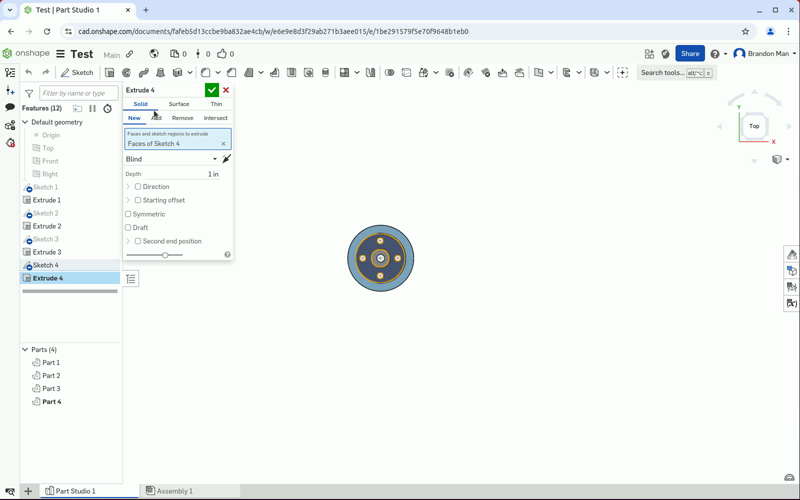
mouse_move(186, 120)
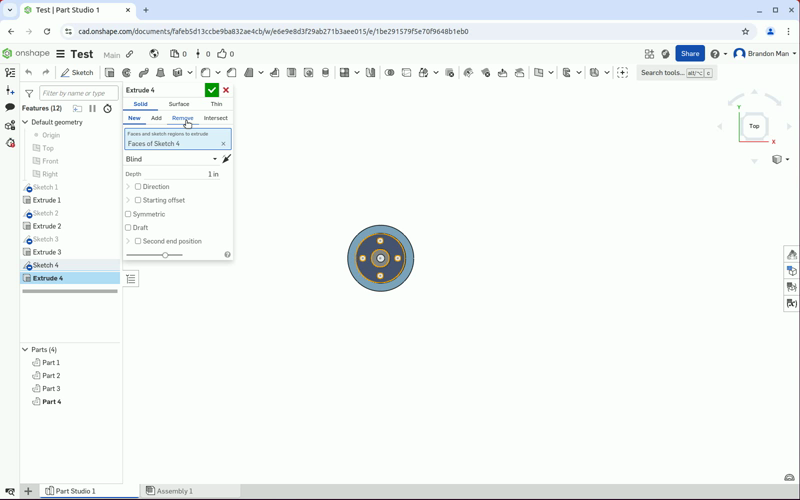
click(186, 120)
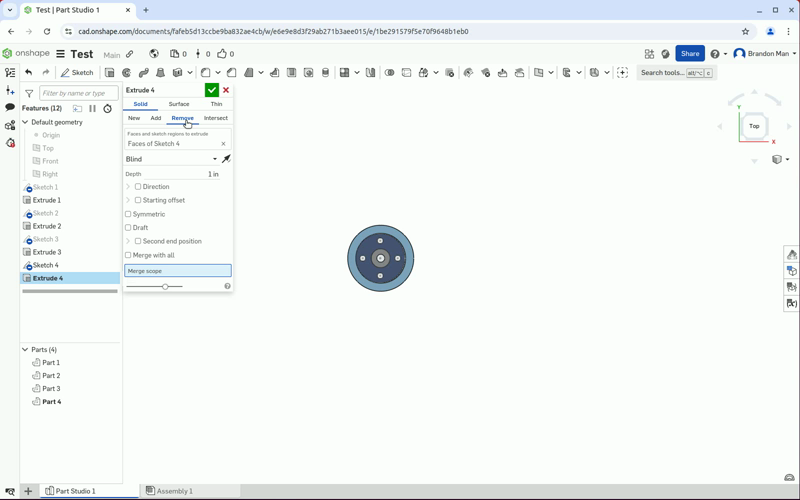
key(tab, 4)
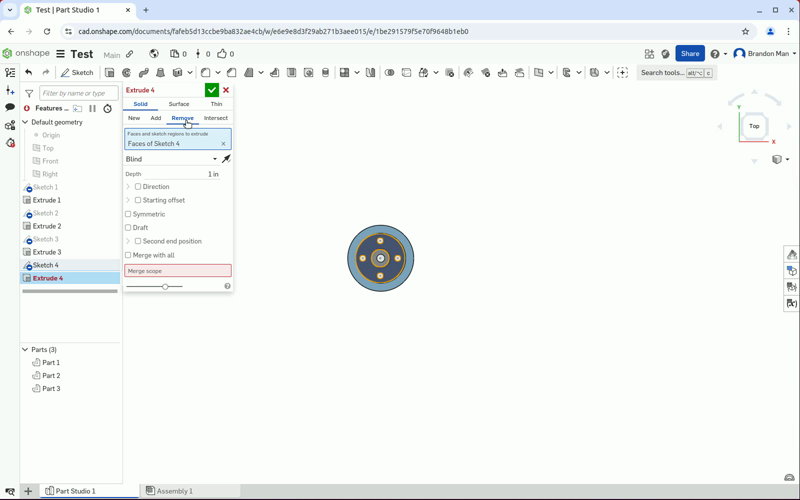
text(-0.963)
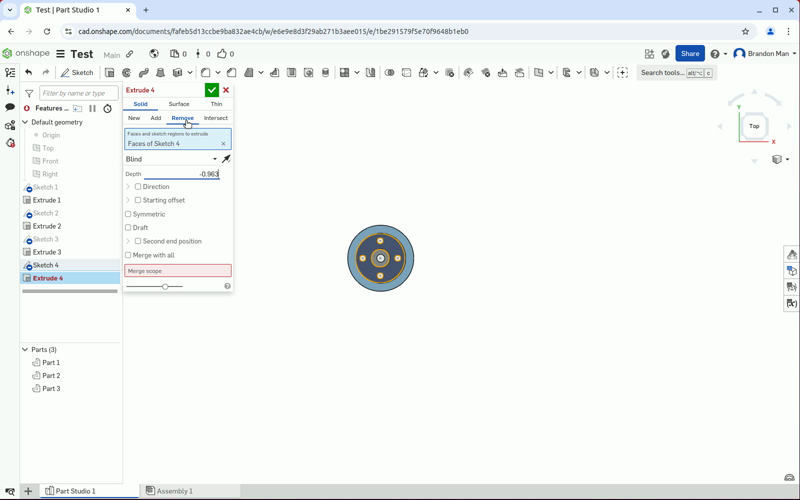
key(tab, 6)
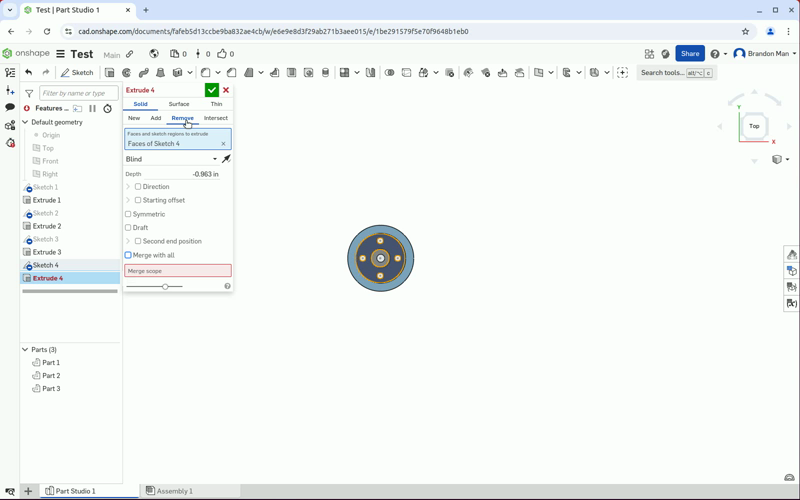
key(space)
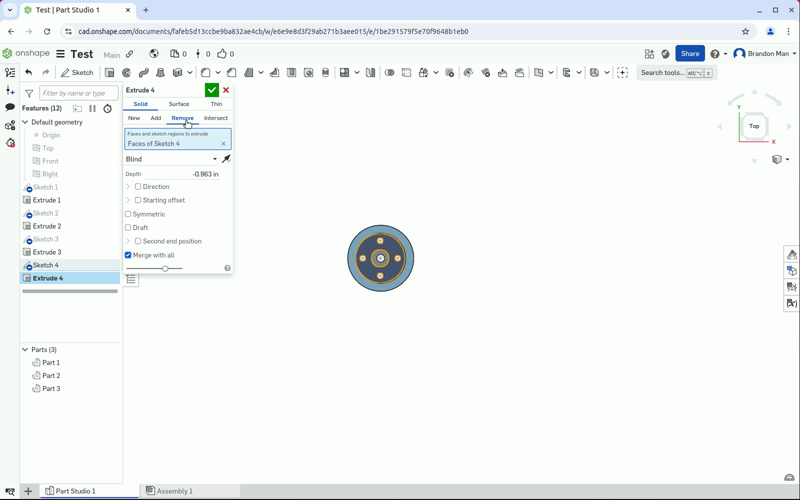
key(enter)
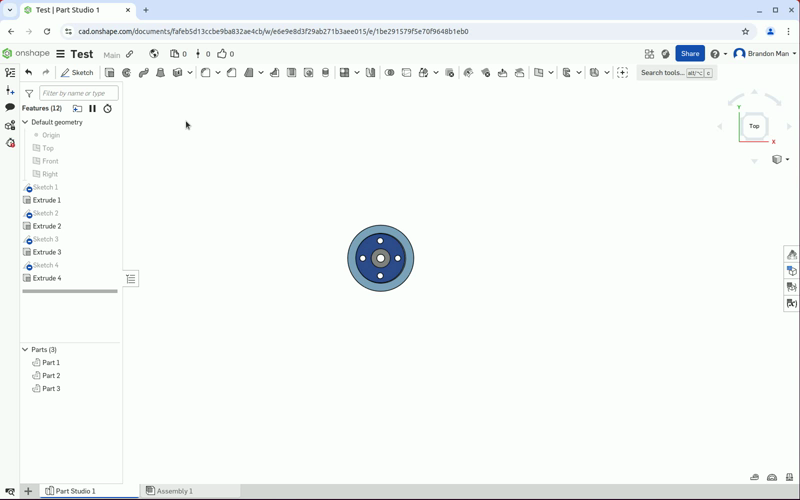
key(shift+h)
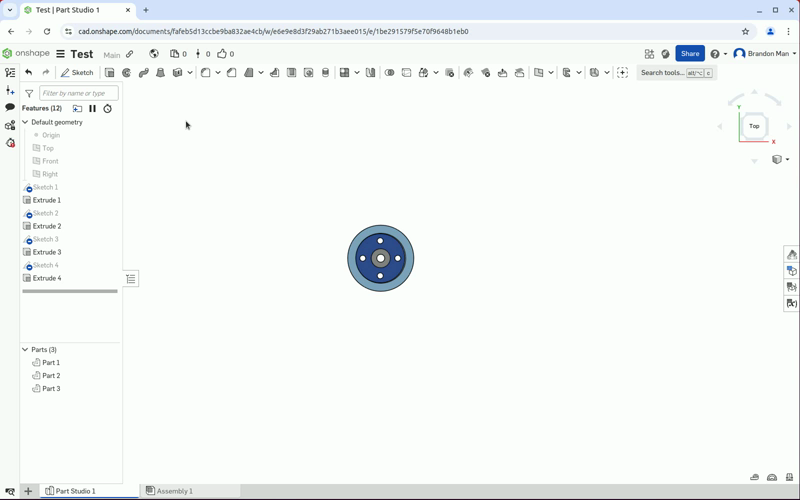
key(shift+h)
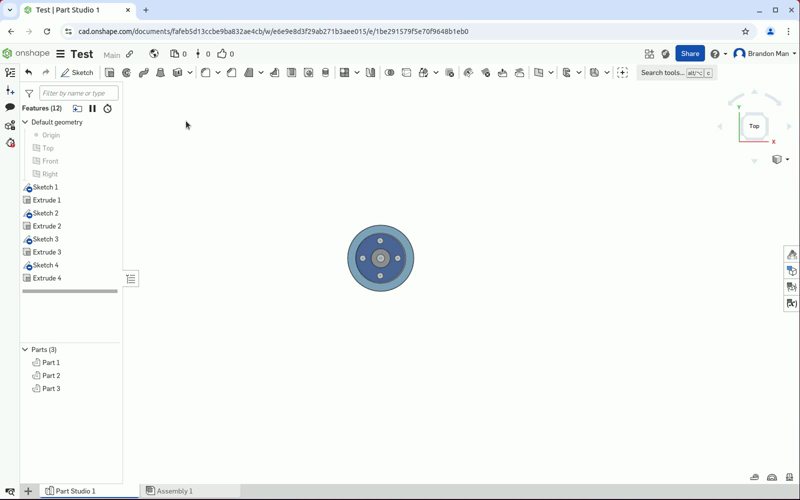
key(shift+7)
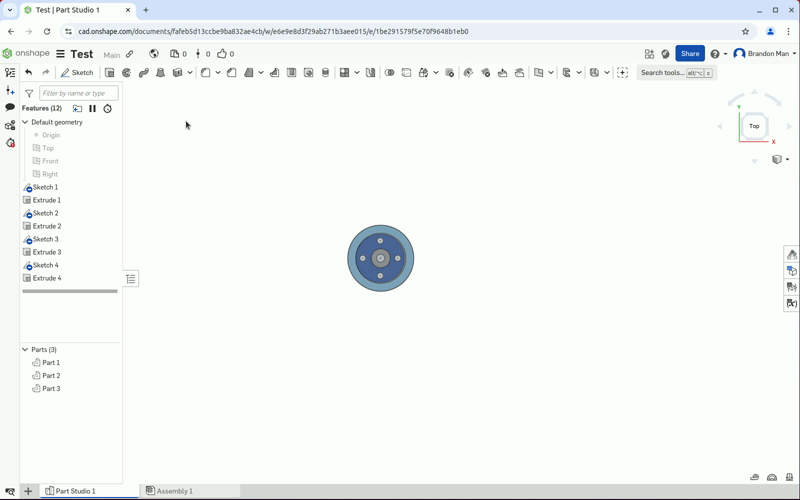
key(up, 3)
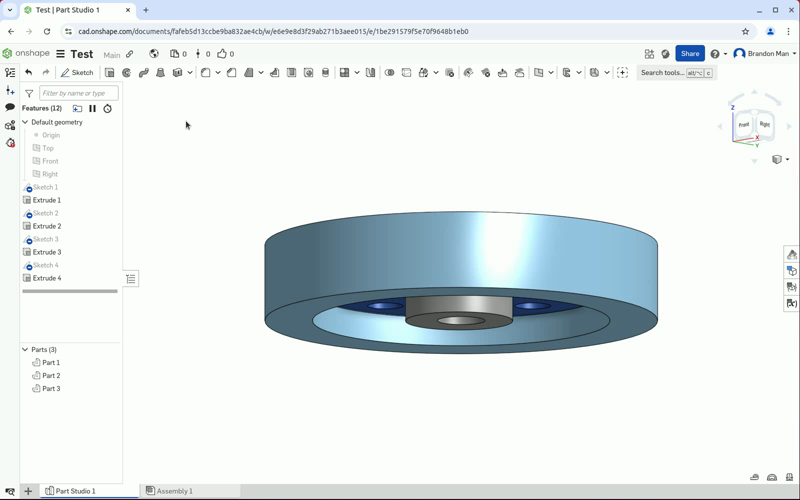
key(left, 3)
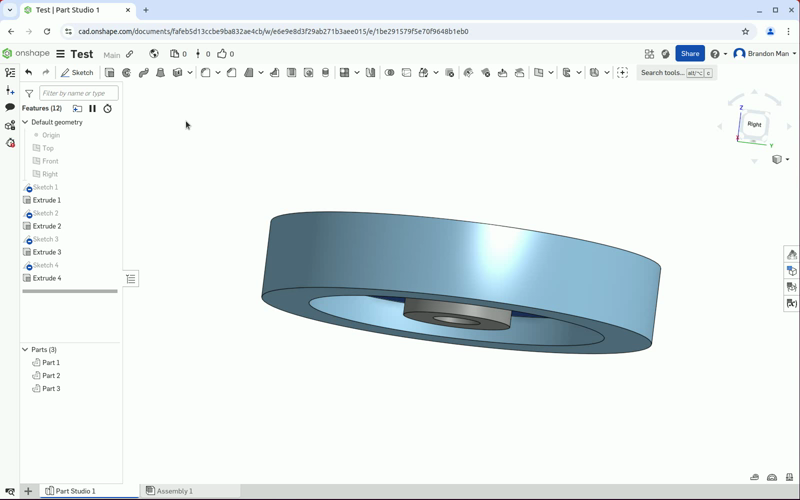
key(right, 3)
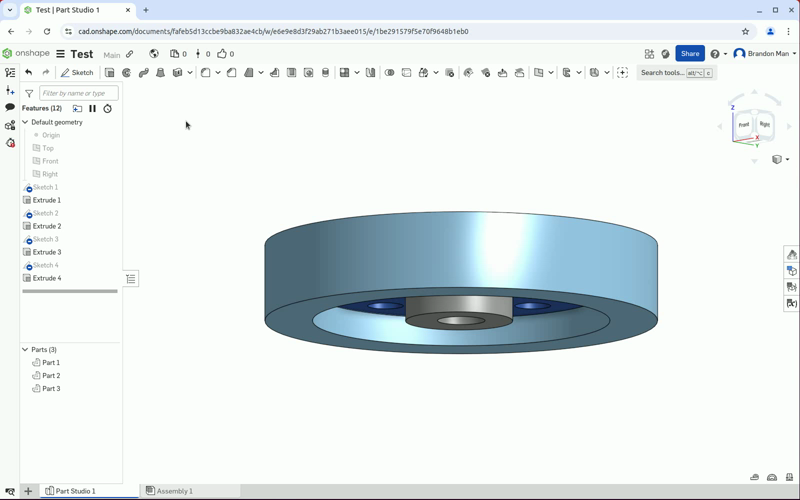
key(down, 3)
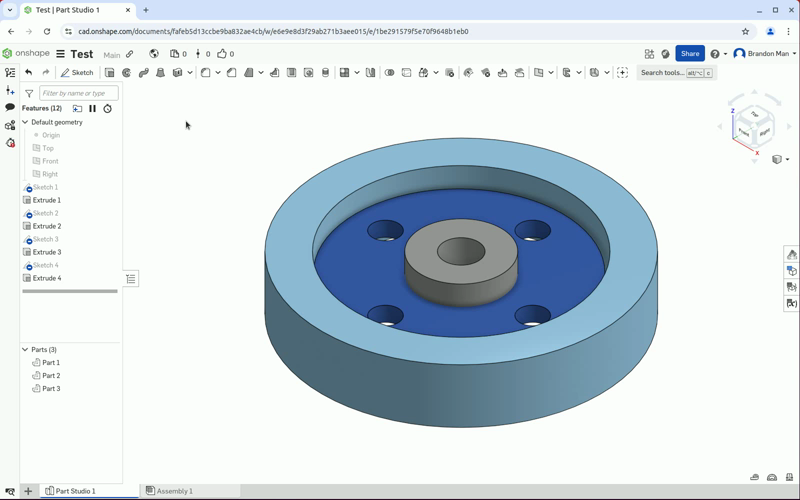
mouse_move(73, 189)
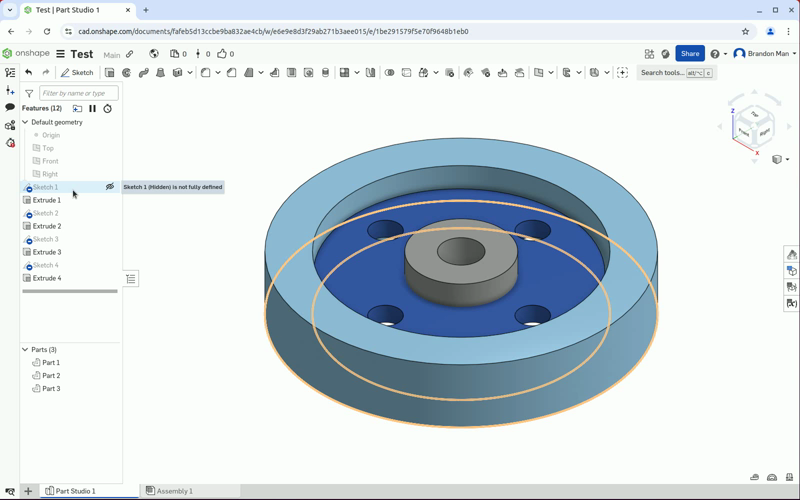
click(73, 189)